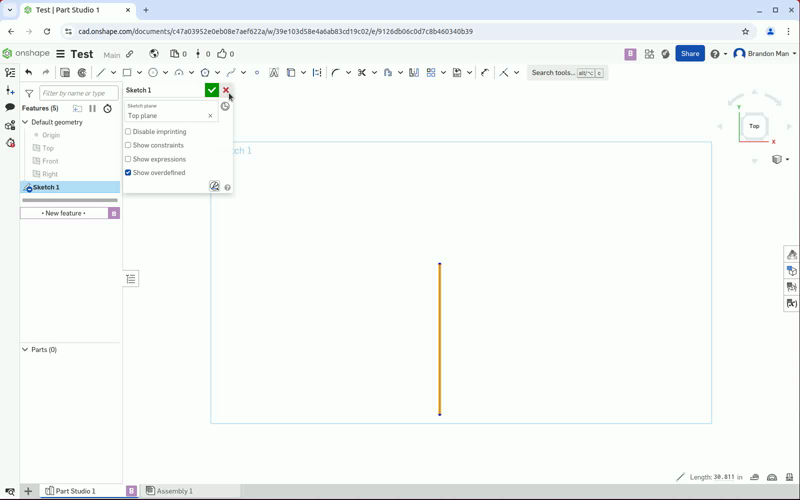
key(shift+h)
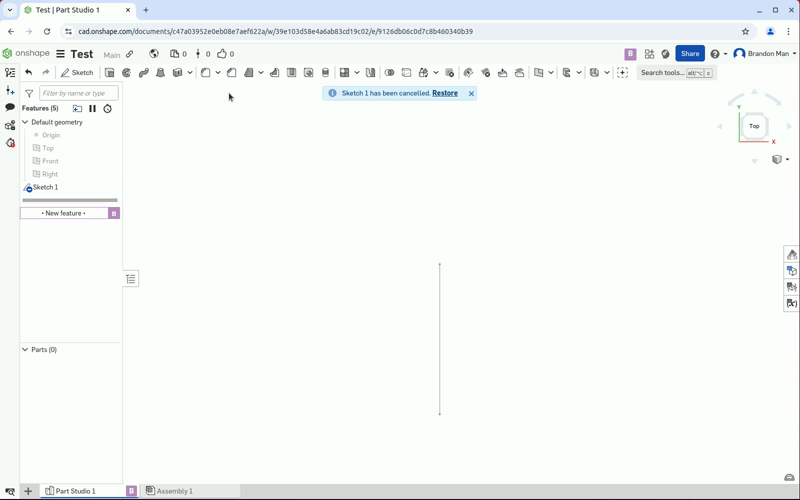
key(shift+s)
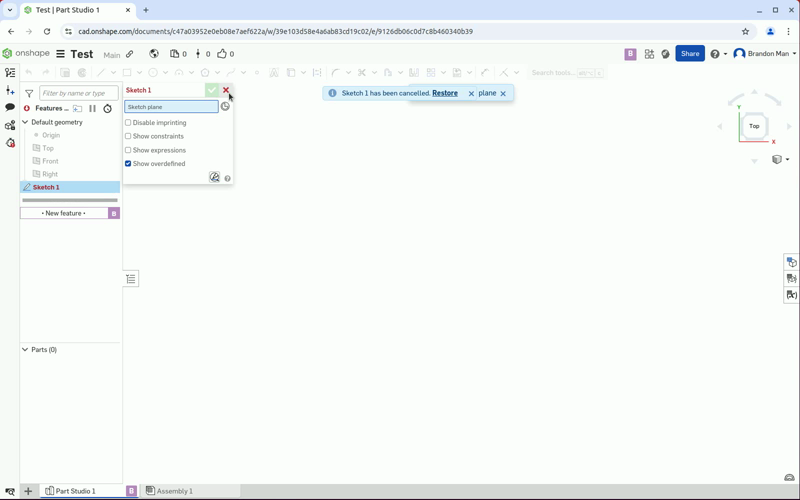
mouse_move(73, 150)
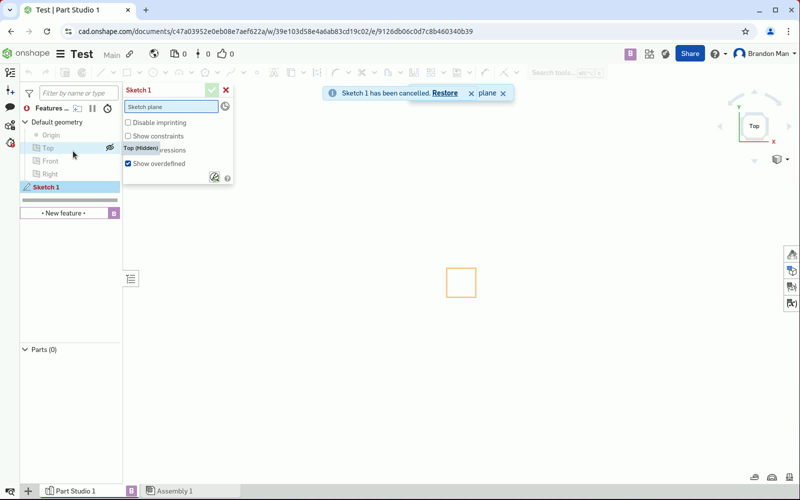
click(73, 150)
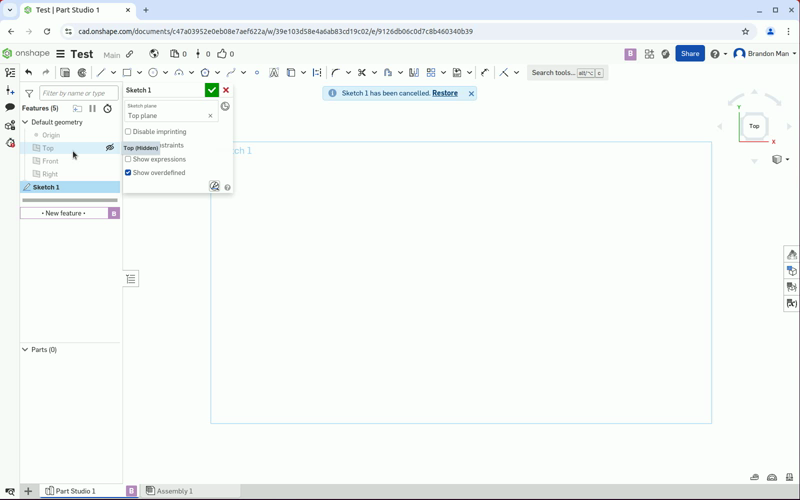
mouse_move(73, 352)
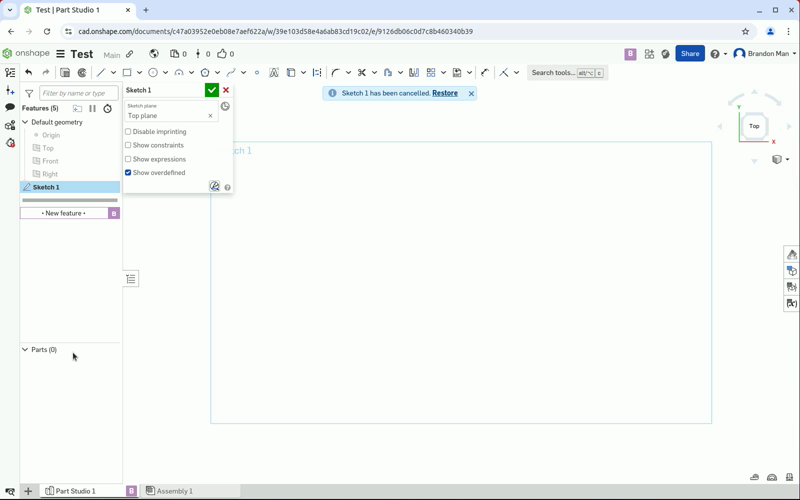
key(y)
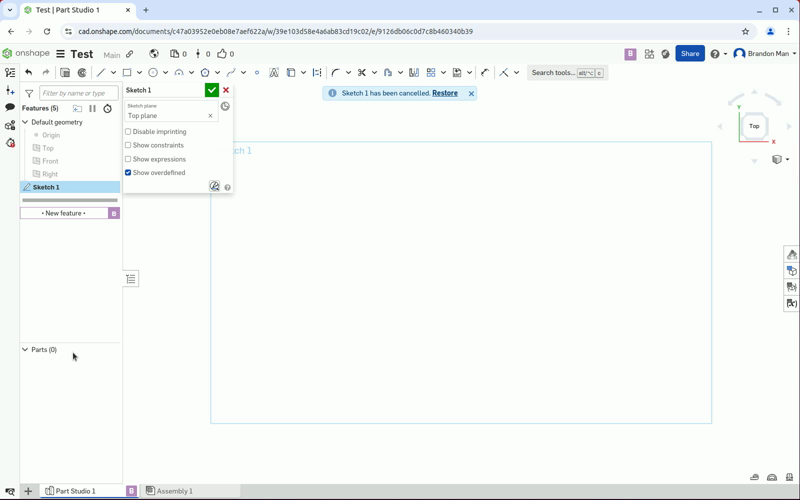
key(l)
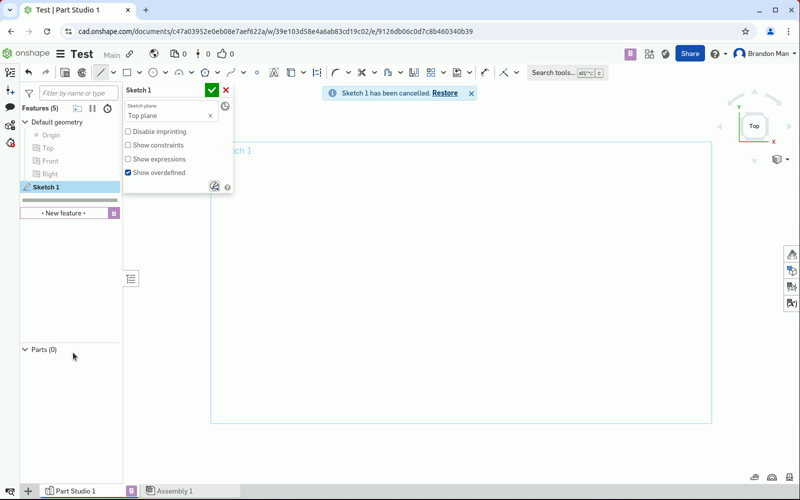
key_down(shift)
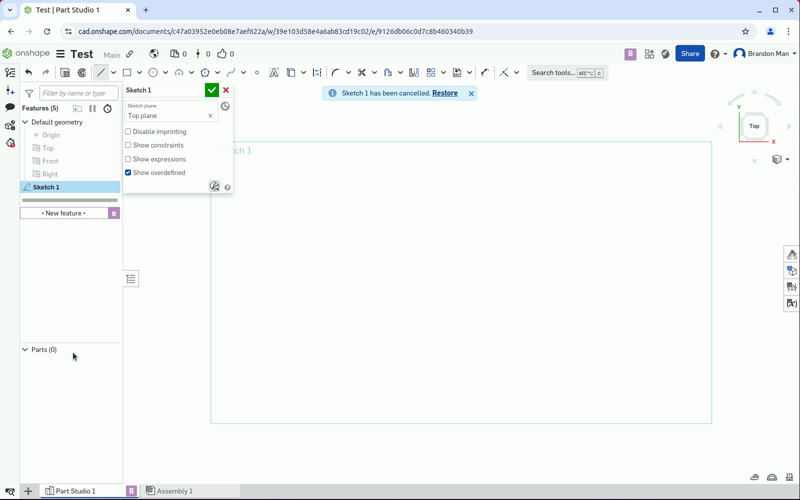
mouse_move(348, 395)
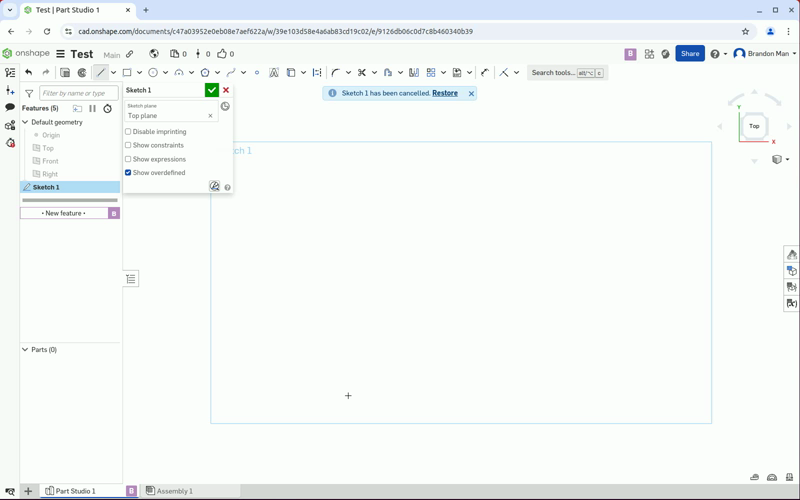
click(348, 395)
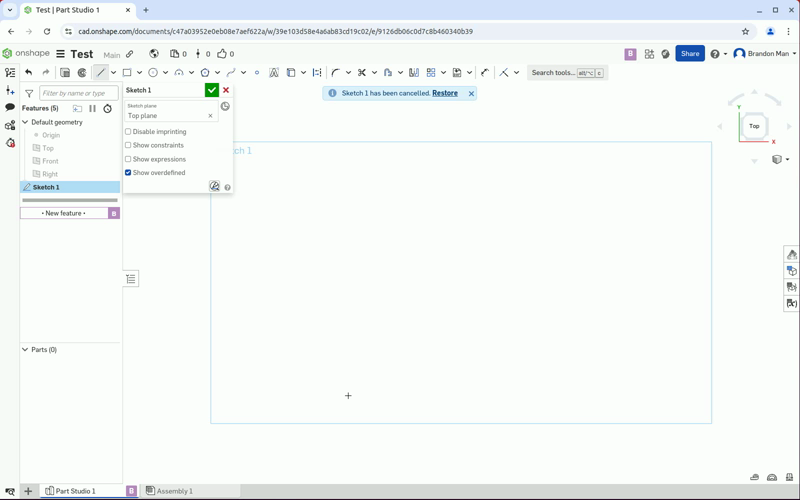
key_up(shift)
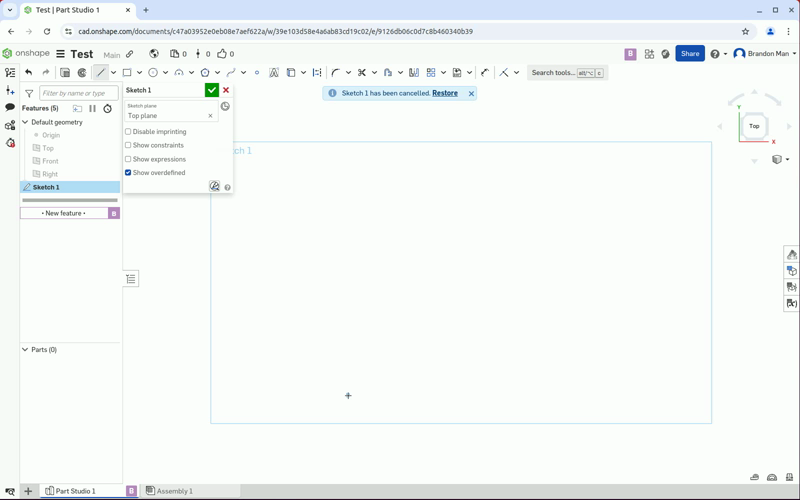
key_down(shift)
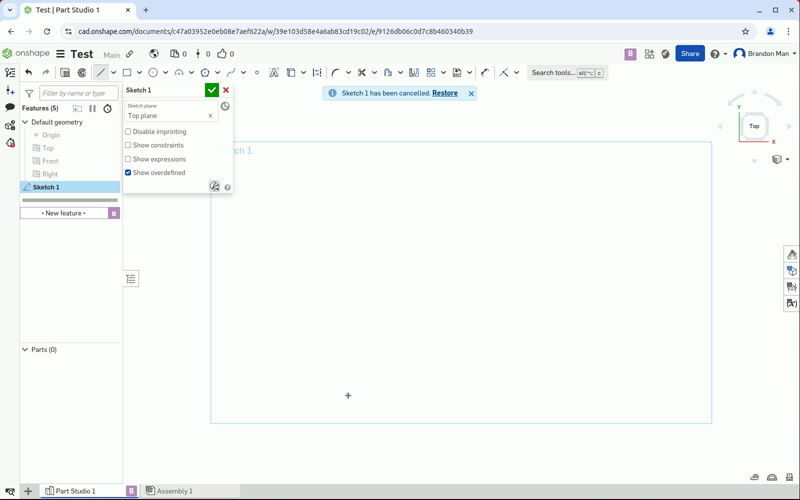
mouse_move(572, 395)
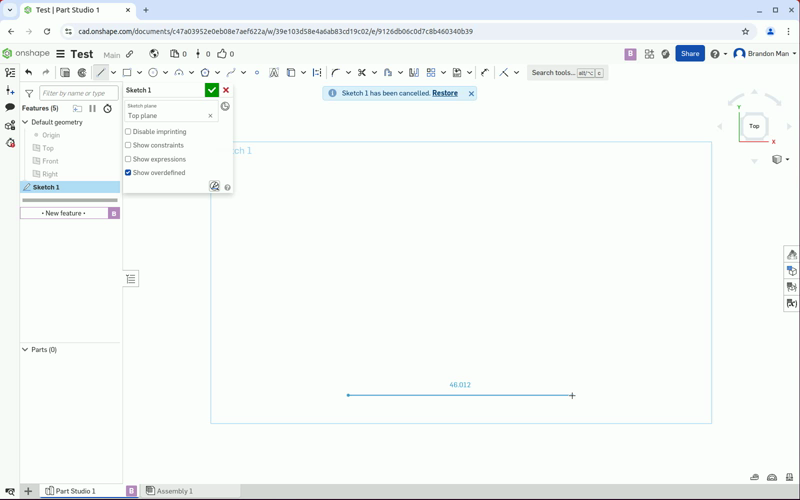
click(572, 395)
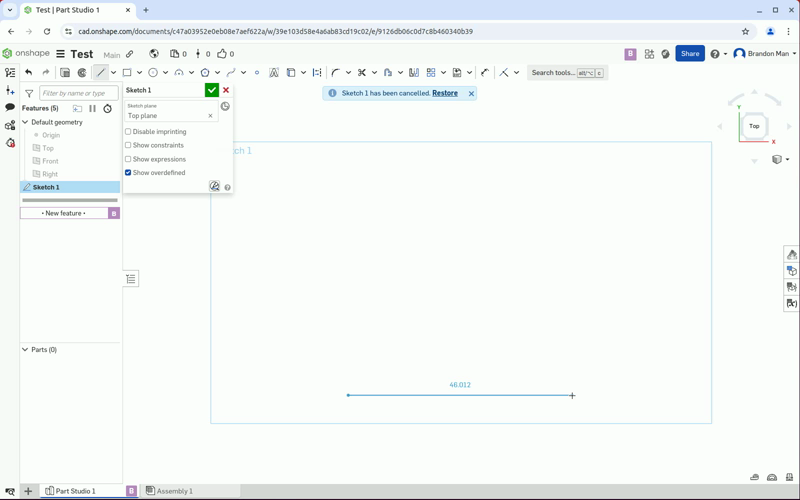
key_up(shift)
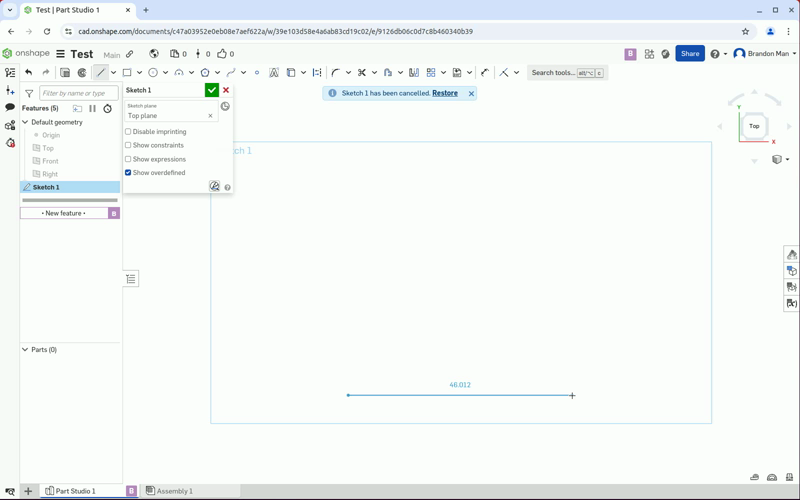
key_down(shift)
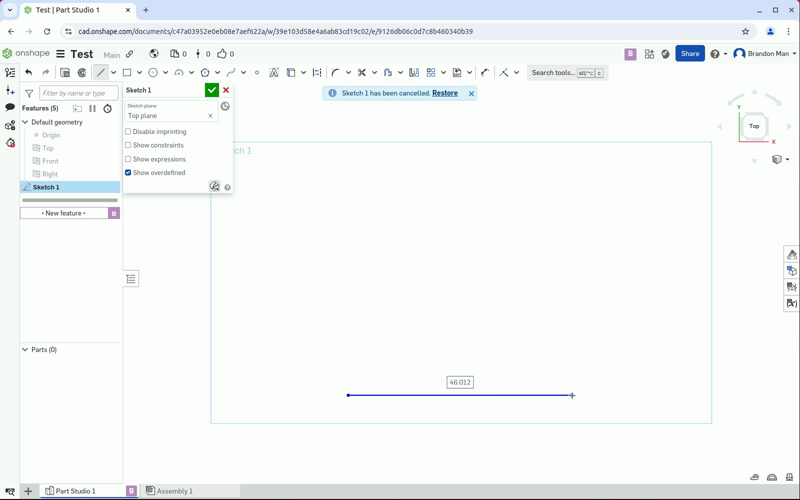
mouse_move(572, 171)
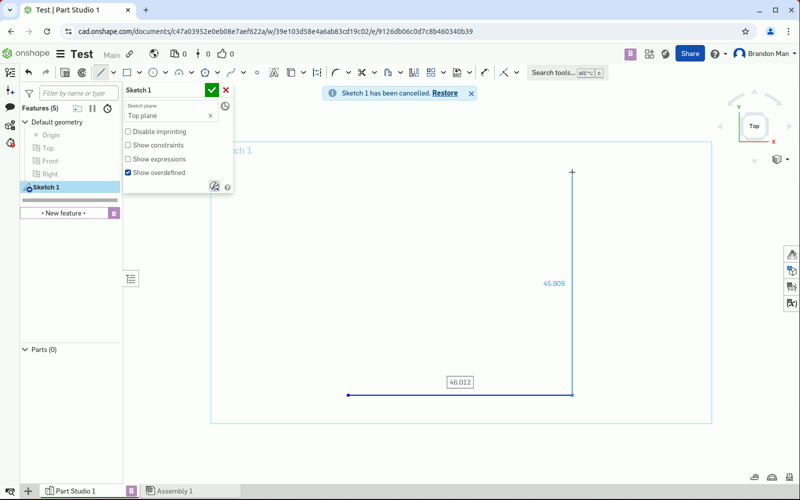
click(572, 171)
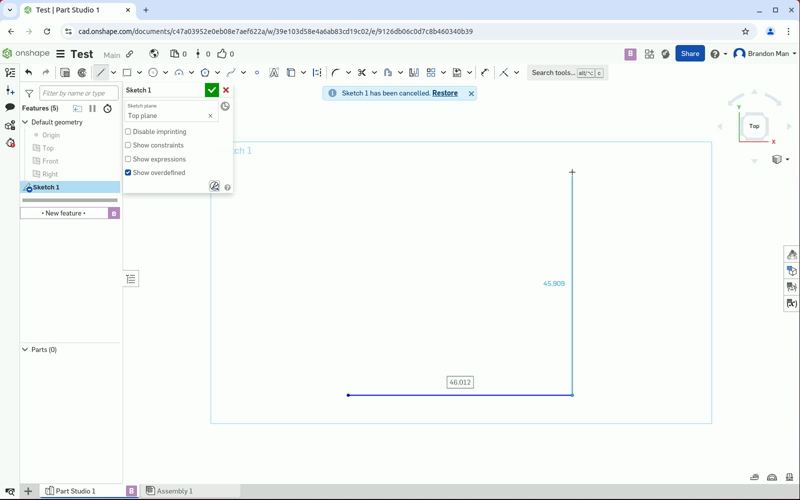
key_up(shift)
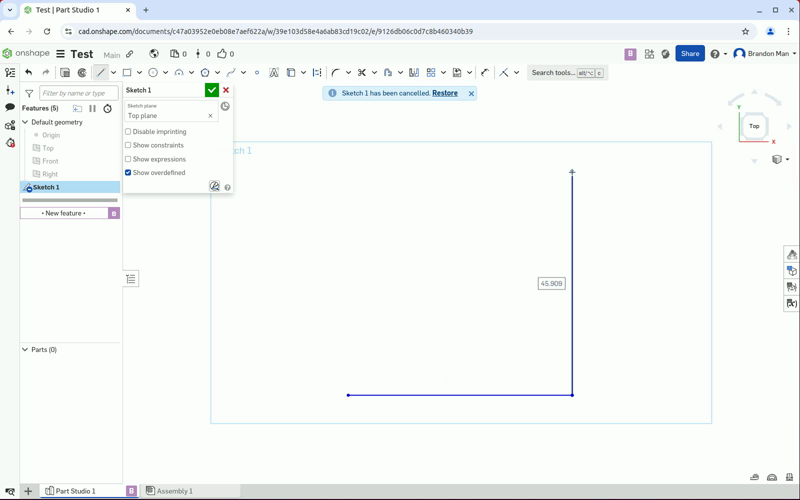
key_down(shift)
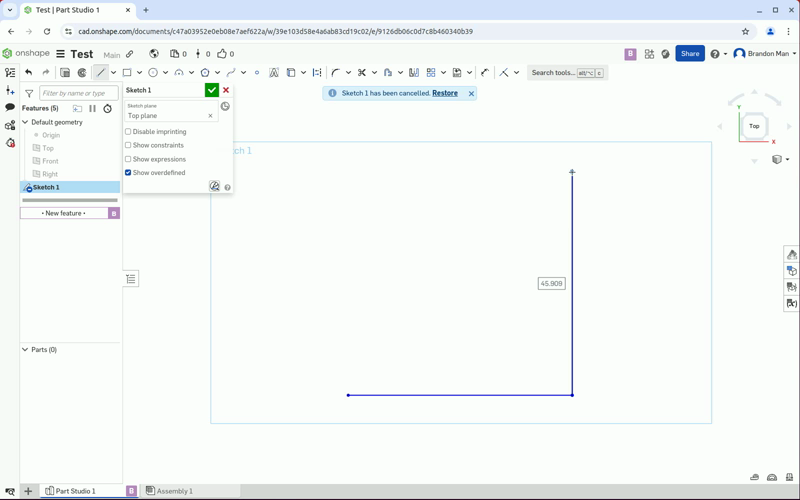
mouse_move(348, 171)
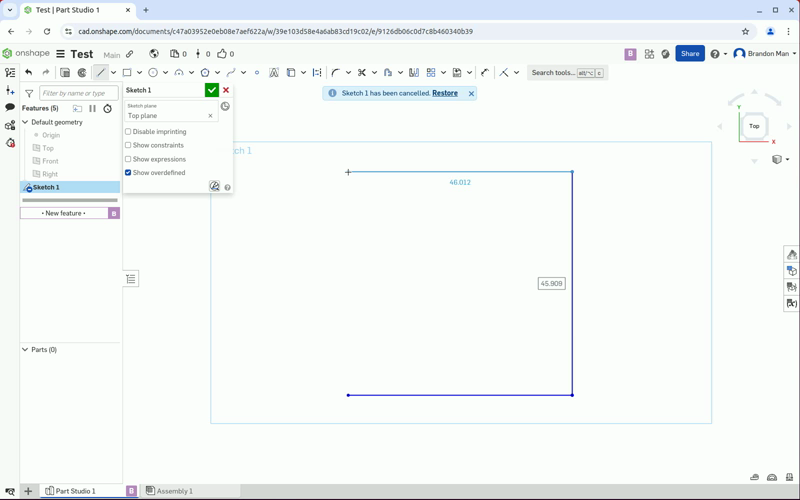
click(348, 171)
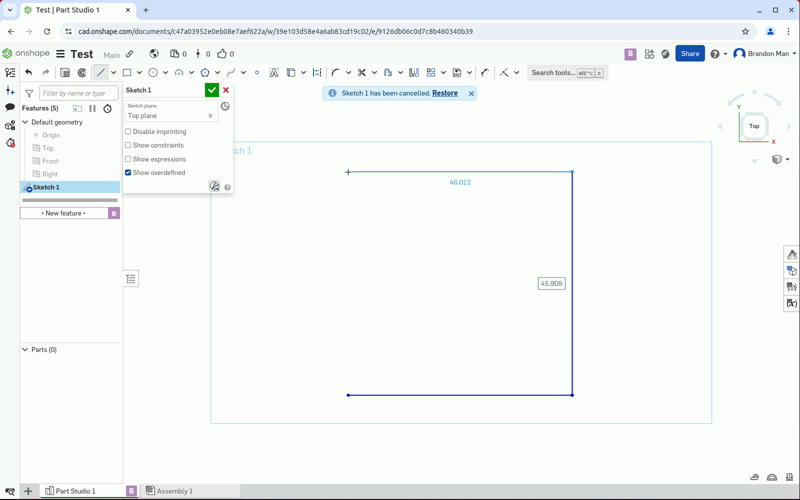
key_up(shift)
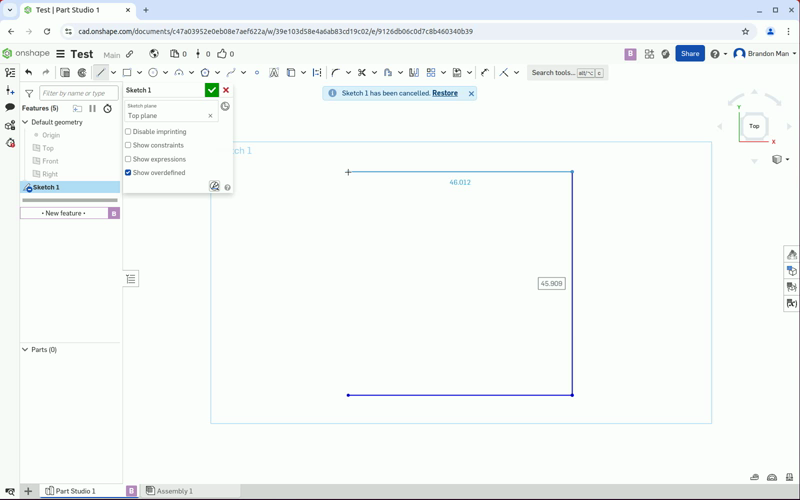
key_down(shift)
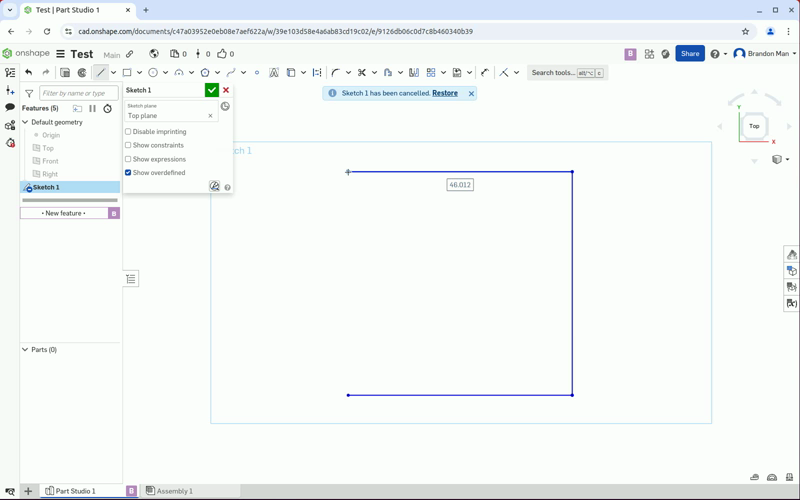
mouse_move(348, 395)
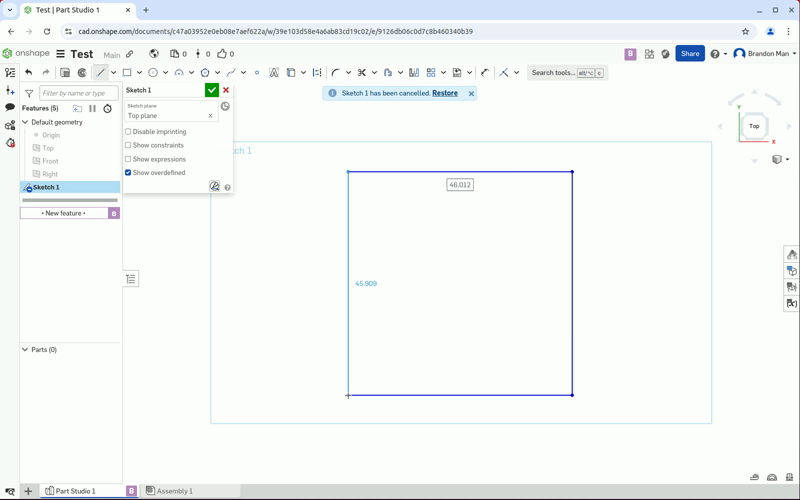
key_up(shift)
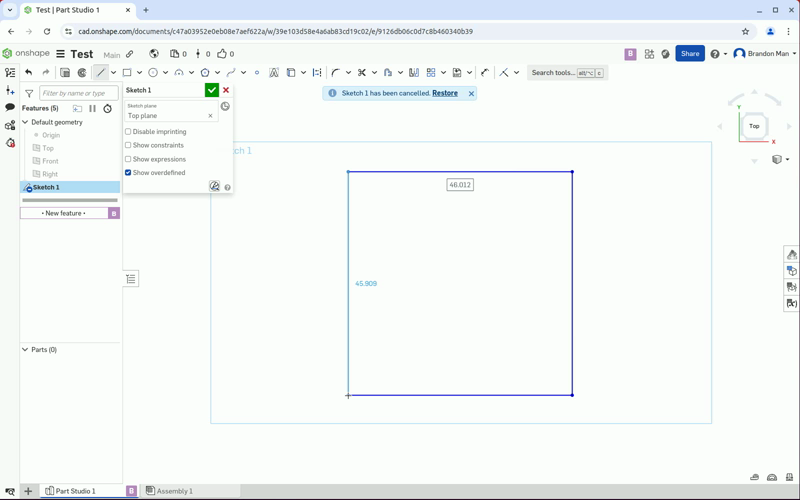
click(348, 395)
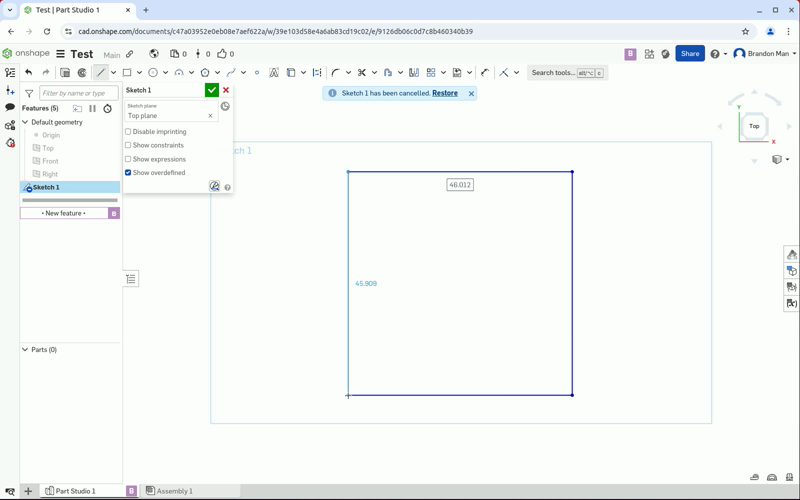
key(esc)
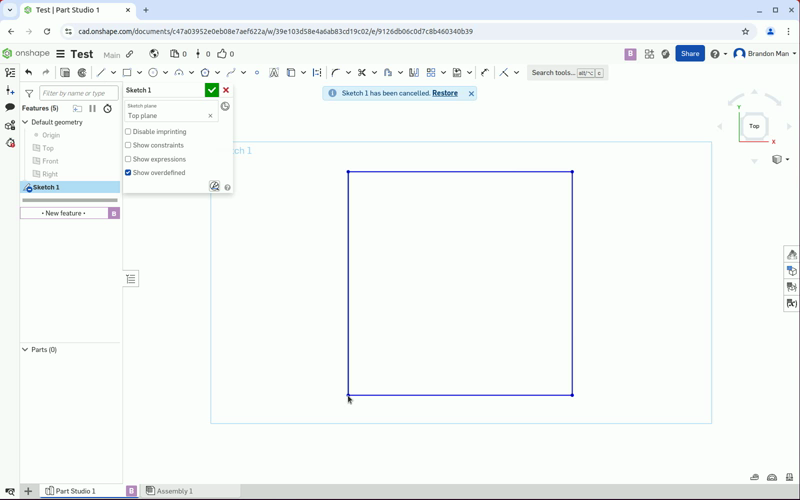
mouse_move(408, 302)
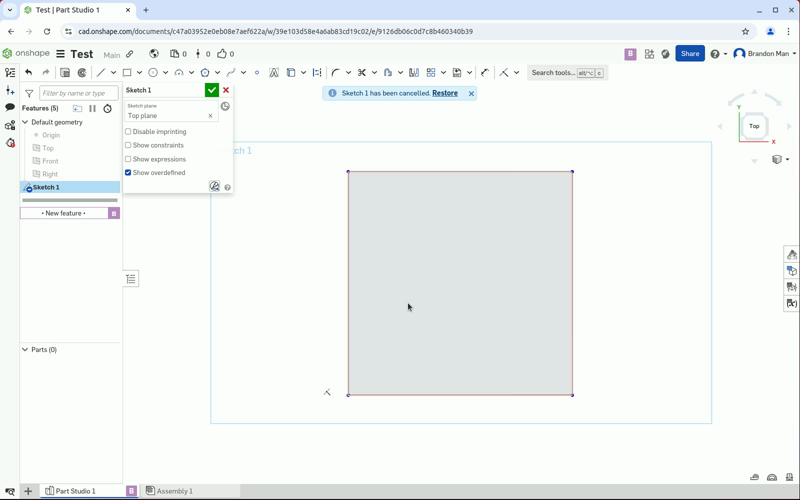
click(408, 302)
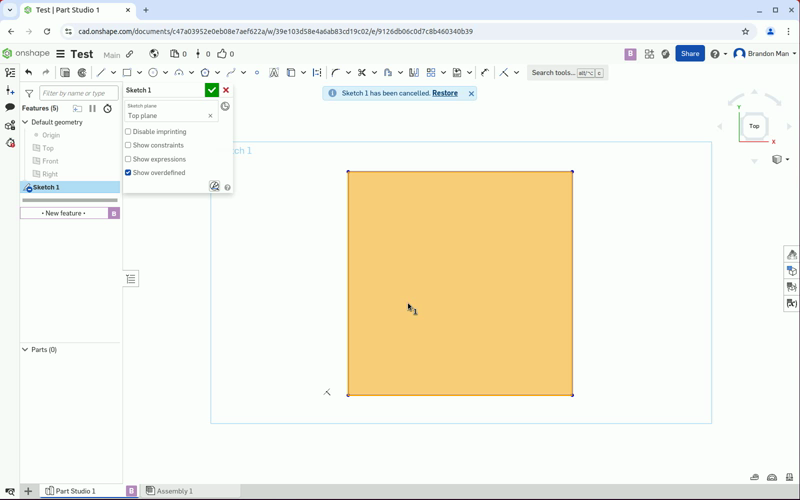
mouse_move(73, 352)
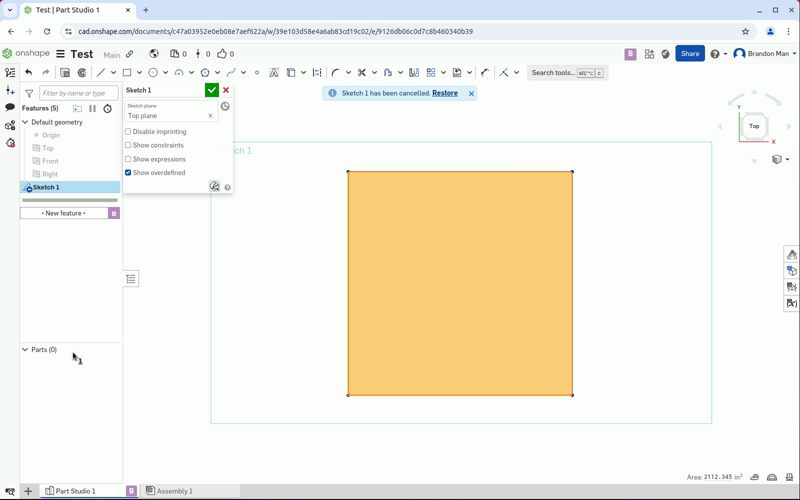
key(shift+y)
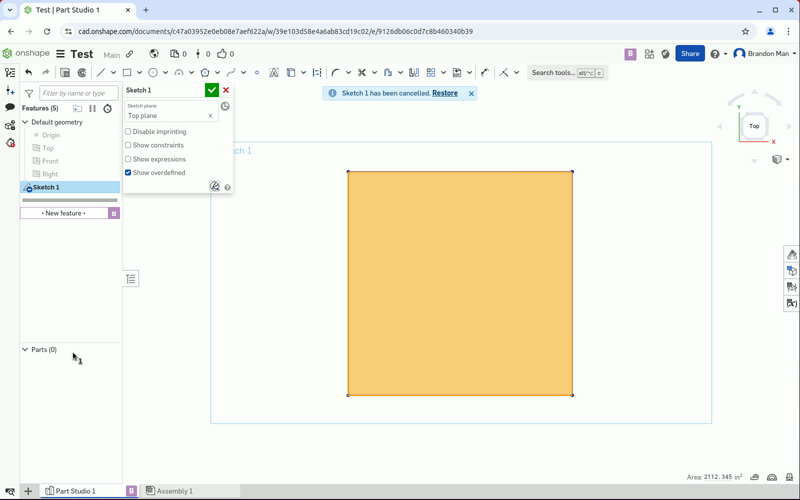
key(shift+e)
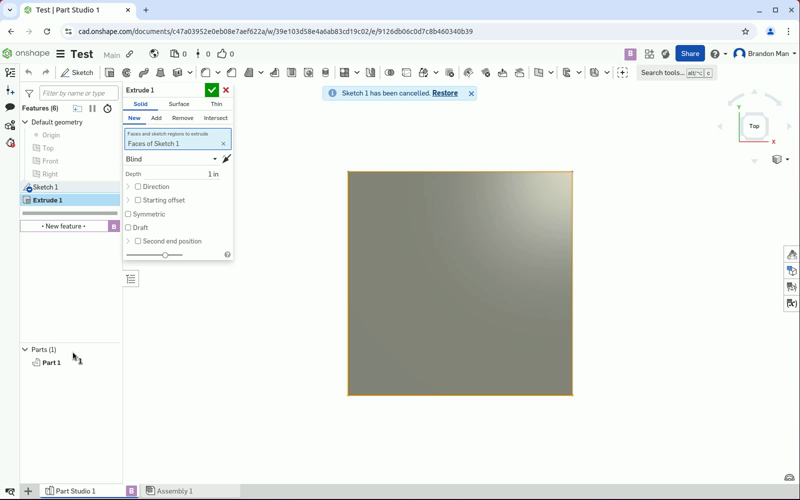
mouse_move(143, 106)
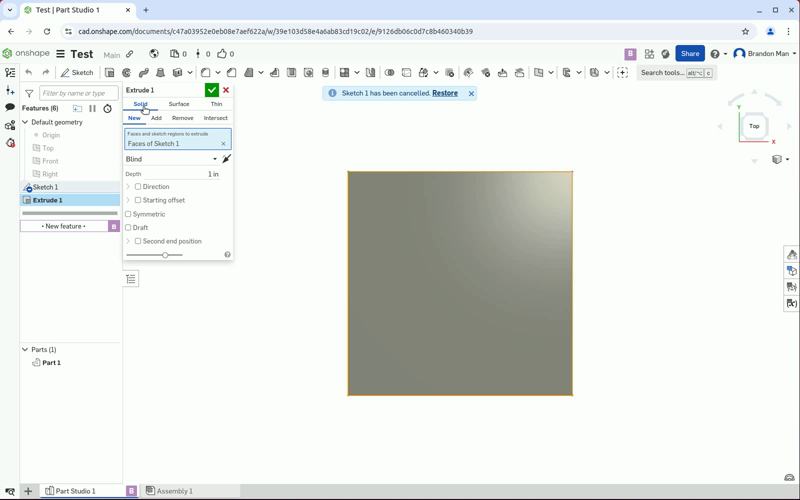
click(143, 106)
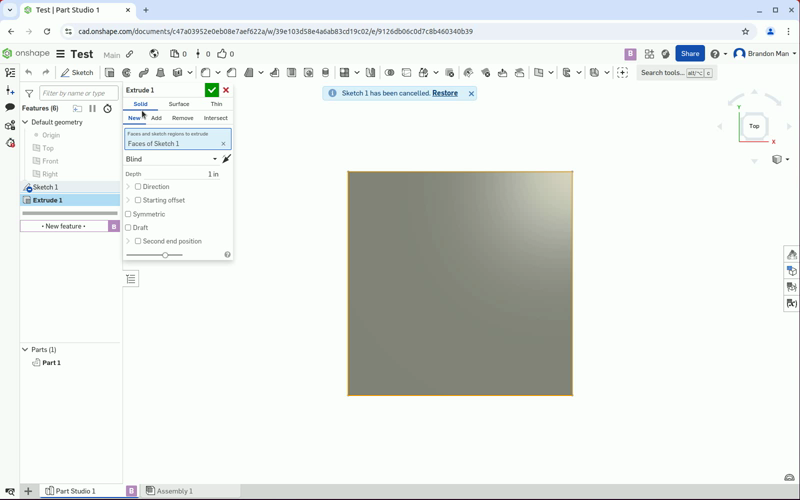
mouse_move(137, 120)
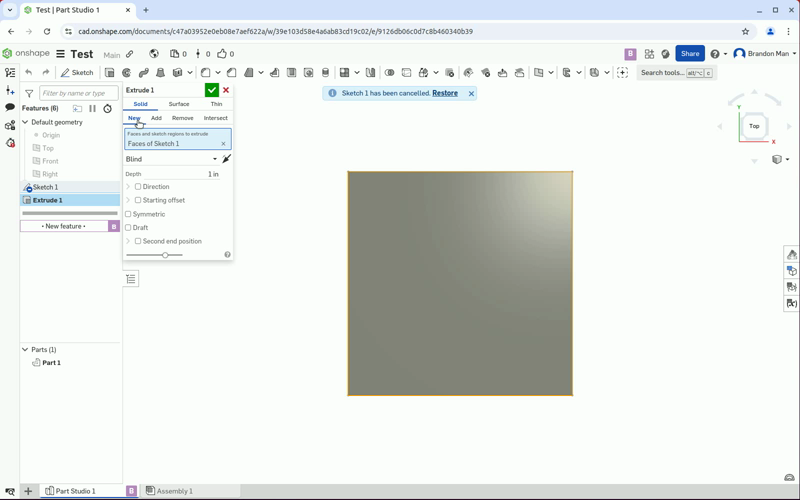
click(137, 120)
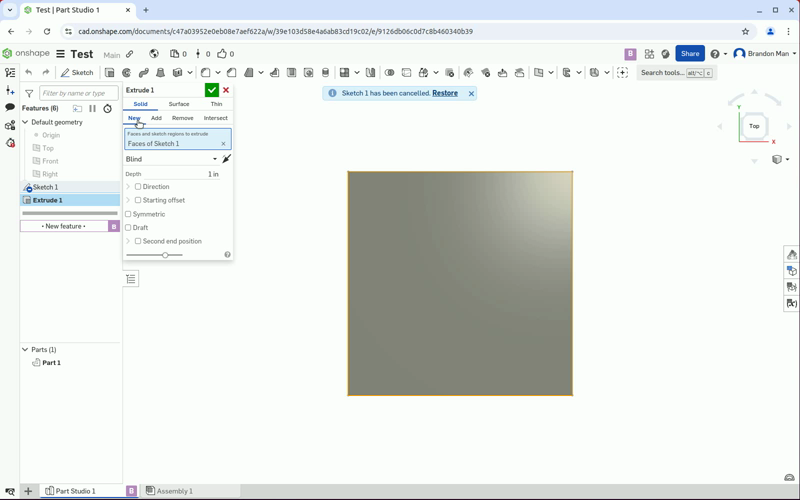
key(tab, 4)
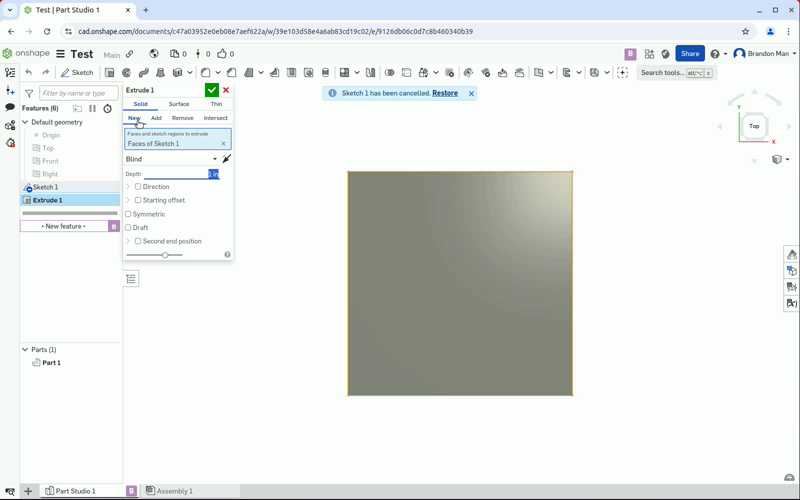
text(2.407)
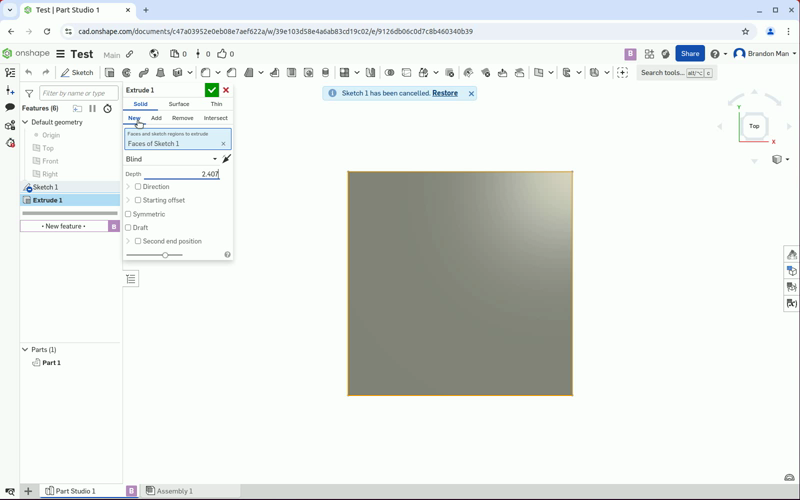
key(enter)
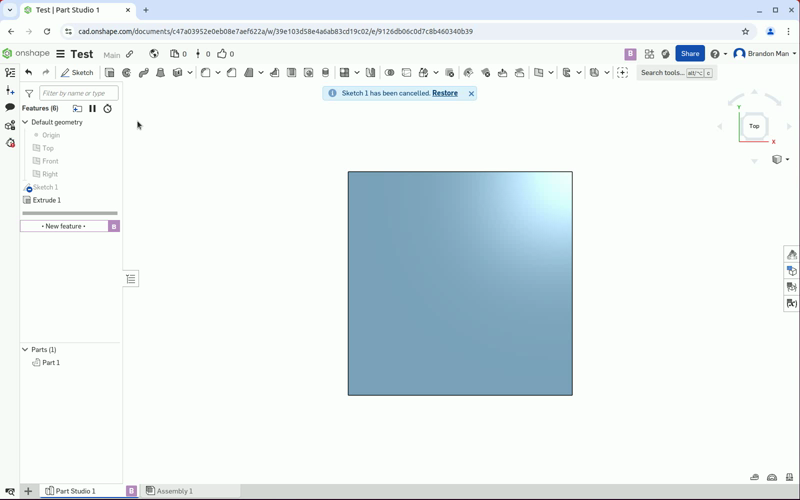
key(shift+h)
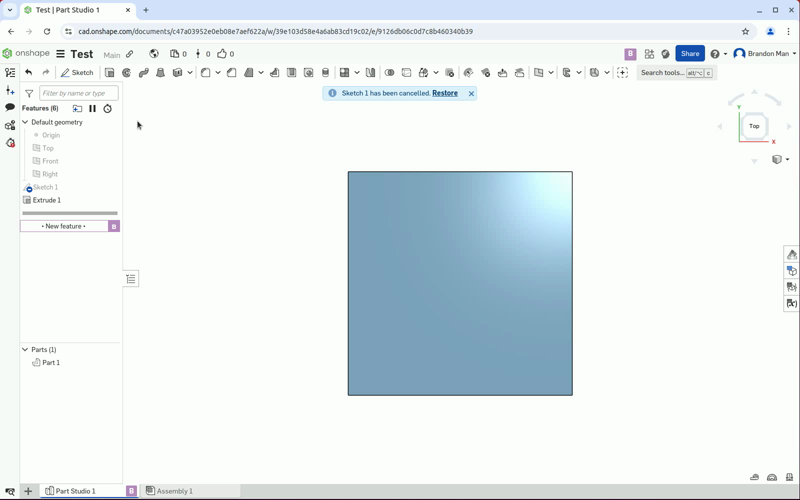
key(shift+h)
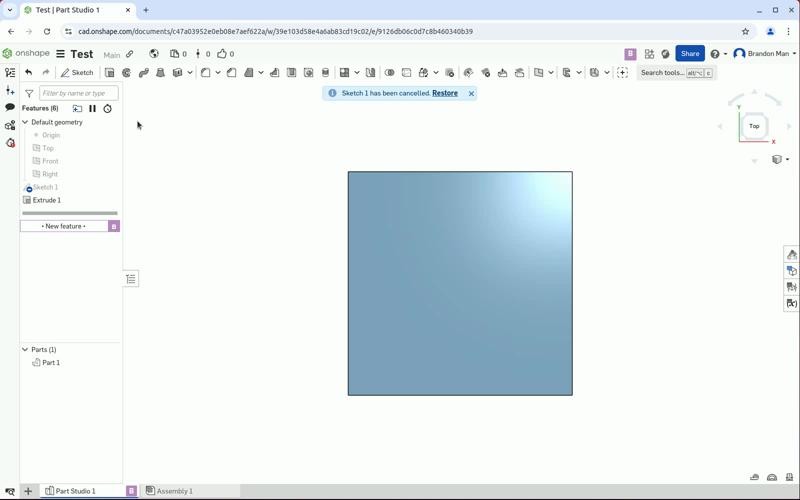
mouse_move(73, 189)
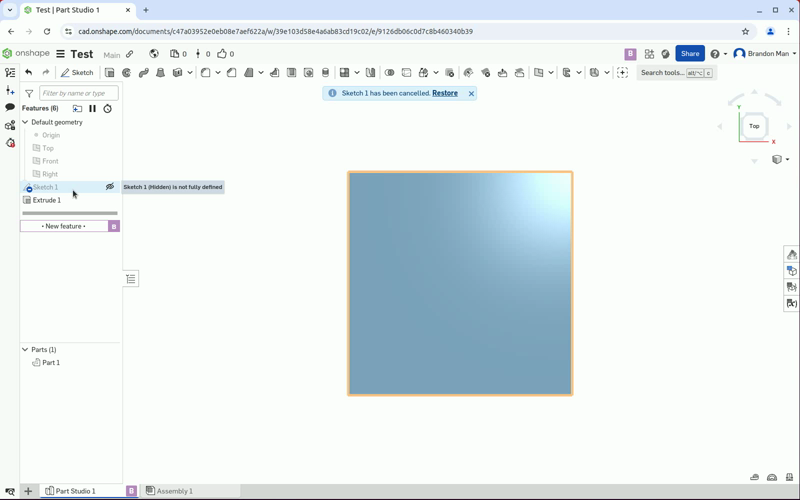
click(73, 189)
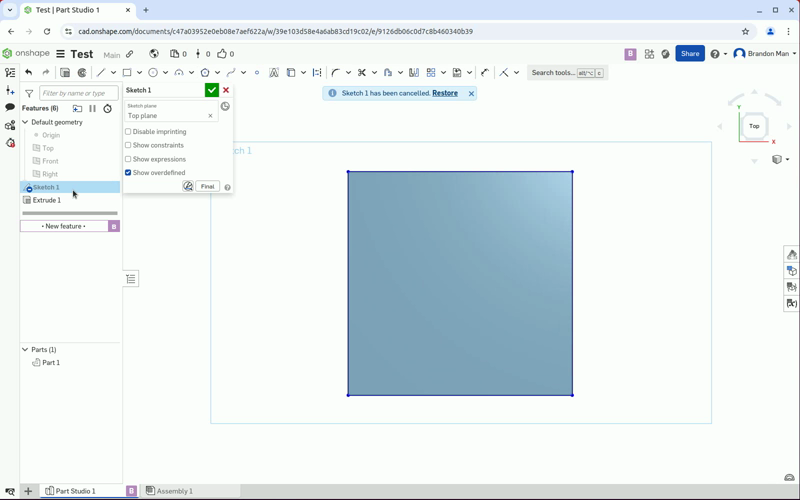
mouse_move(229, 92)
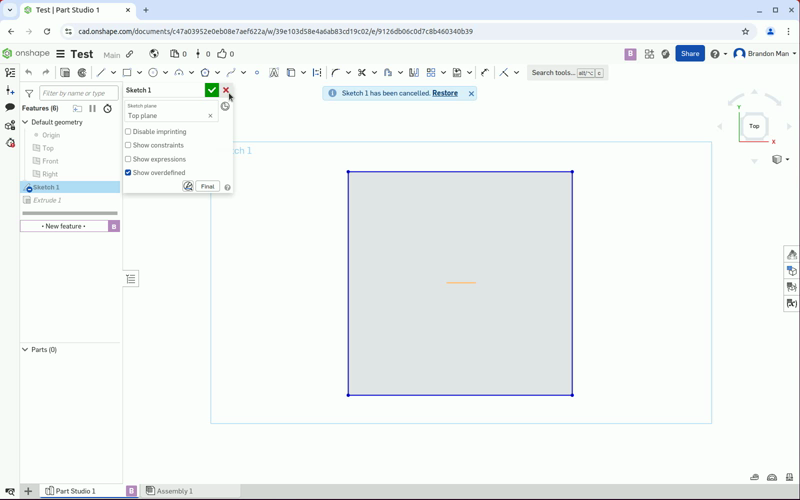
click(229, 92)
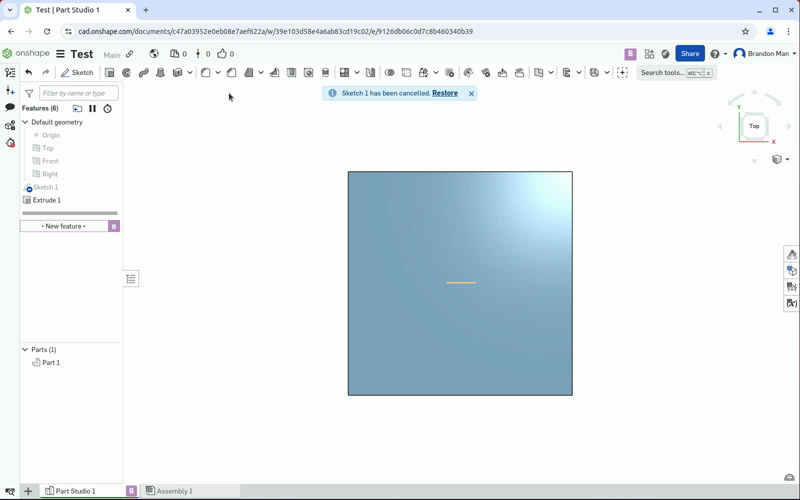
mouse_move(73, 352)
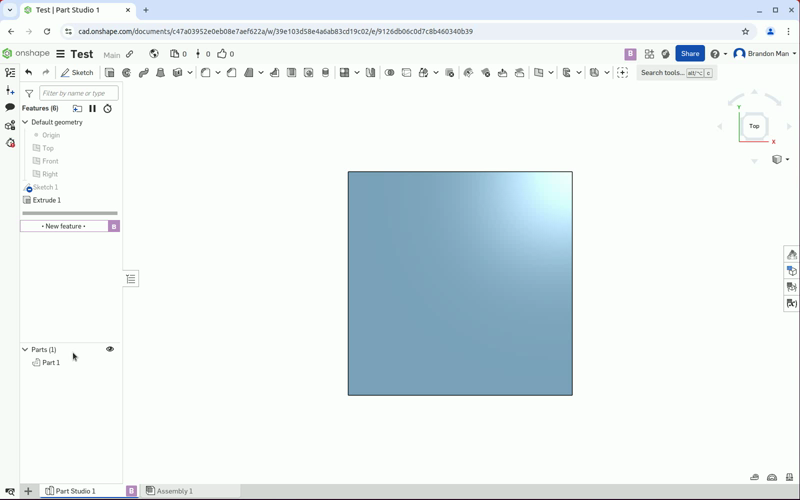
key(y)
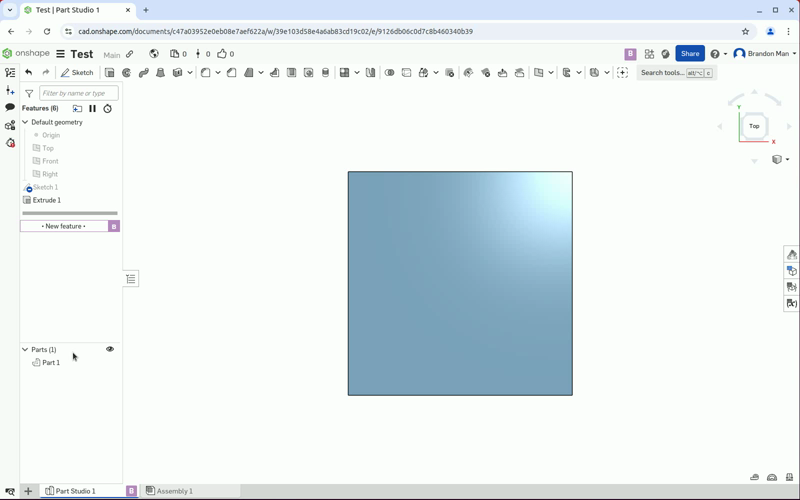
key(shift+p)
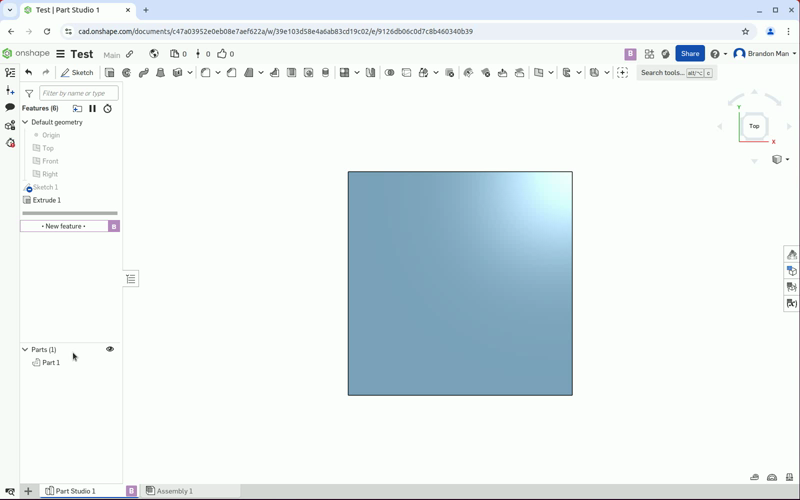
key(space)
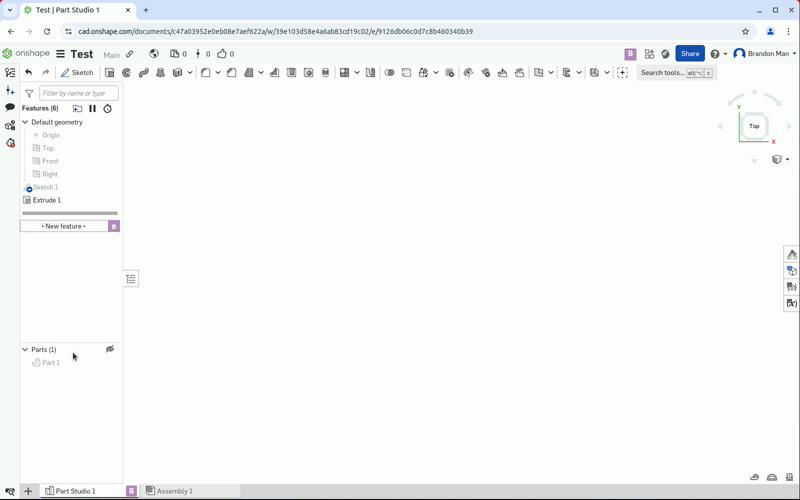
key_down(shift)
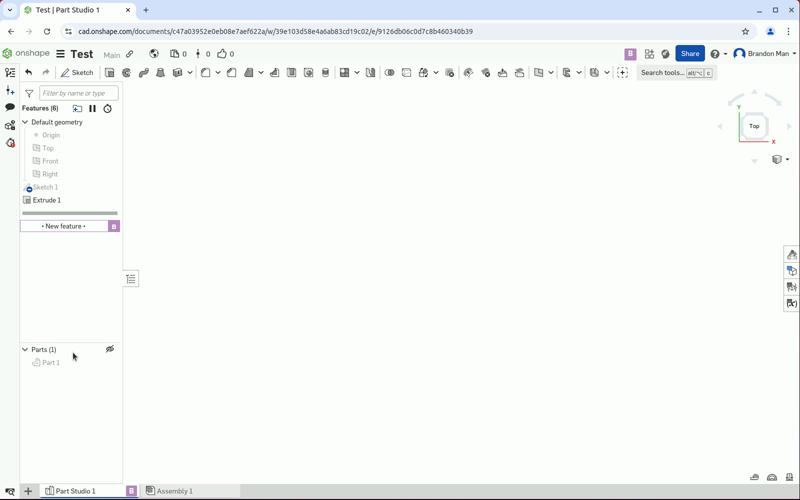
key(up)
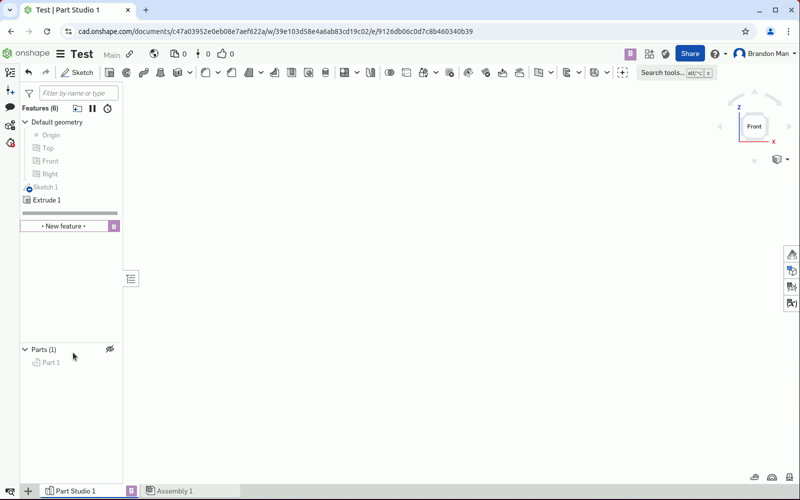
key_up(shift)
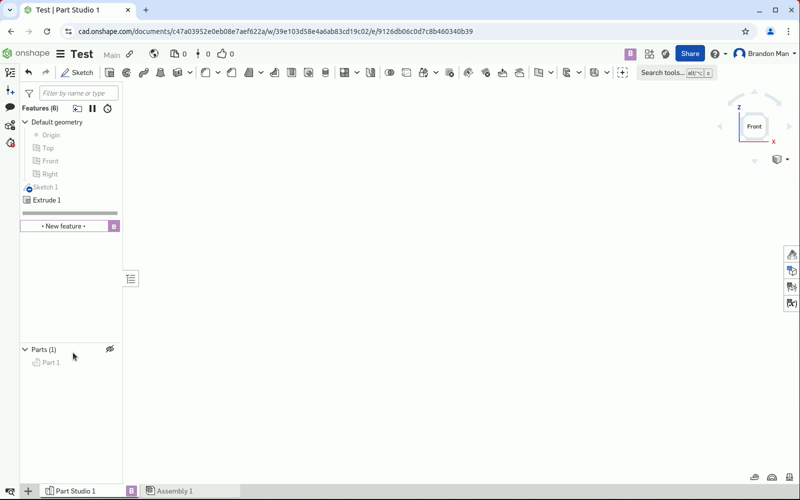
key(space)
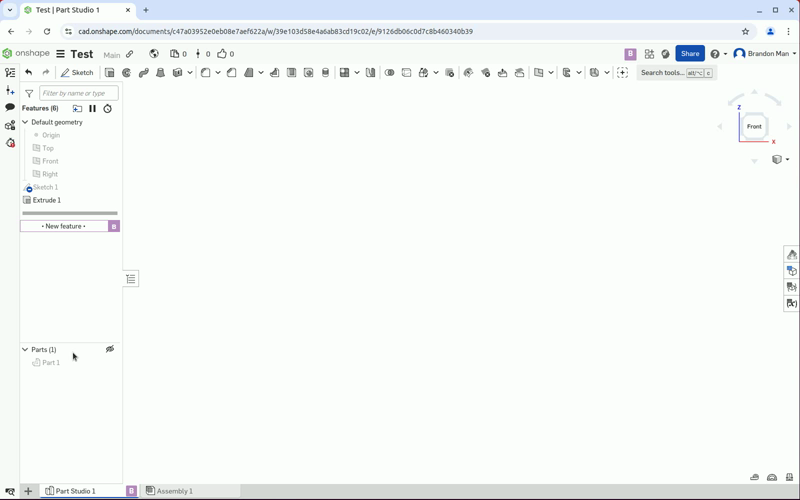
key_down(shift)
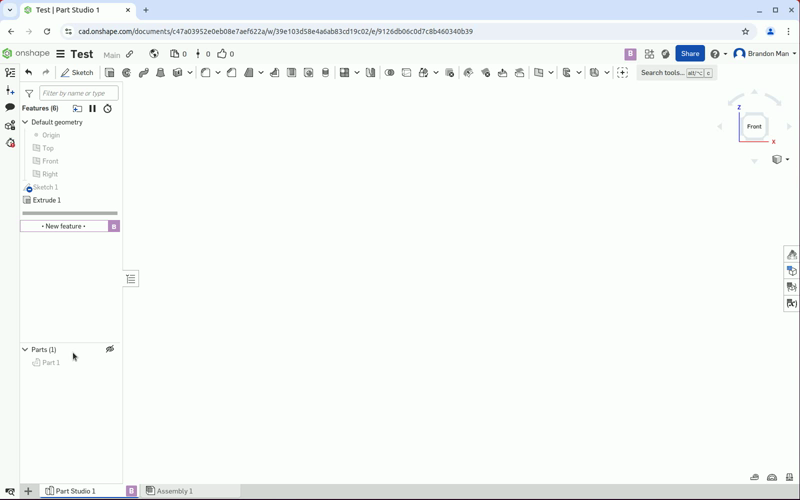
key(left)
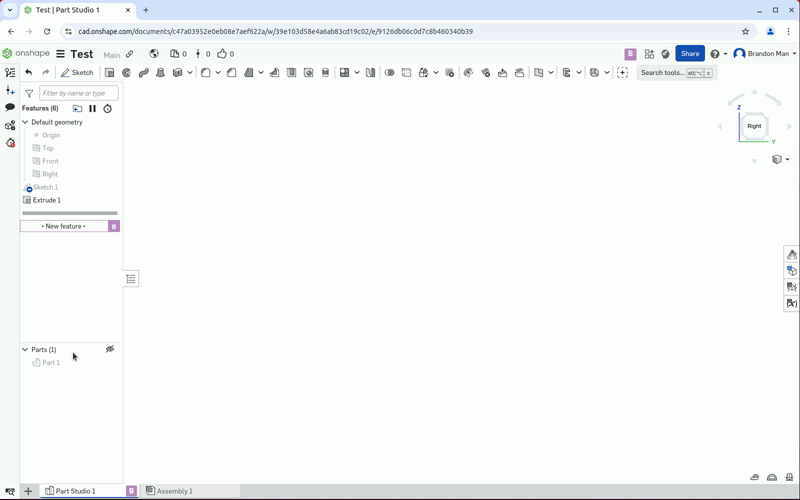
key_up(shift)
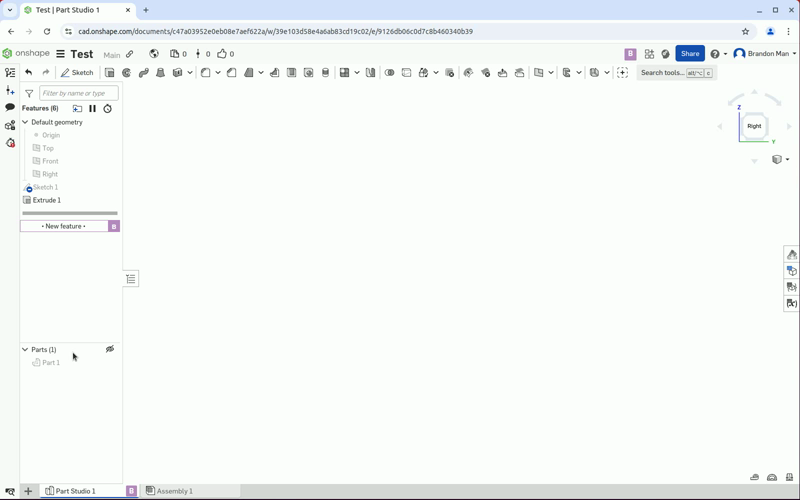
mouse_move(73, 352)
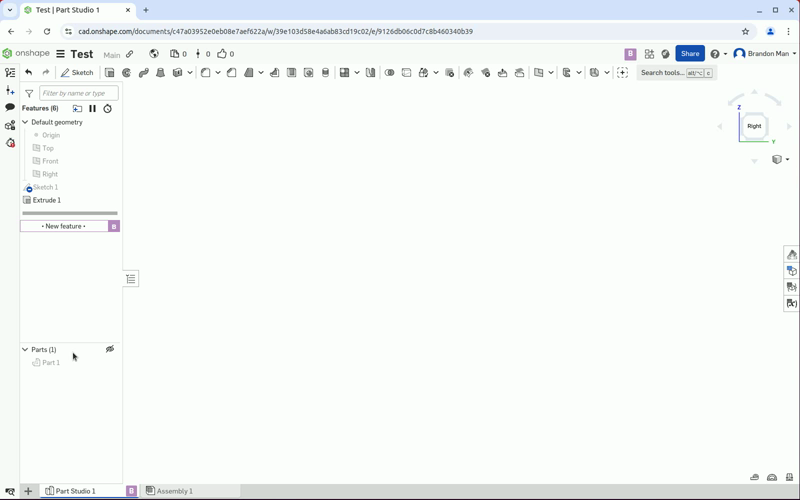
key(shift+y)
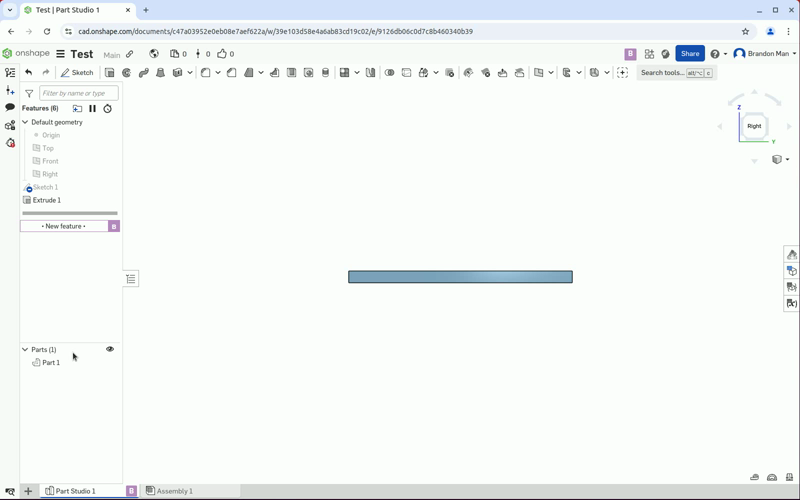
mouse_move(541, 75)
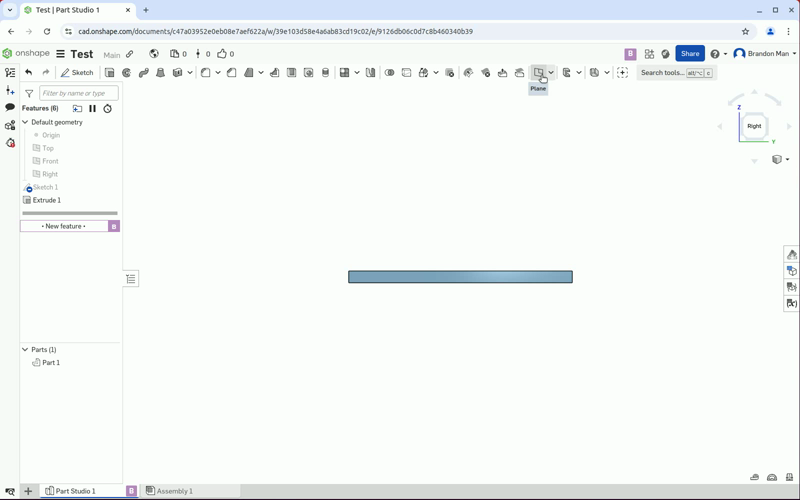
click(541, 75)
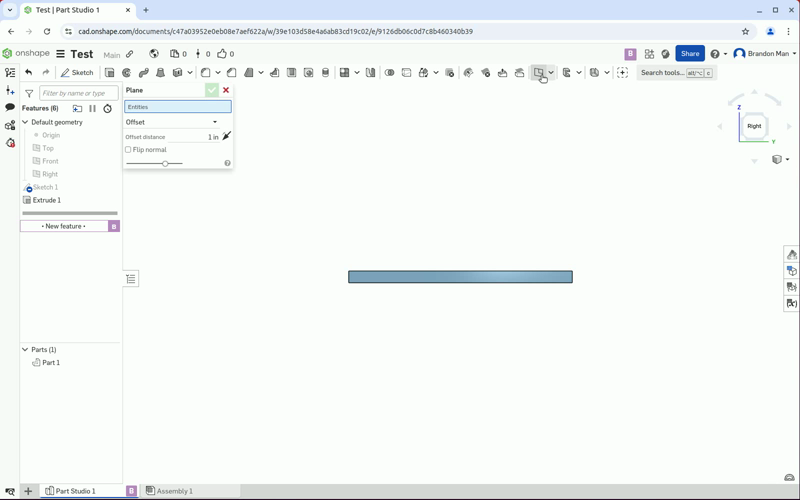
mouse_move(73, 176)
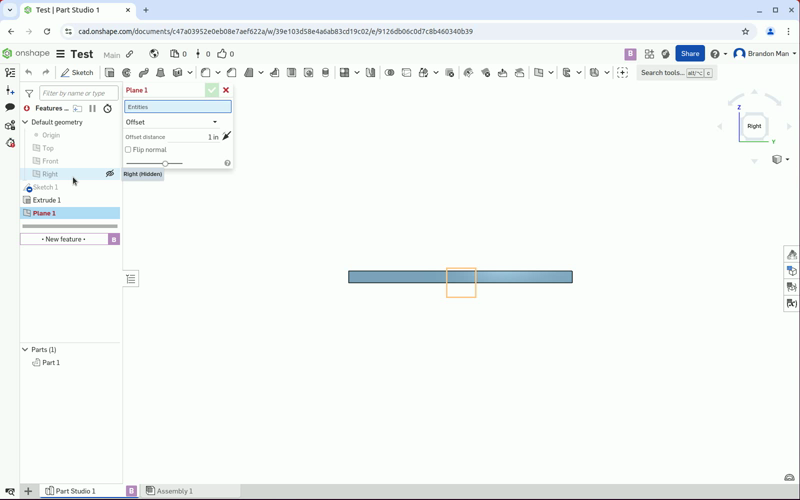
click(73, 176)
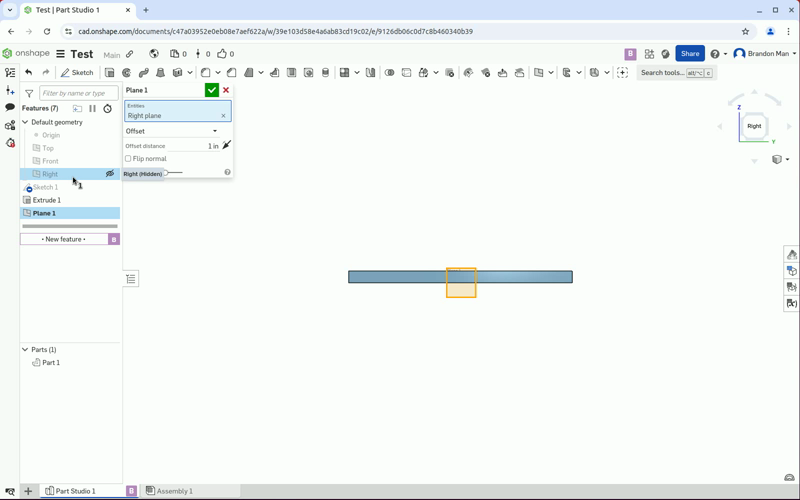
key(tab, 2)
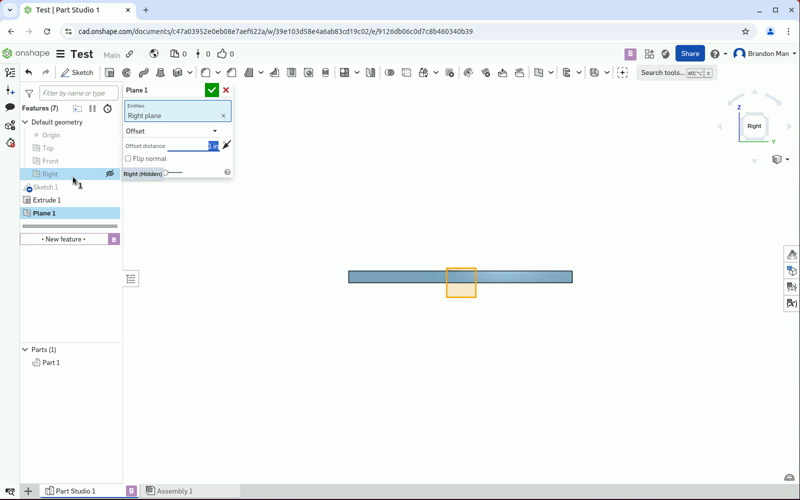
text(23.108)
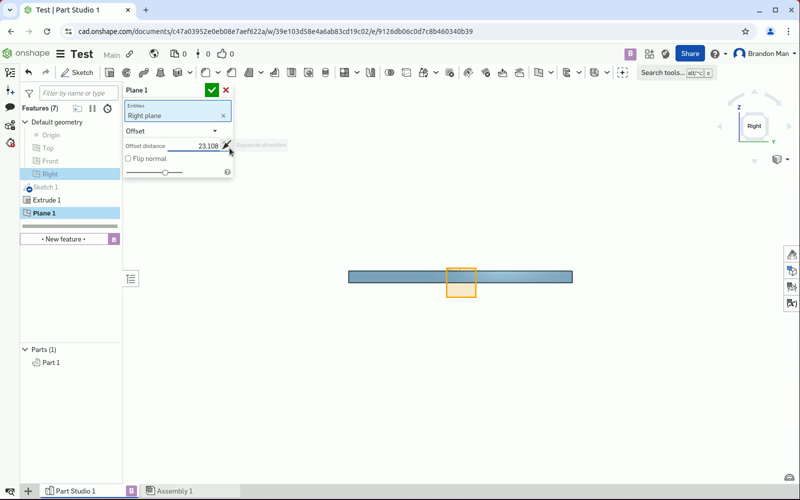
mouse_move(229, 147)
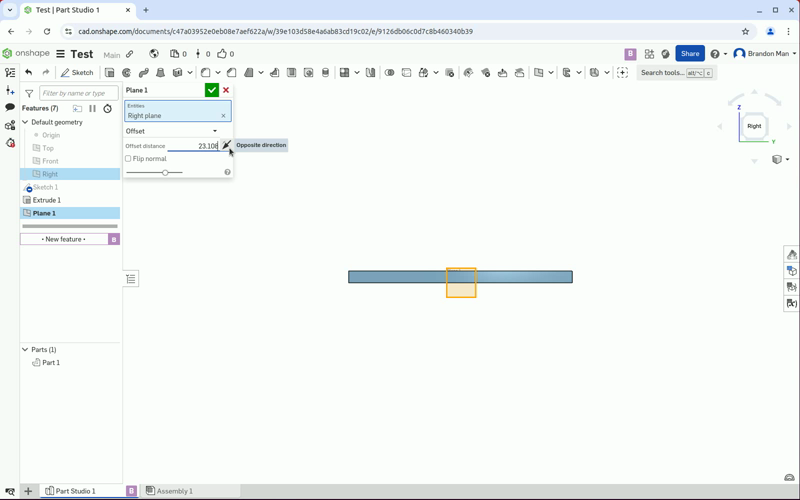
click(229, 147)
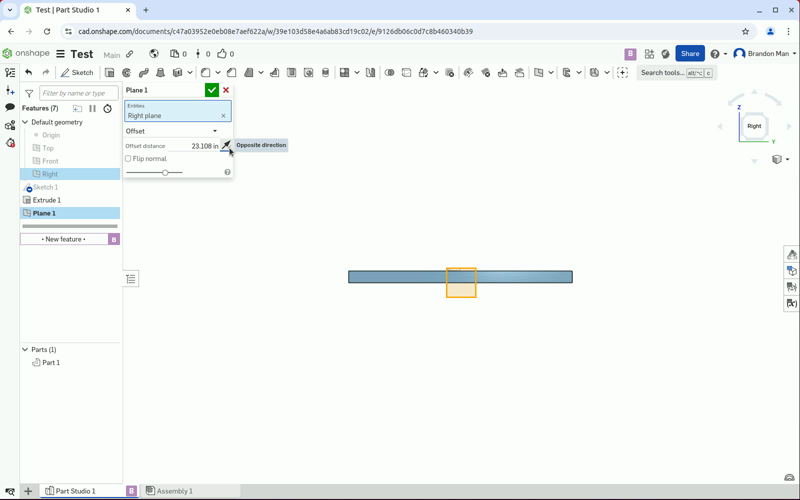
key(enter, 2)
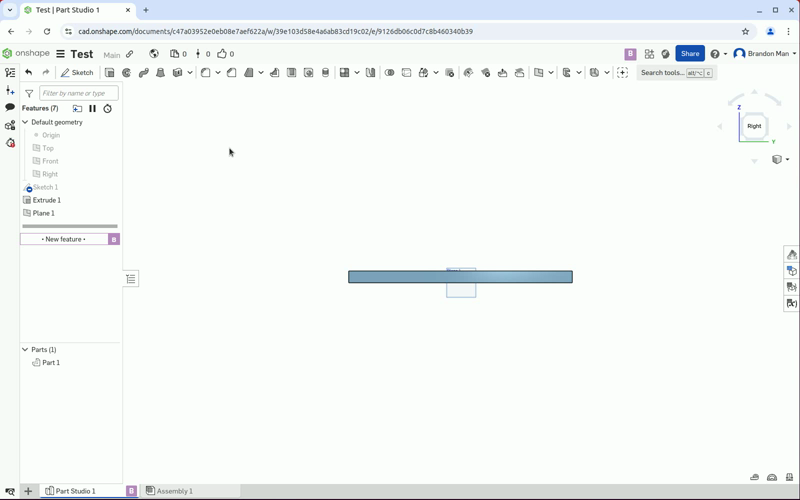
key(shift+s)
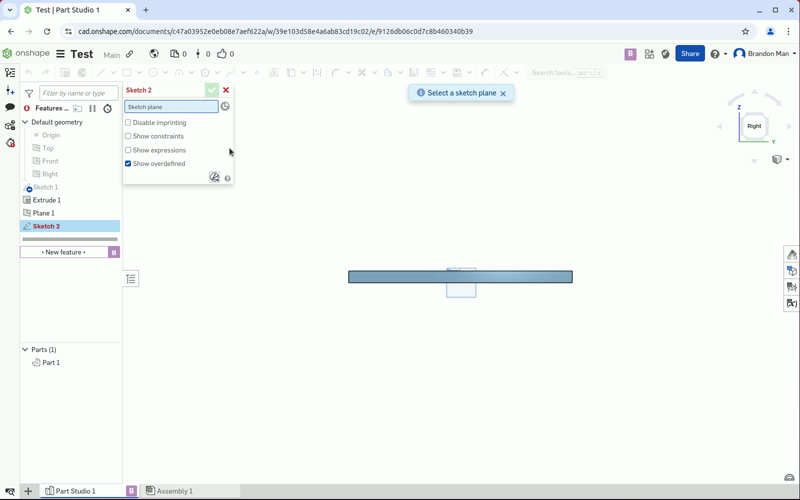
mouse_move(73, 215)
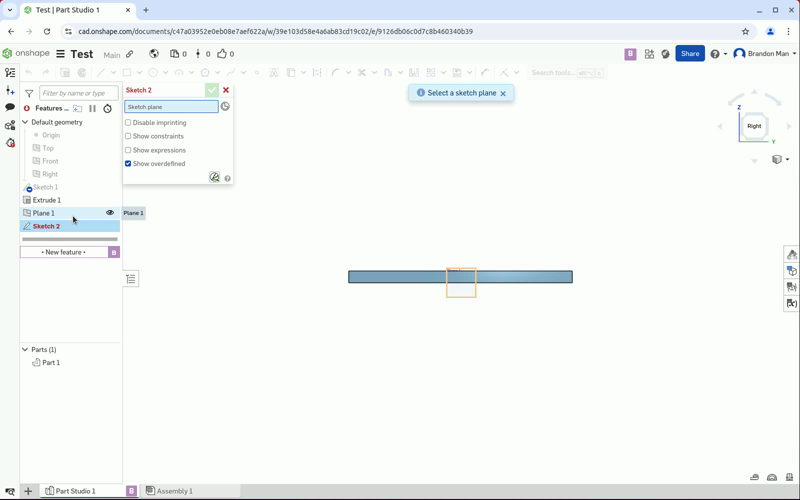
click(73, 215)
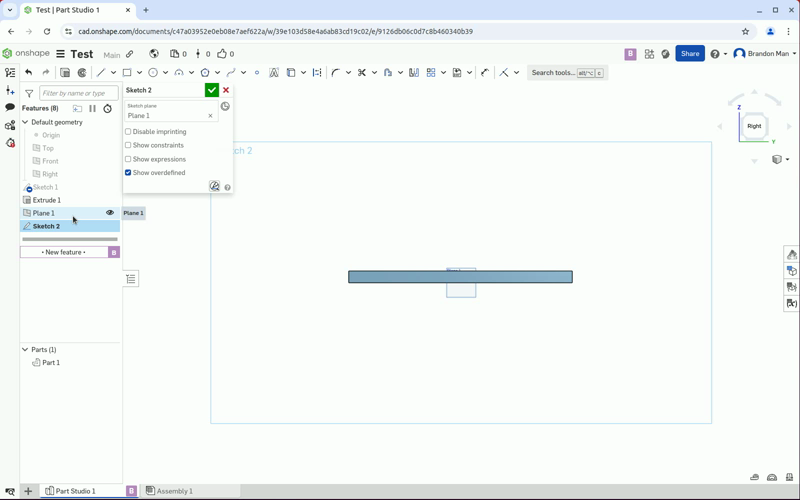
mouse_move(73, 352)
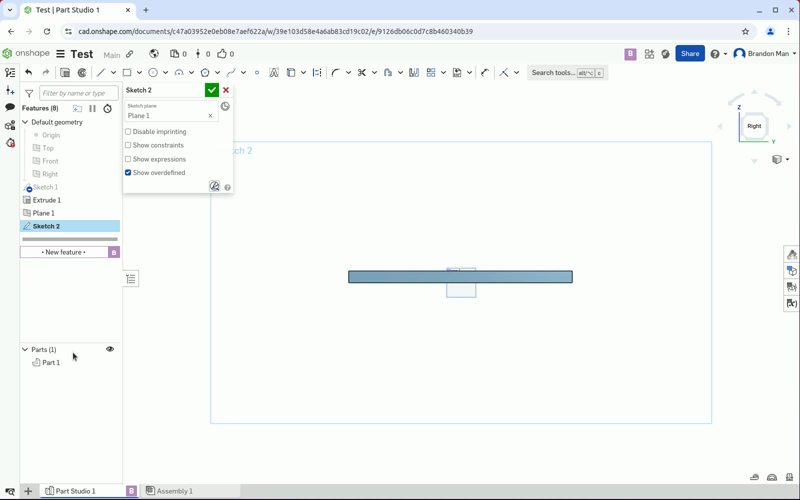
key(y)
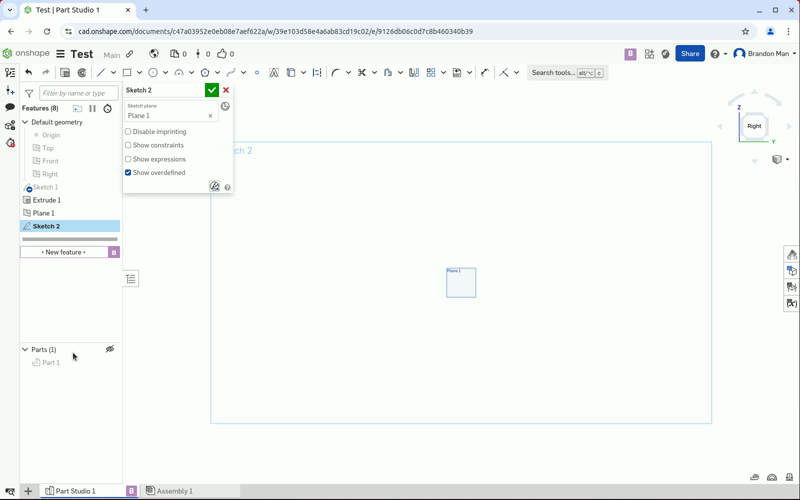
key(l)
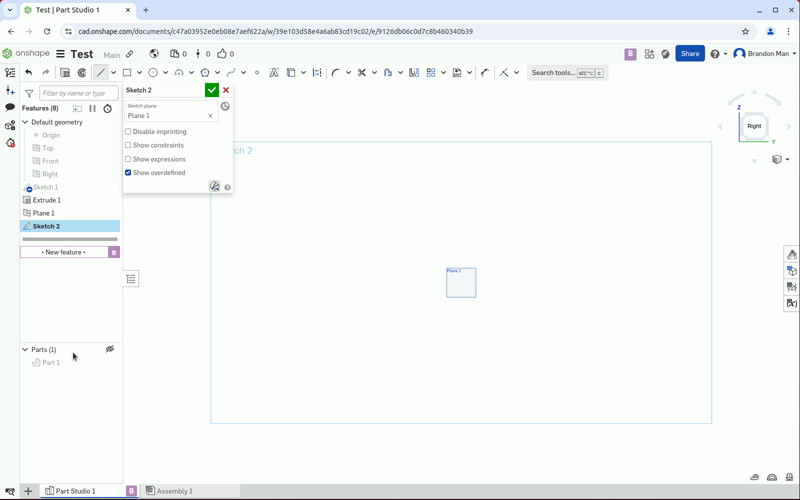
key_down(shift)
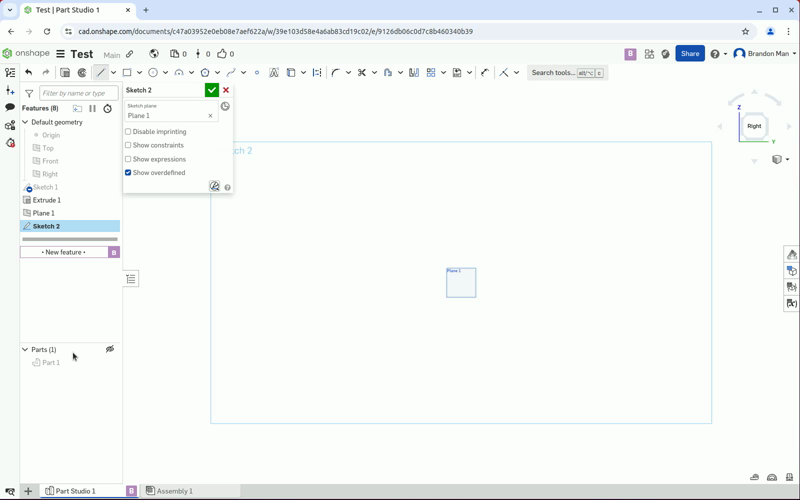
mouse_move(362, 271)
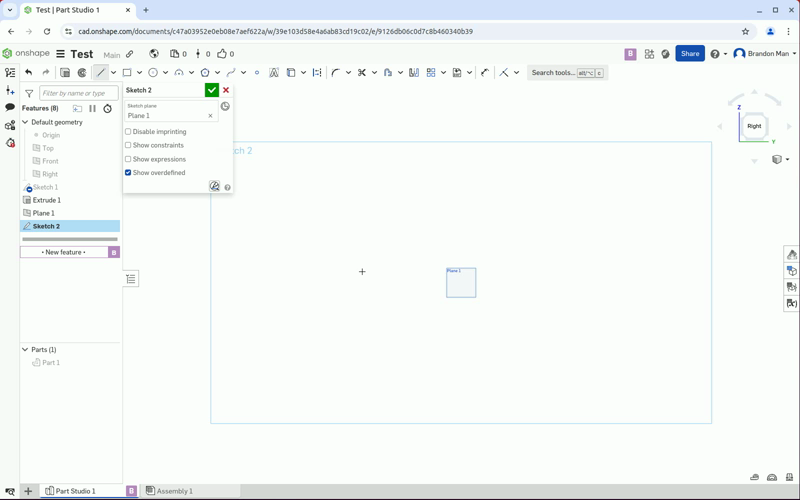
click(362, 271)
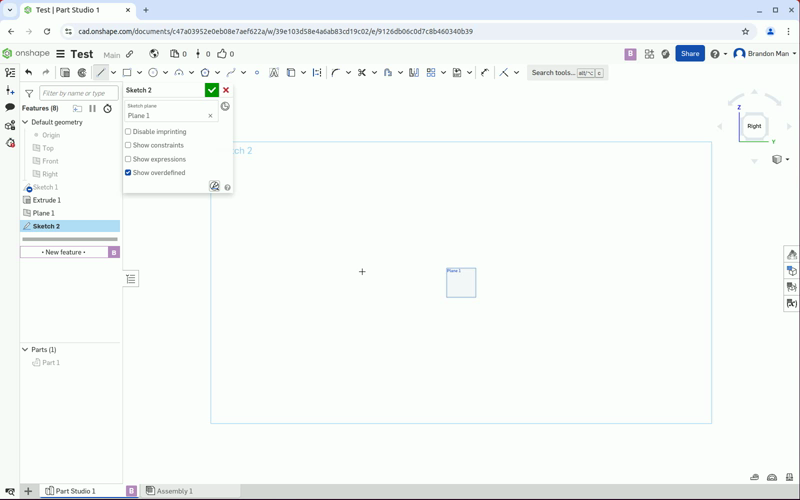
key_up(shift)
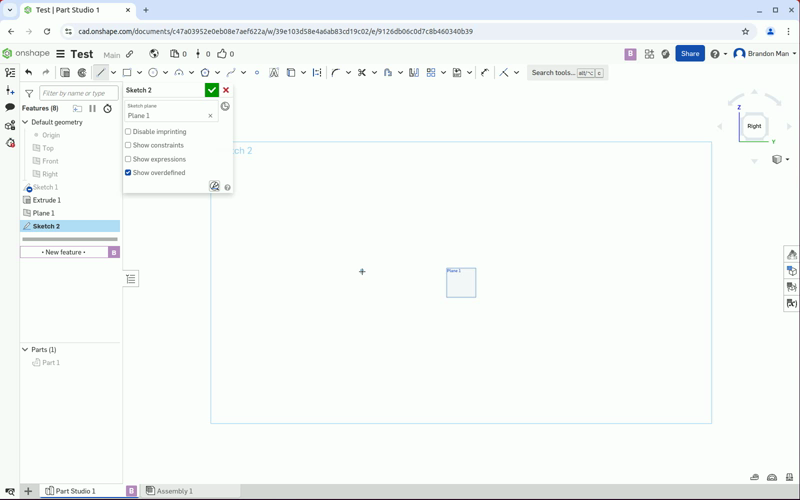
key_down(shift)
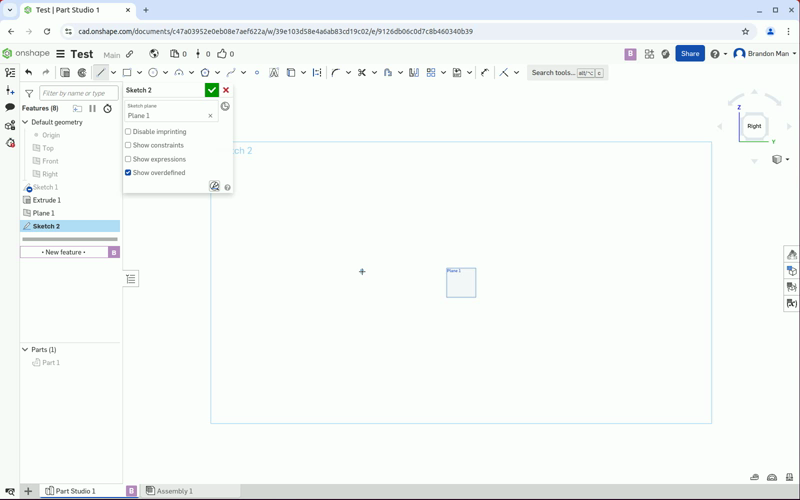
mouse_move(392, 271)
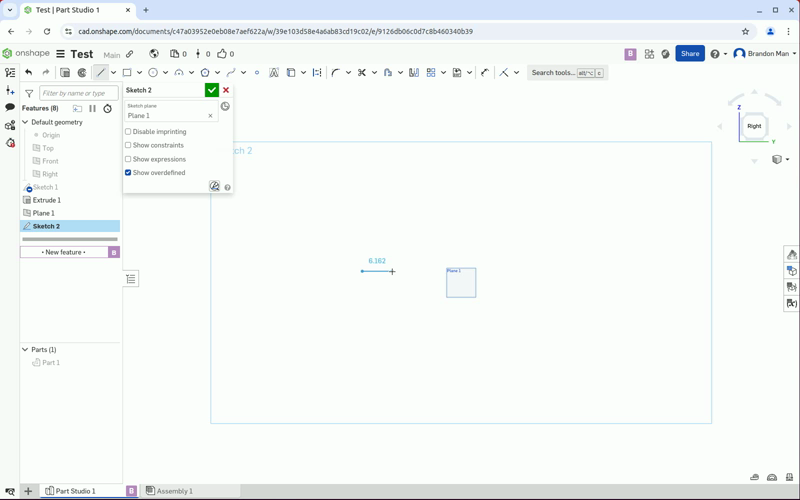
mouse_move(419, 271)
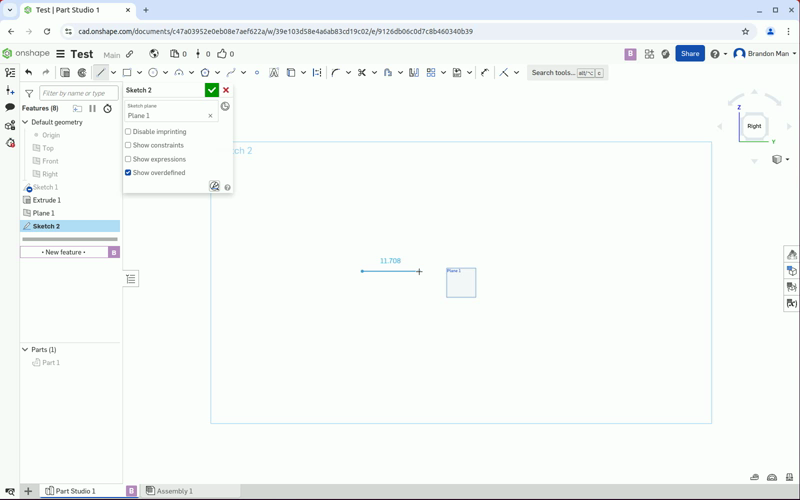
click(419, 271)
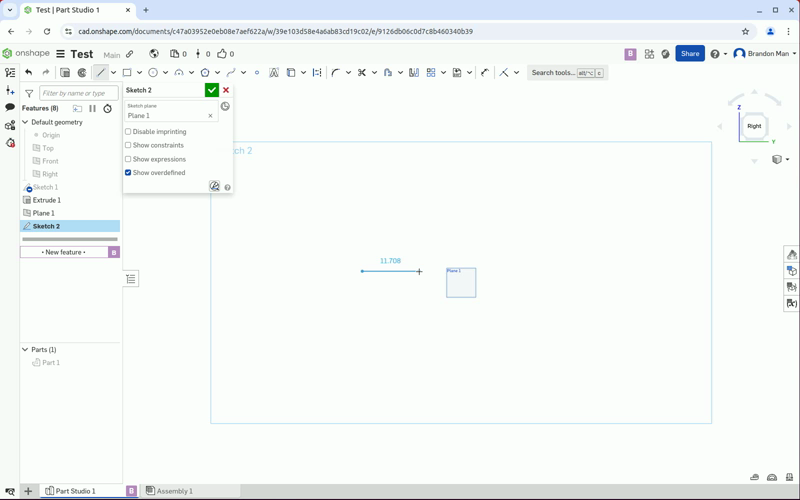
key_up(shift)
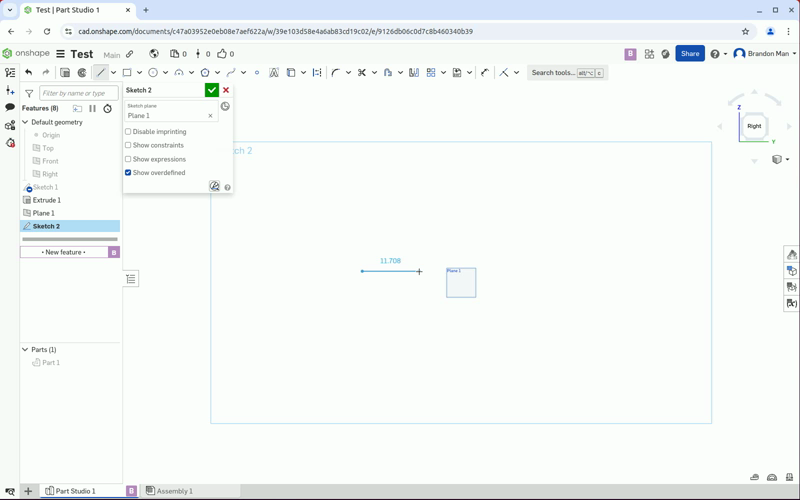
key(esc)
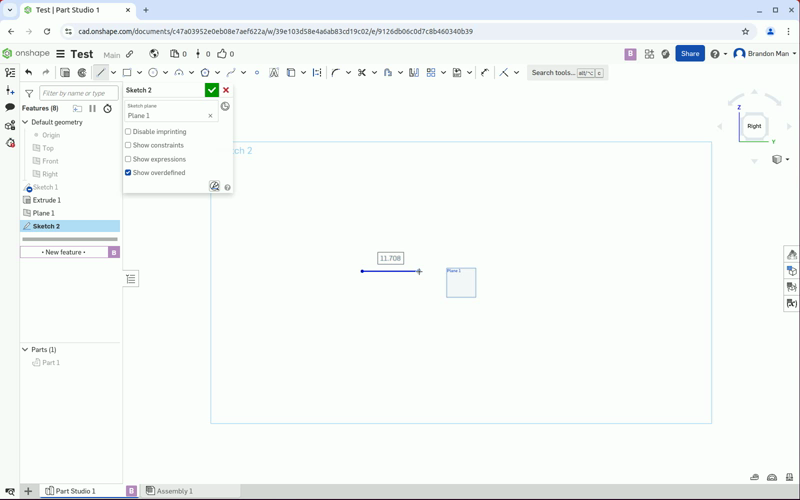
key(a)
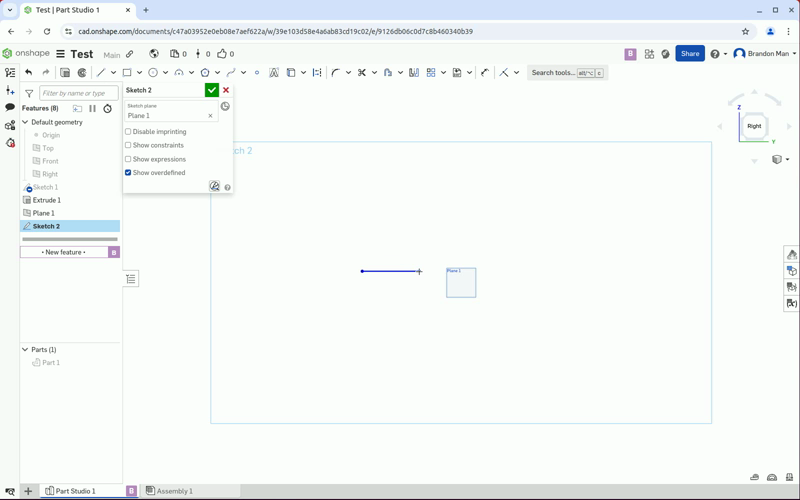
mouse_move(419, 271)
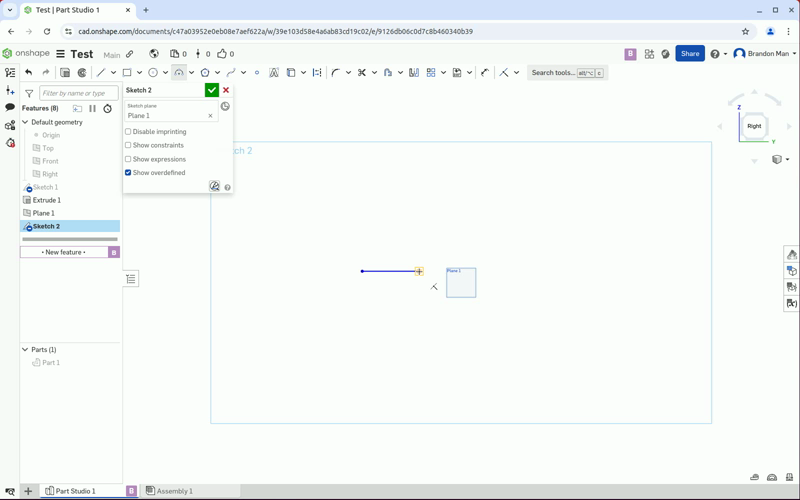
click(419, 271)
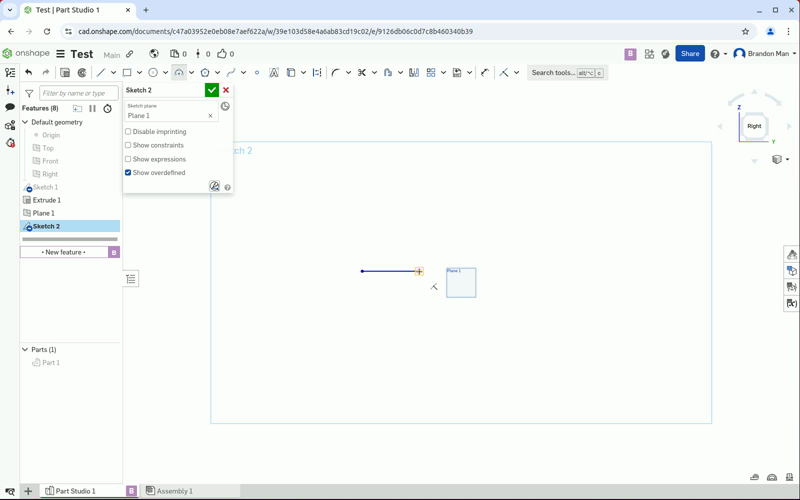
mouse_move(362, 271)
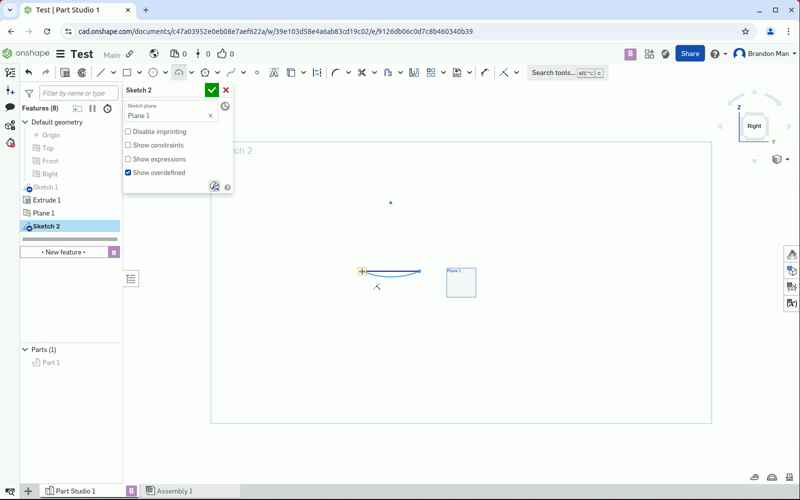
click(362, 271)
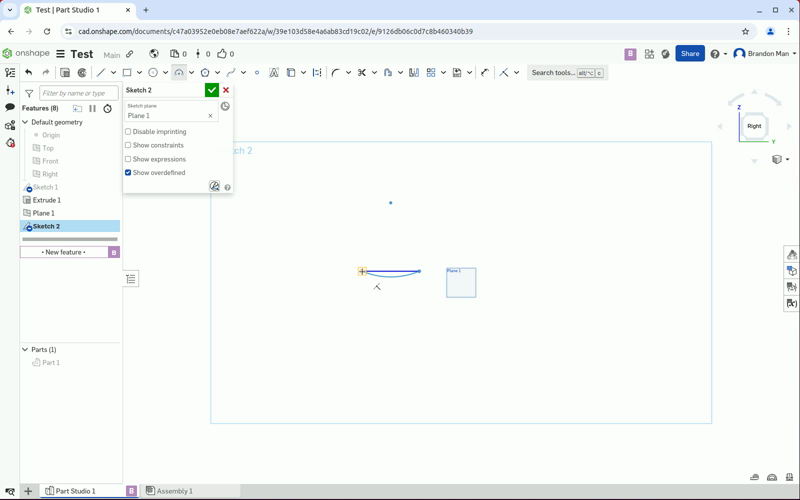
key_down(shift)
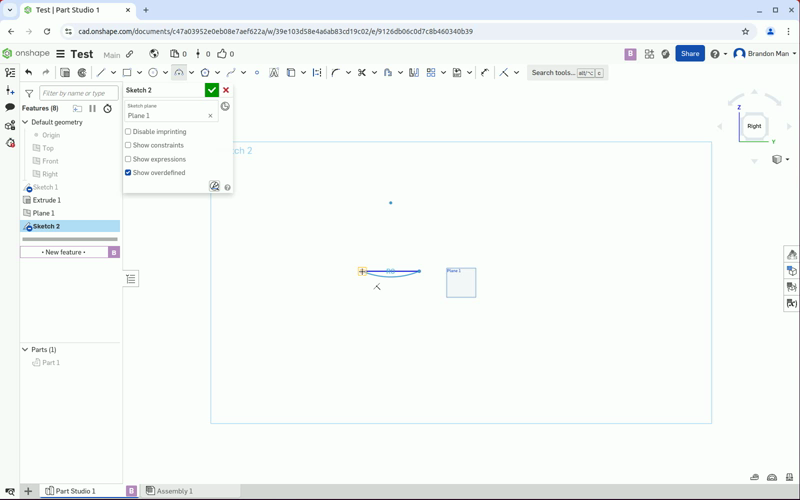
mouse_move(390, 242)
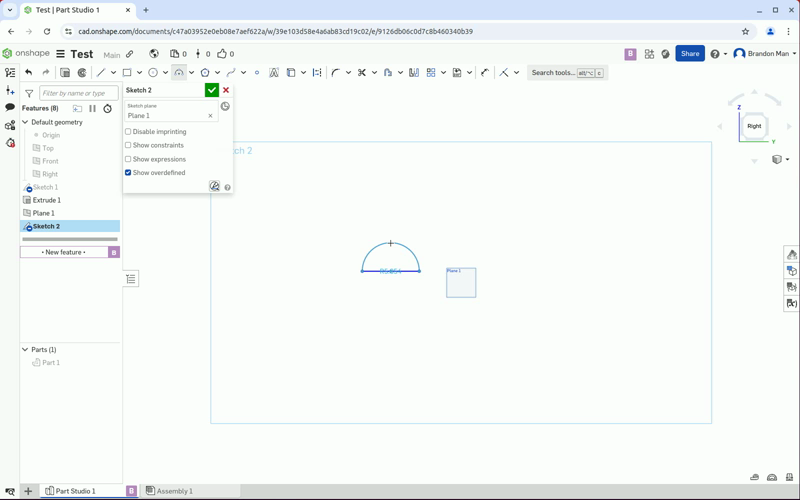
click(390, 242)
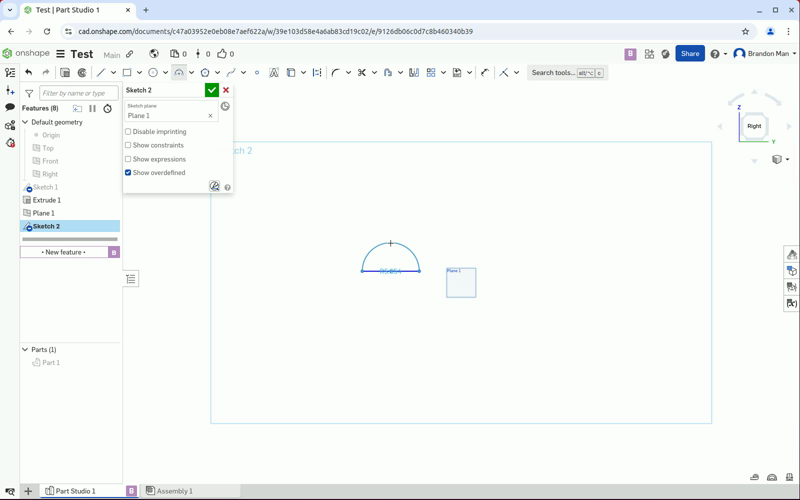
key_up(shift)
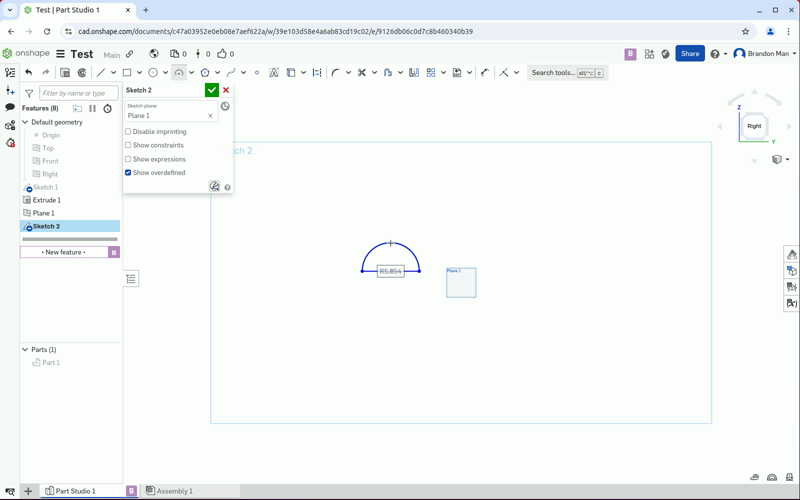
key(esc)
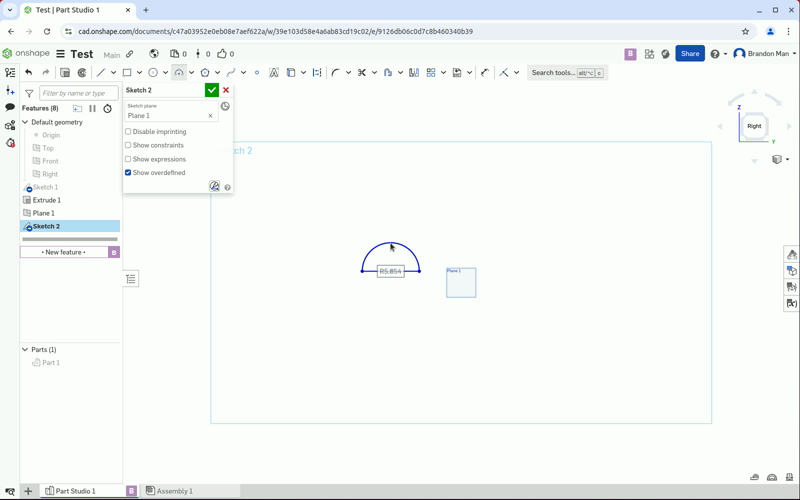
mouse_move(392, 269)
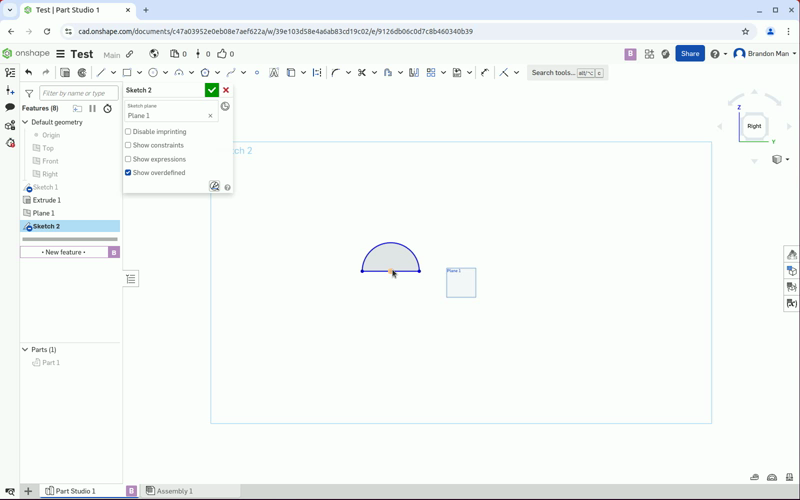
scroll(6)
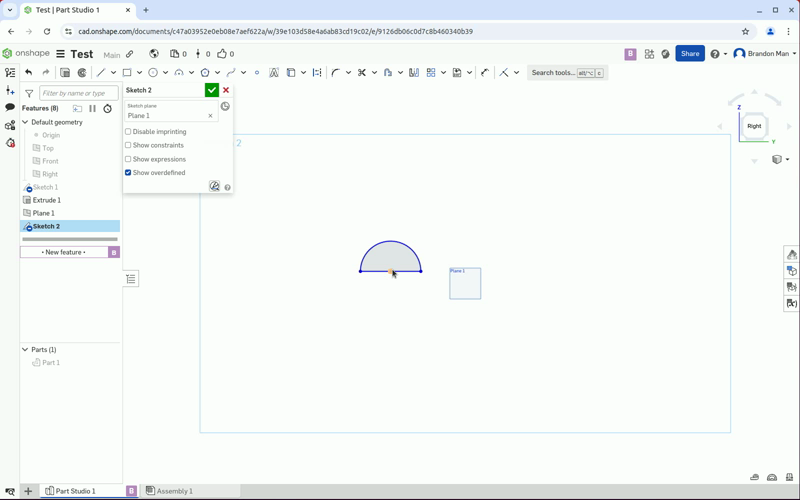
scroll(6)
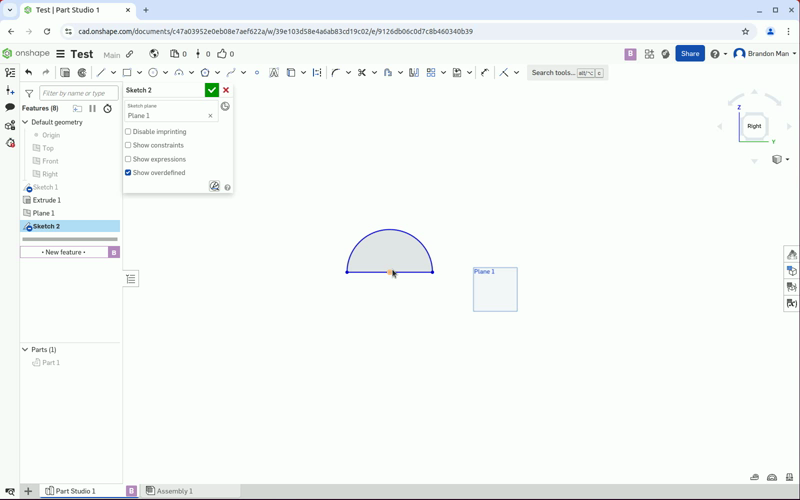
scroll(6)
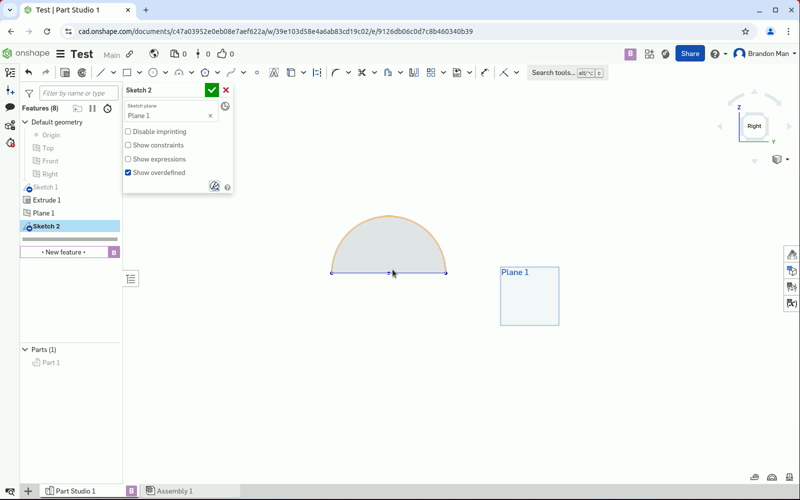
scroll(6)
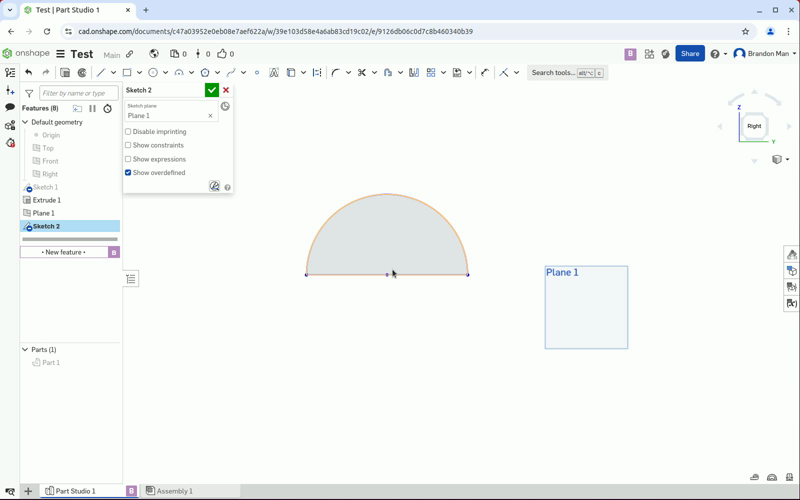
scroll(6)
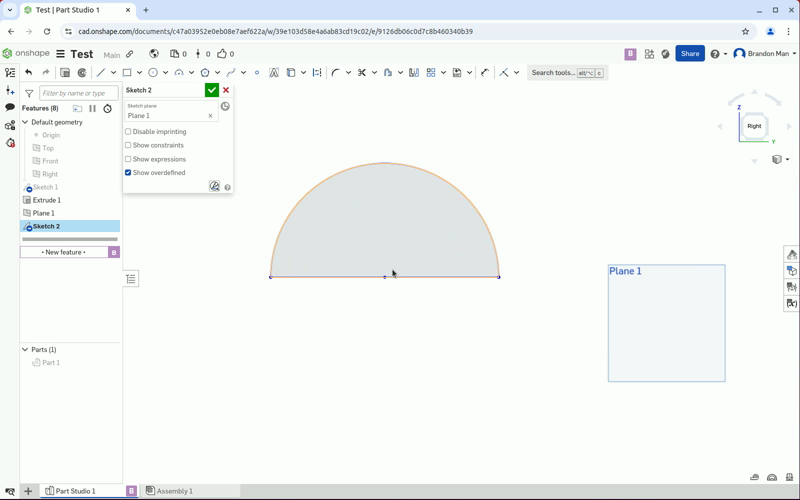
scroll(6)
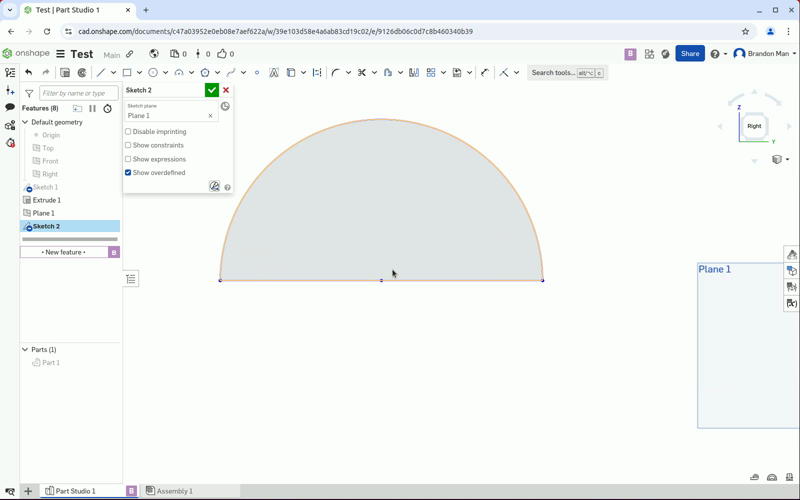
scroll(6)
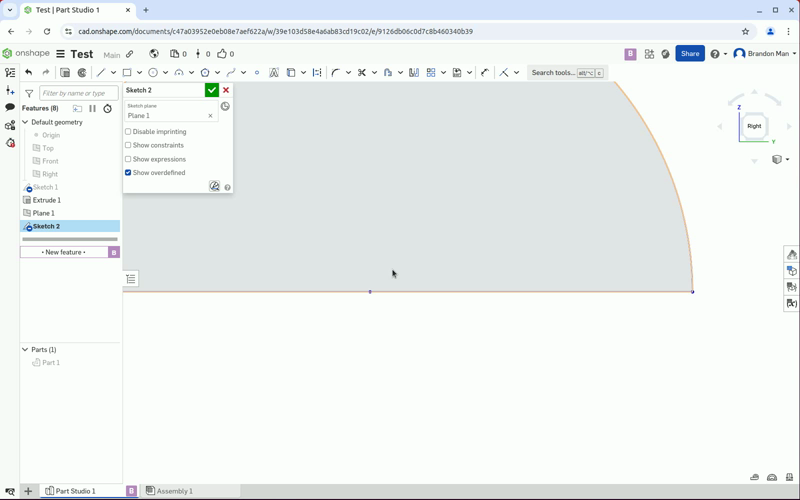
click(392, 269)
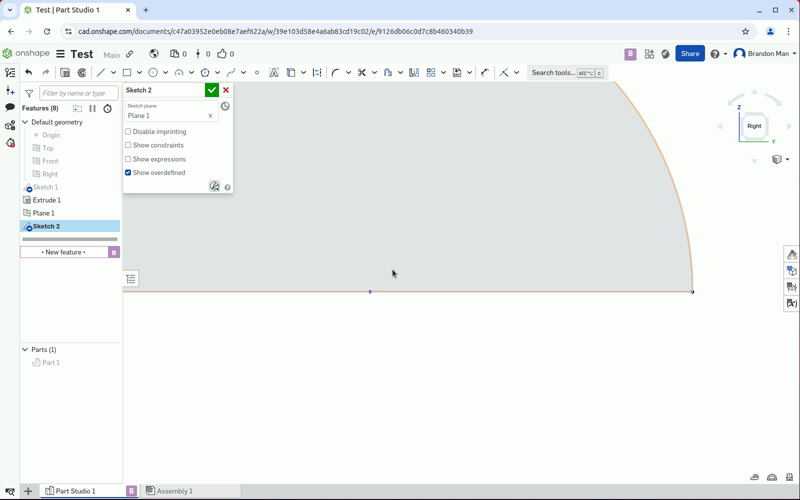
scroll(-6)
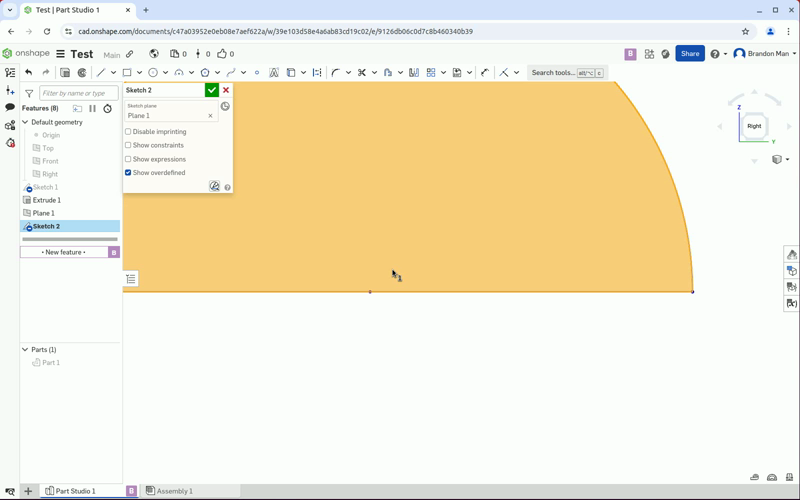
scroll(-6)
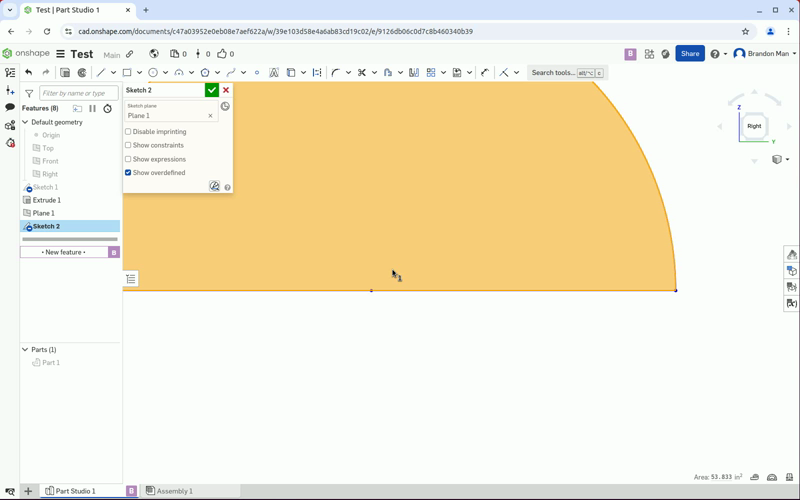
scroll(-6)
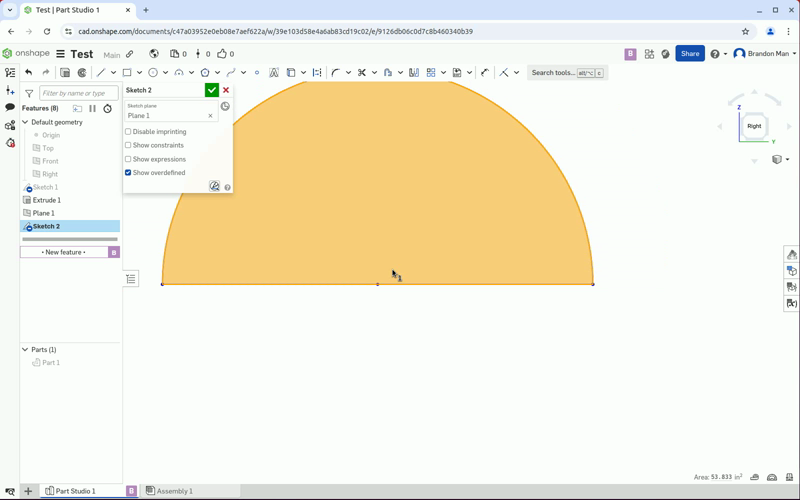
scroll(-6)
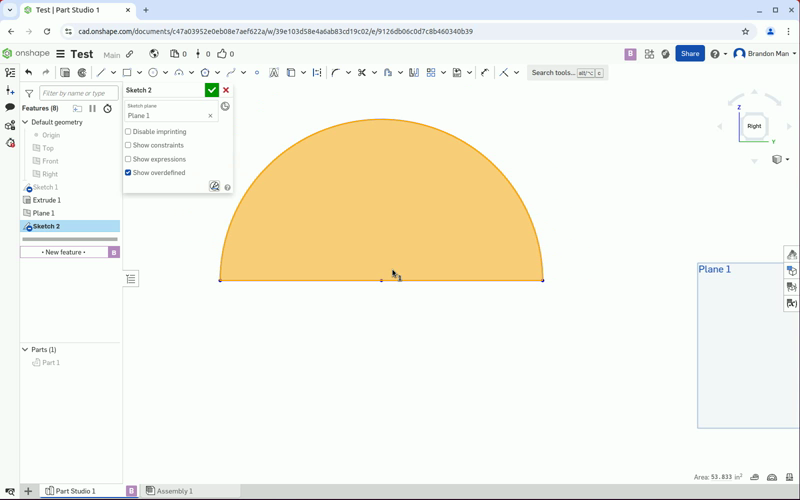
scroll(-6)
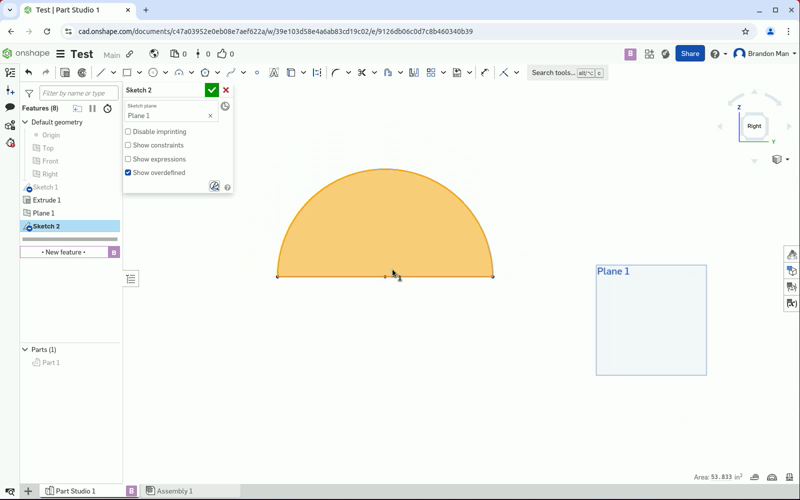
scroll(-6)
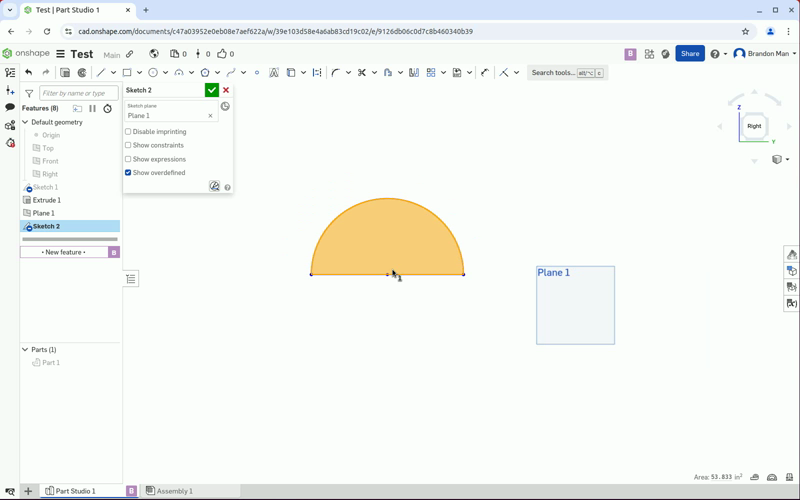
scroll(-6)
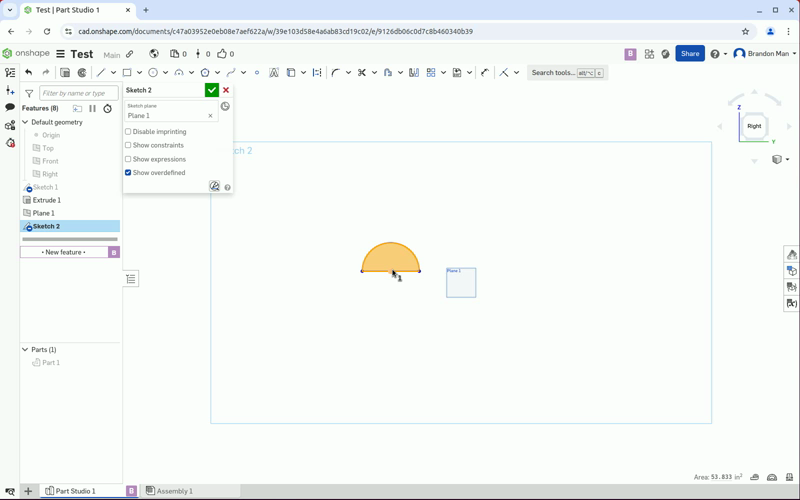
mouse_move(73, 352)
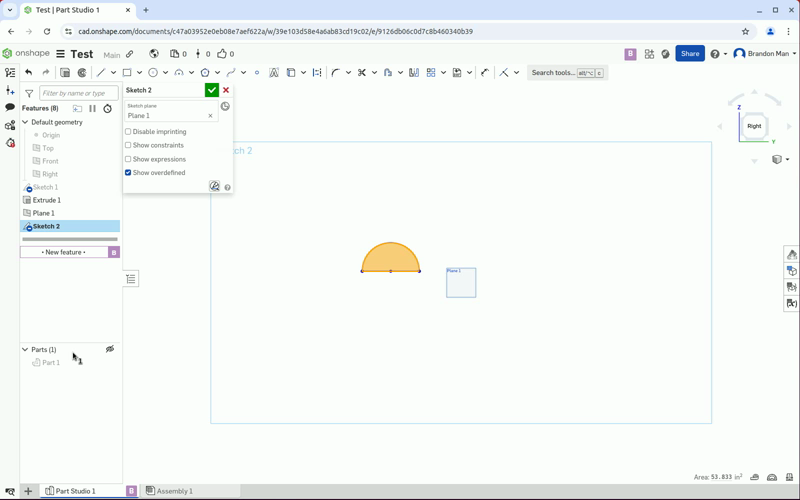
key(shift+y)
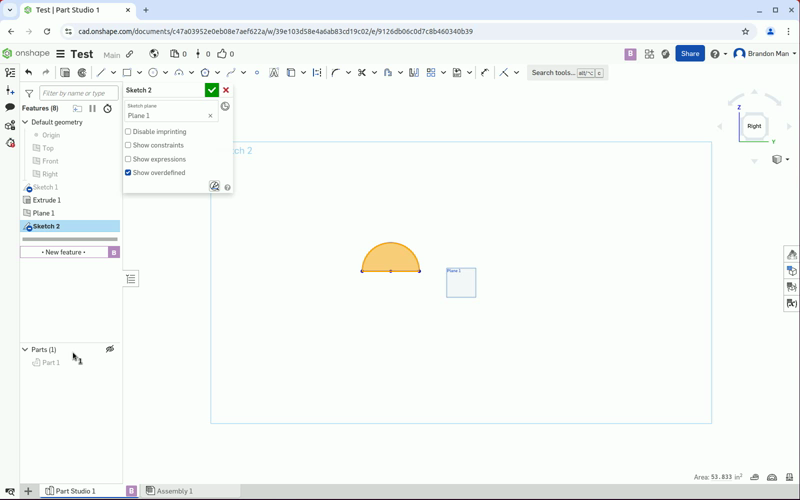
key(shift+e)
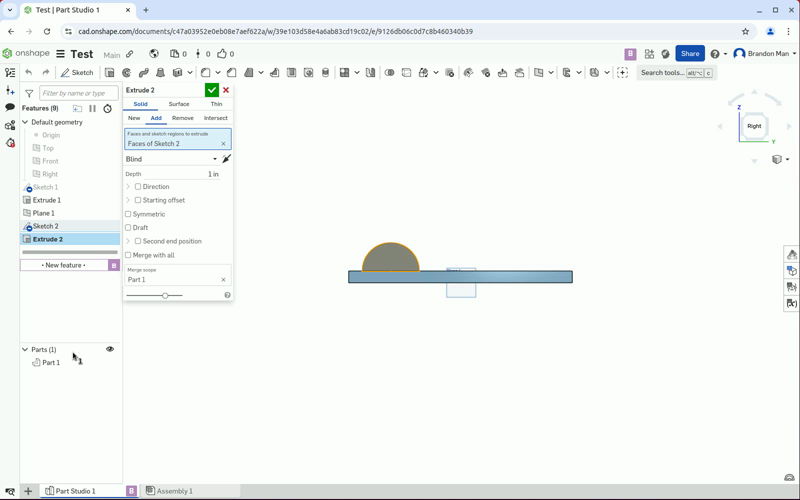
mouse_move(143, 106)
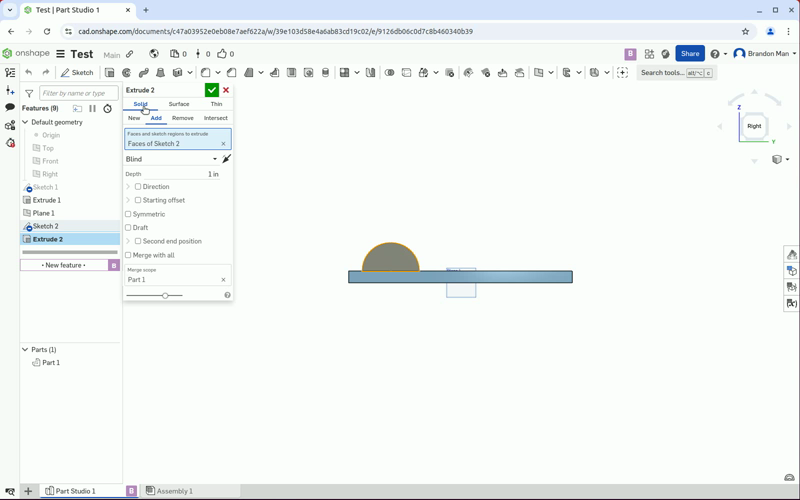
click(143, 106)
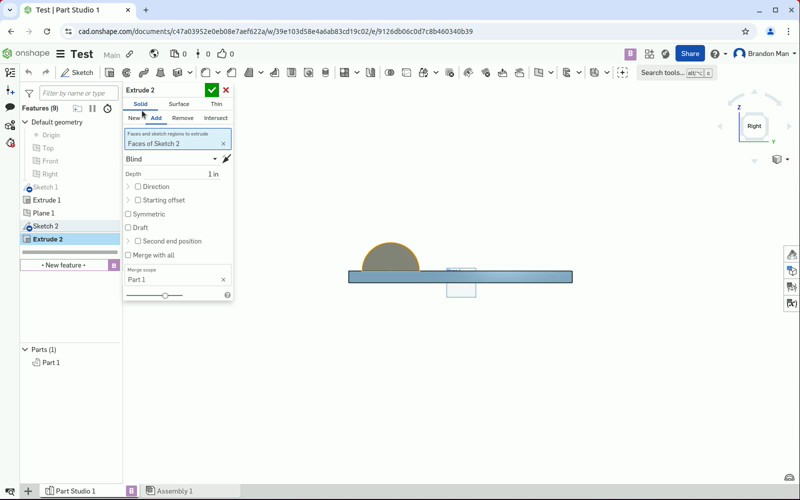
mouse_move(137, 120)
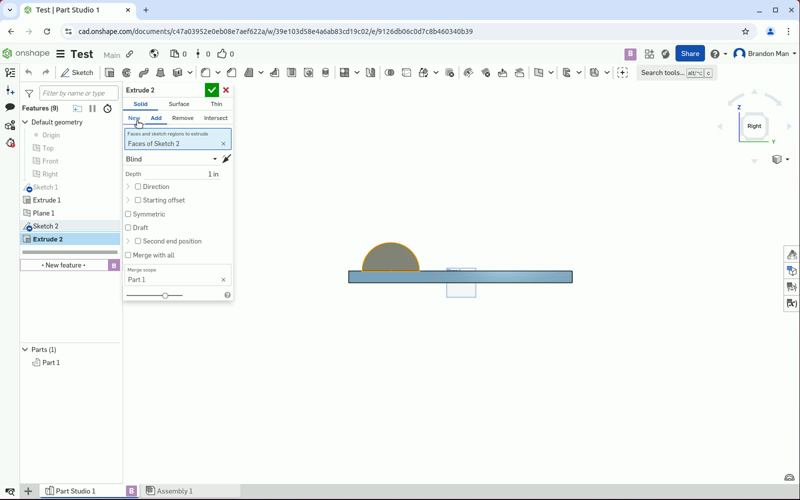
click(137, 120)
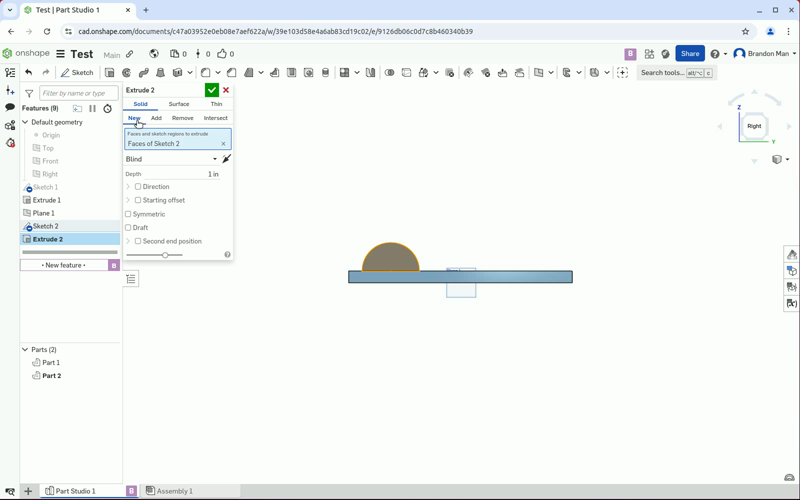
key(tab, 4)
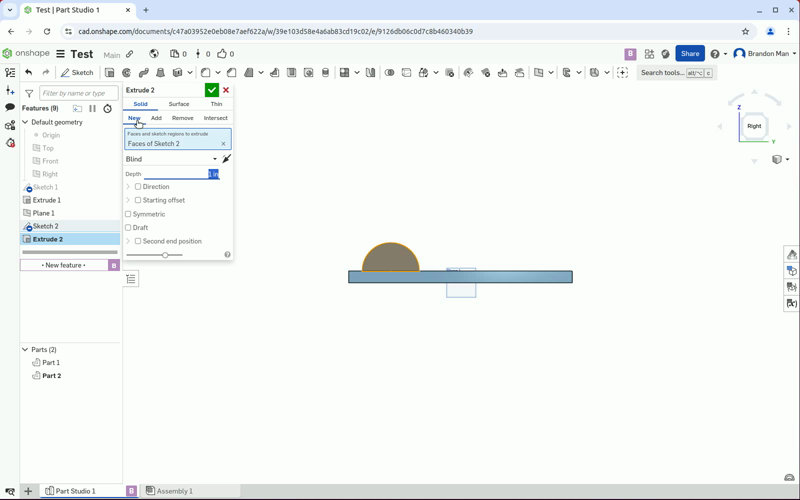
text(-23.108)
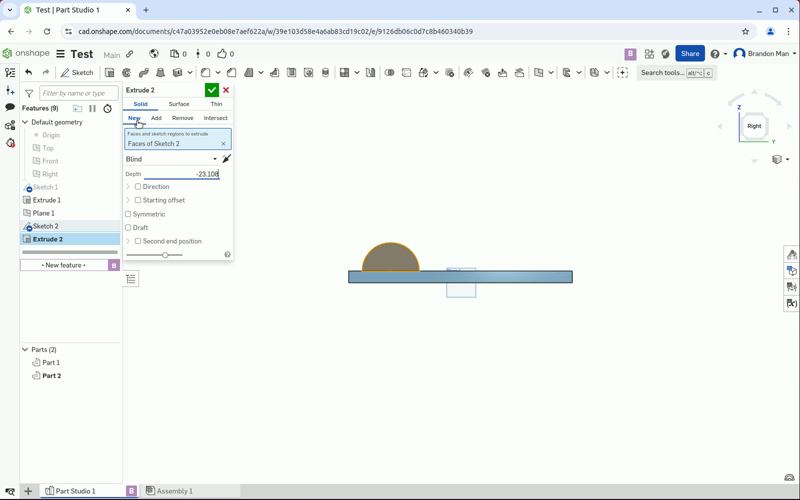
key(enter)
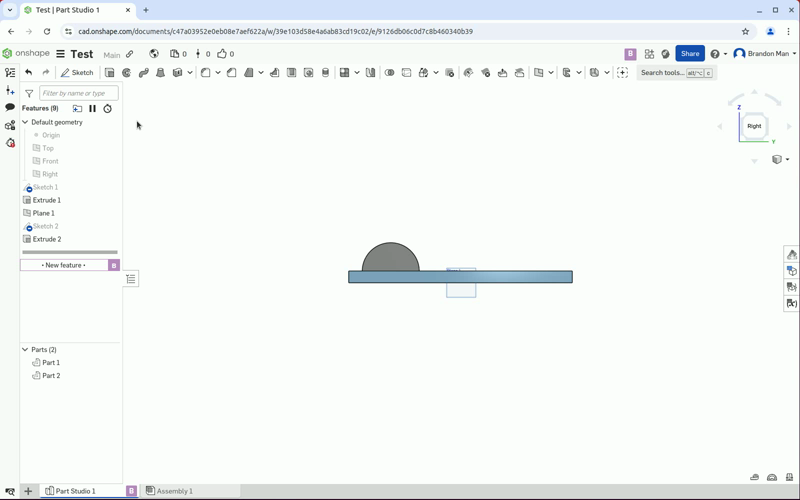
key(shift+h)
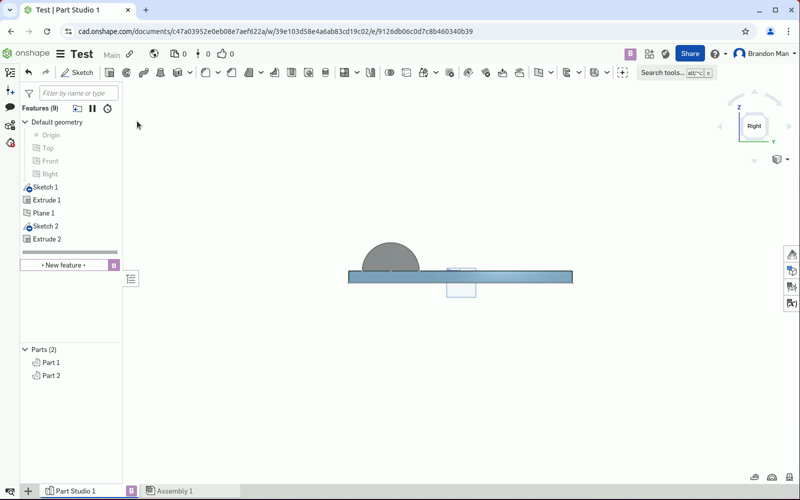
key(shift+h)
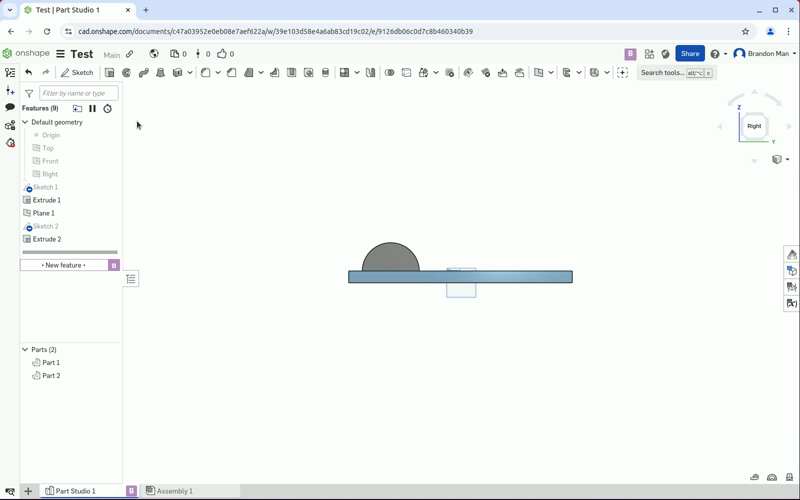
mouse_move(73, 189)
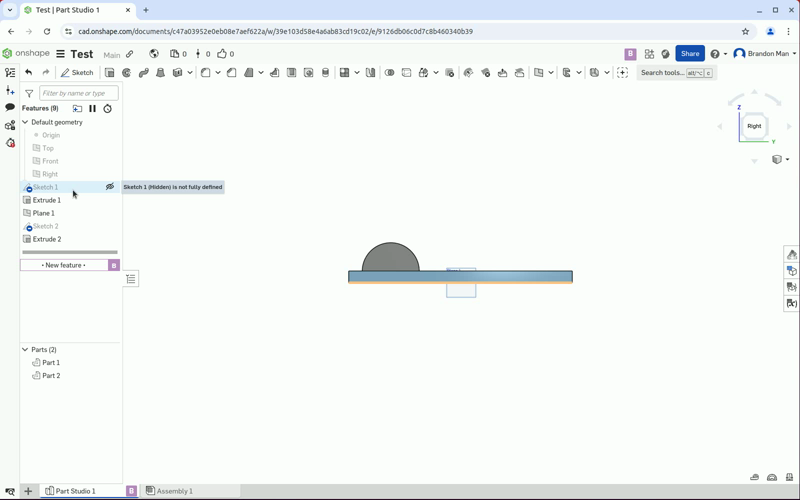
click(73, 189)
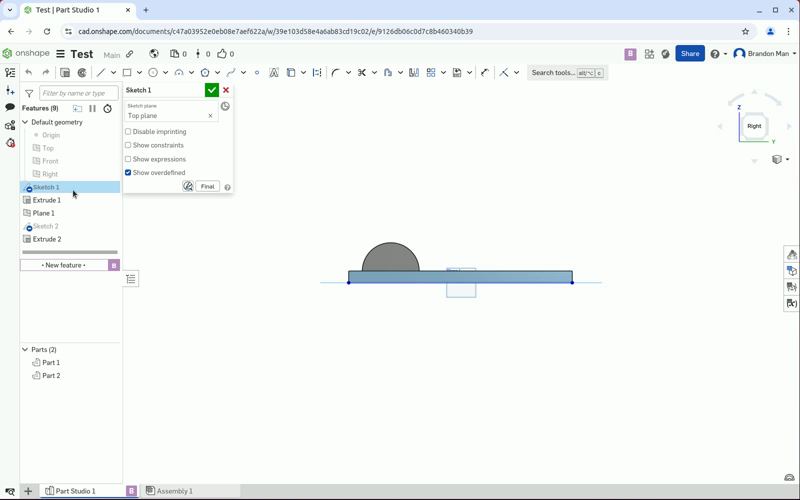
mouse_move(229, 92)
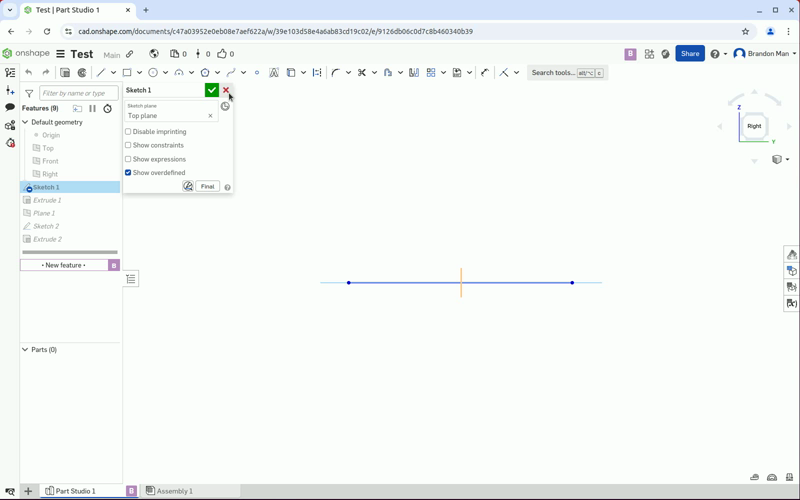
click(229, 92)
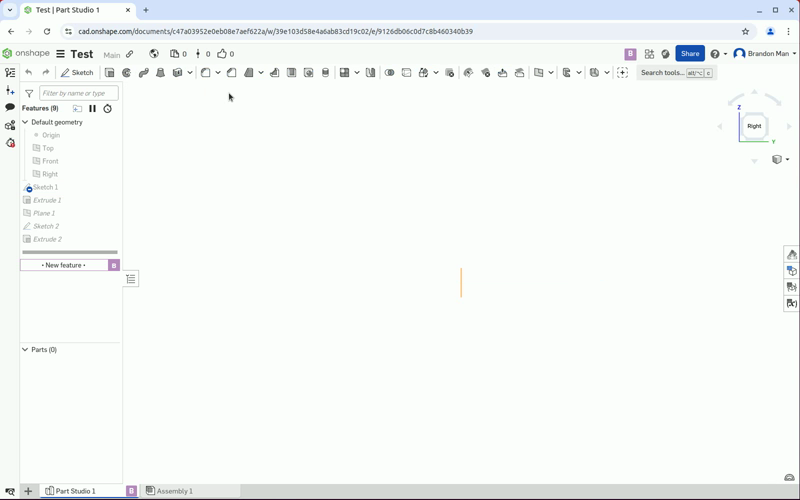
key(shift+s)
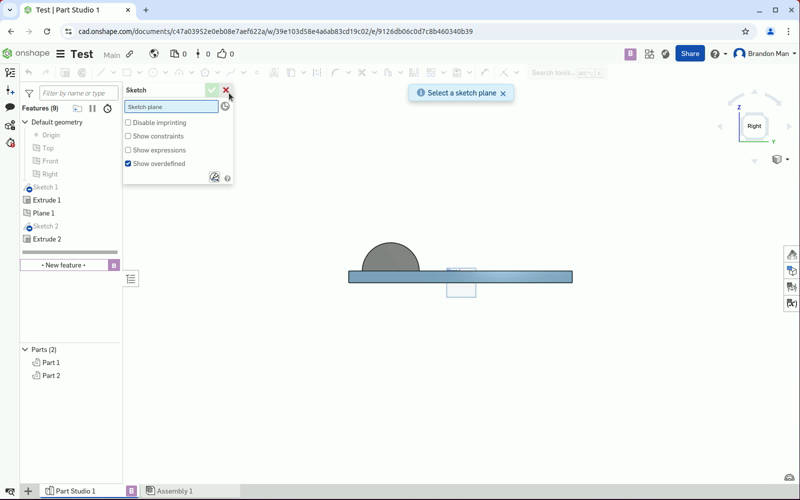
mouse_move(73, 215)
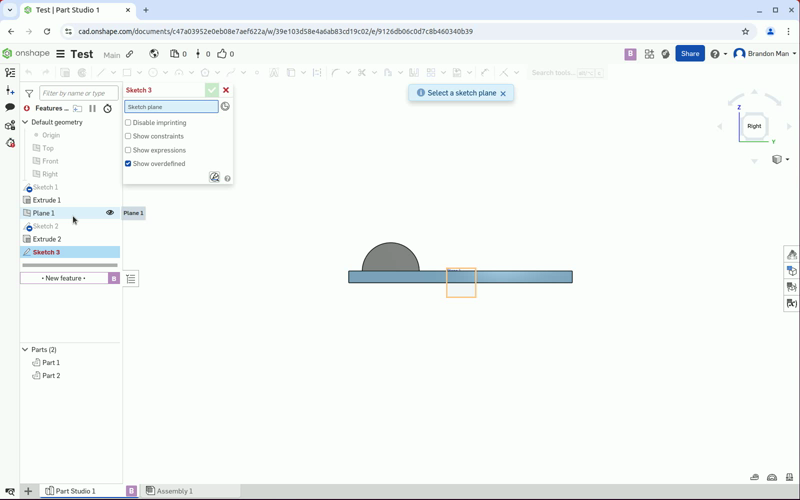
click(73, 215)
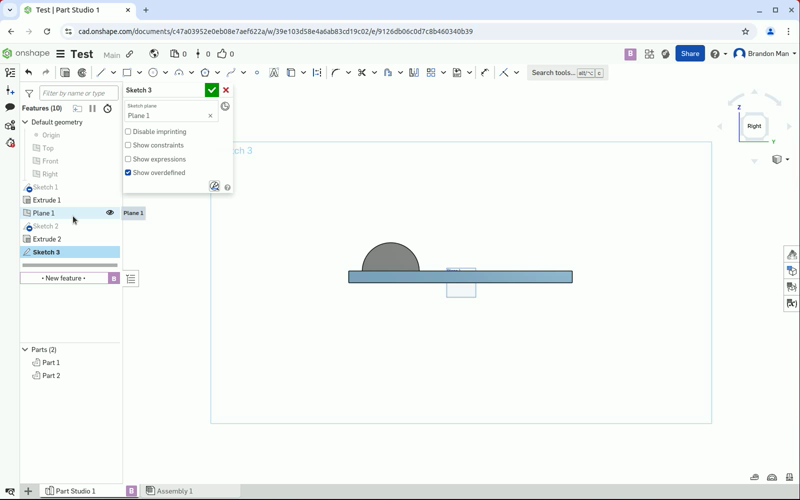
mouse_move(73, 352)
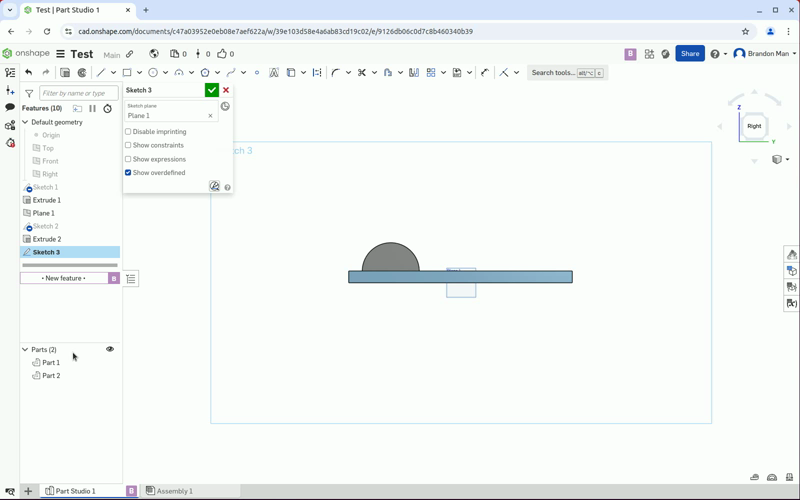
key(y)
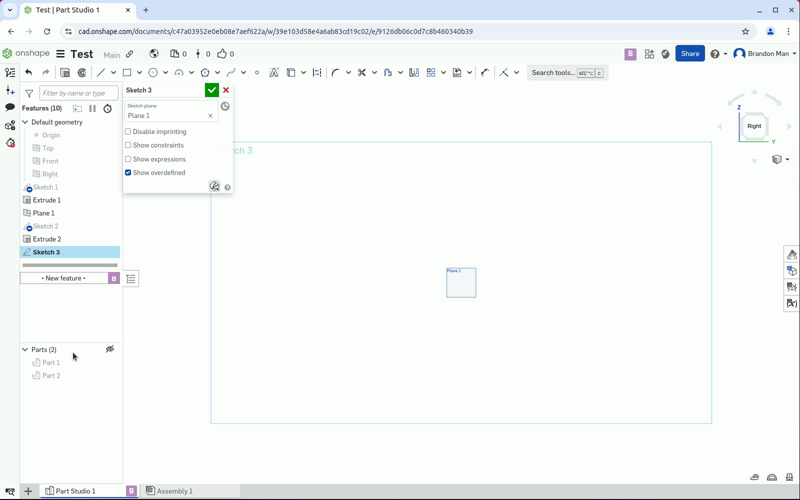
key(l)
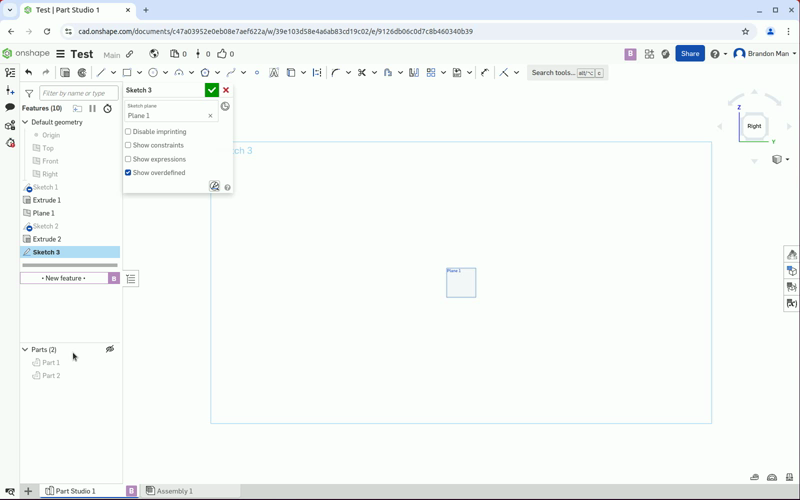
key_down(shift)
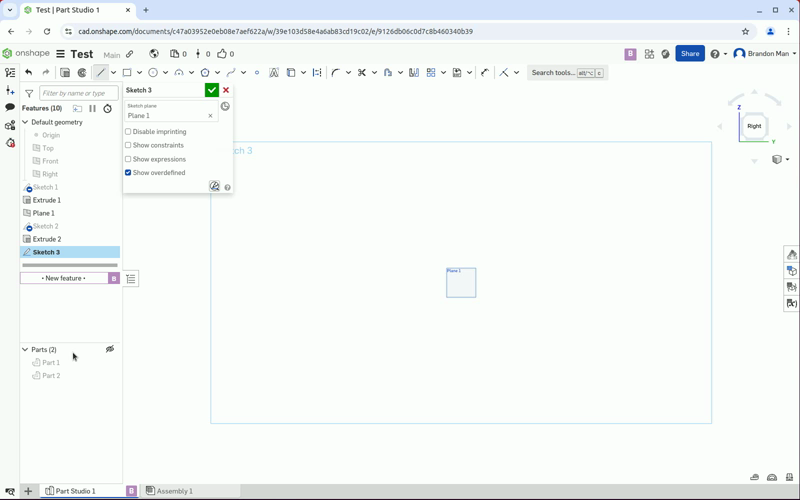
mouse_move(502, 271)
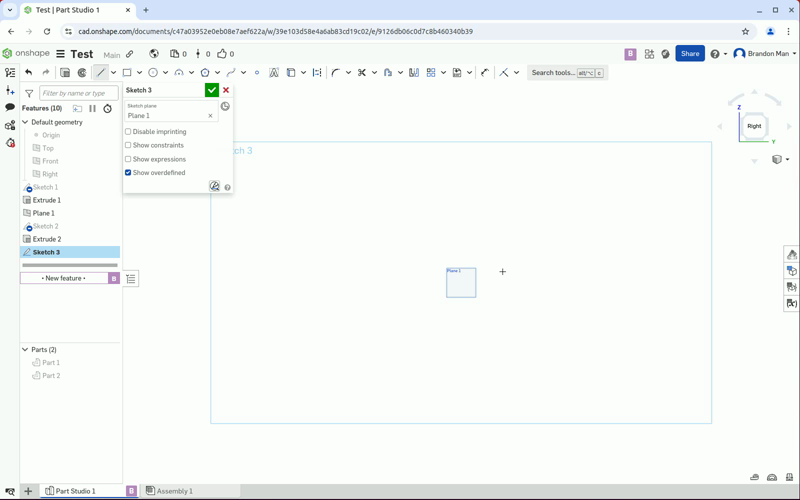
click(502, 271)
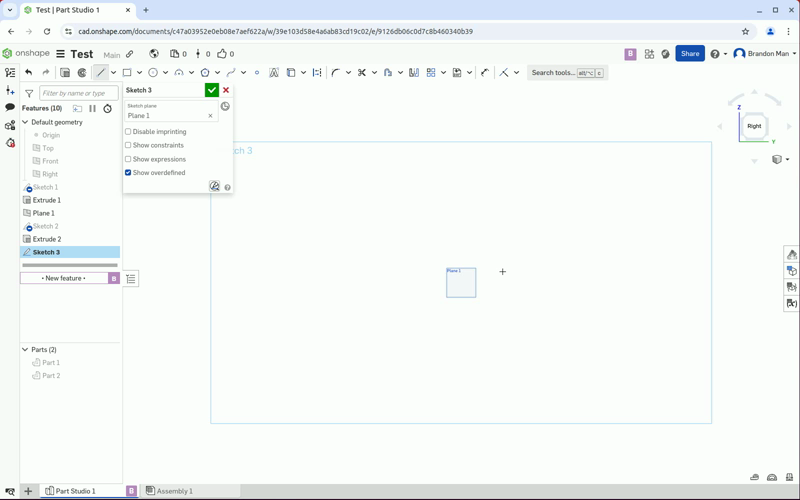
key_up(shift)
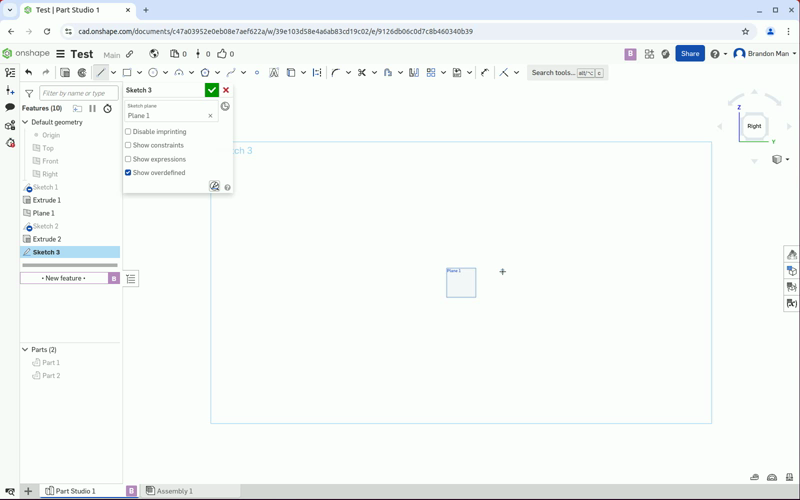
key_down(shift)
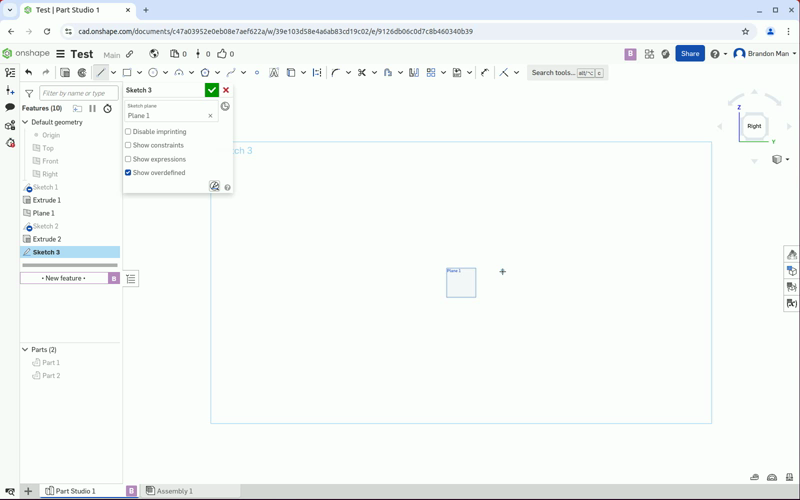
mouse_move(532, 271)
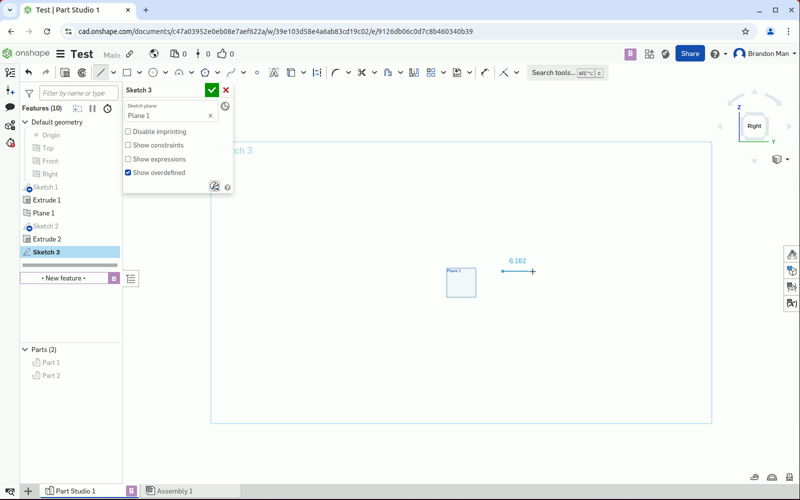
mouse_move(559, 271)
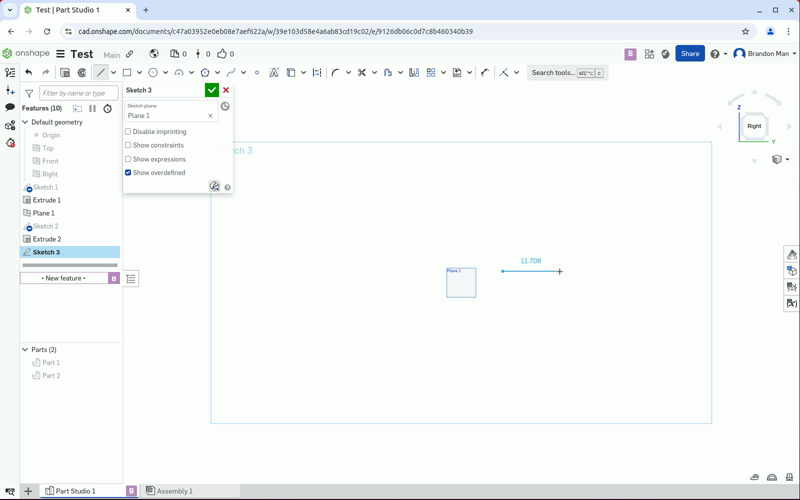
click(559, 271)
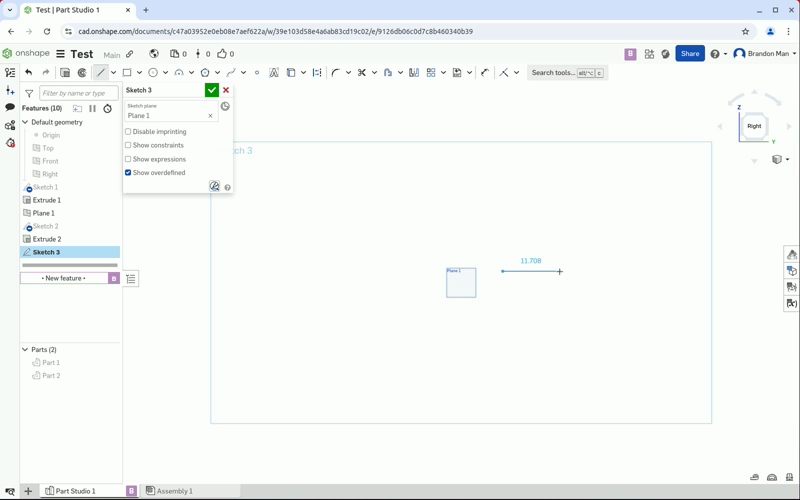
key_up(shift)
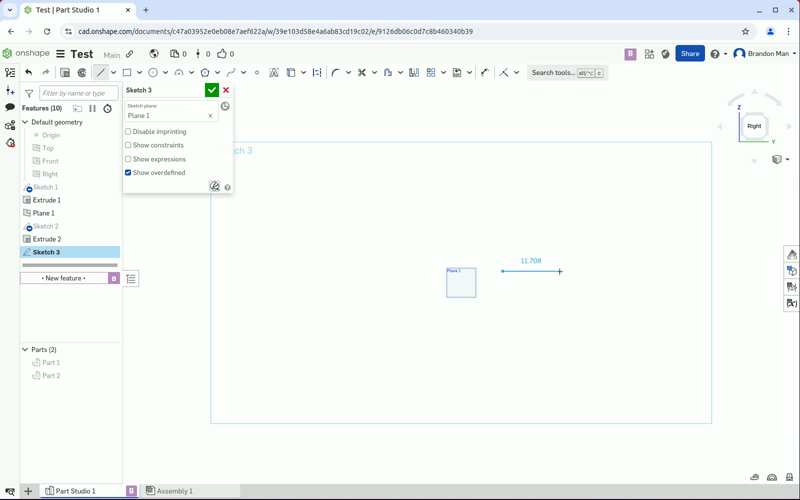
key(esc)
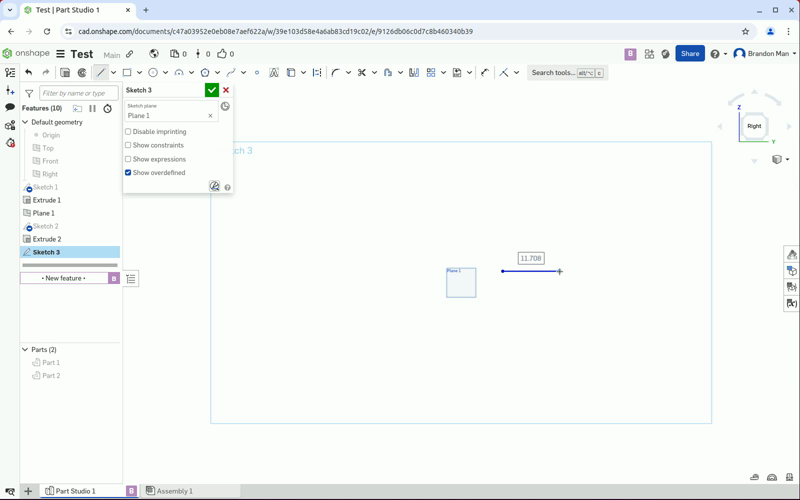
key(a)
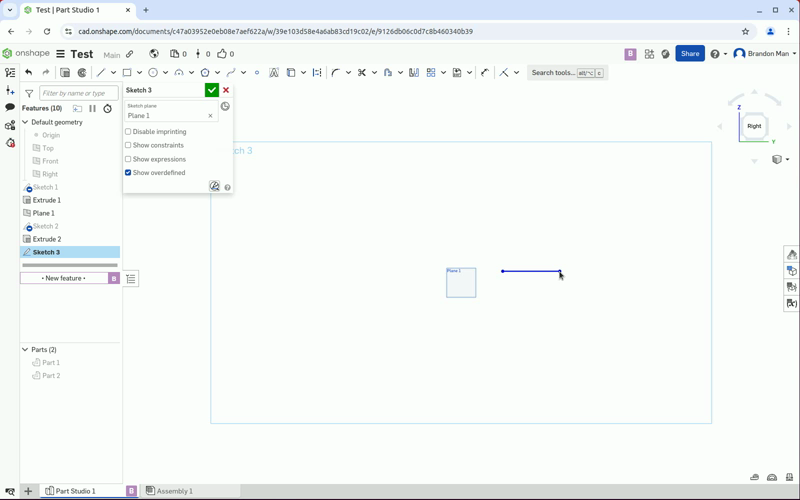
mouse_move(559, 271)
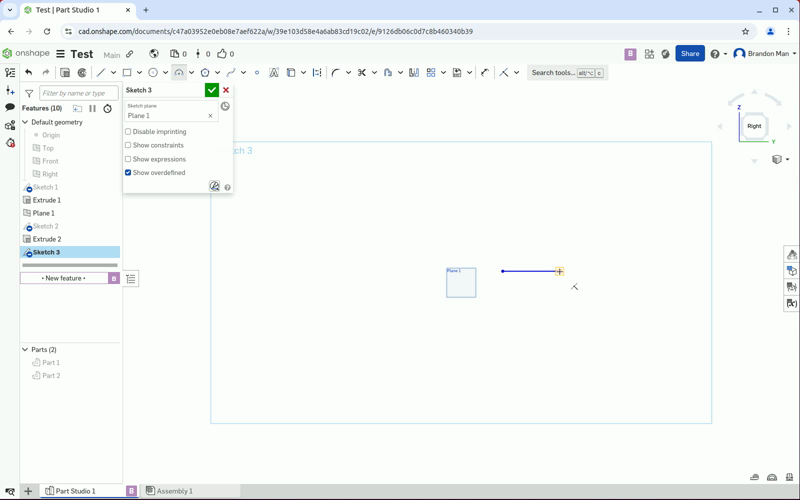
click(559, 271)
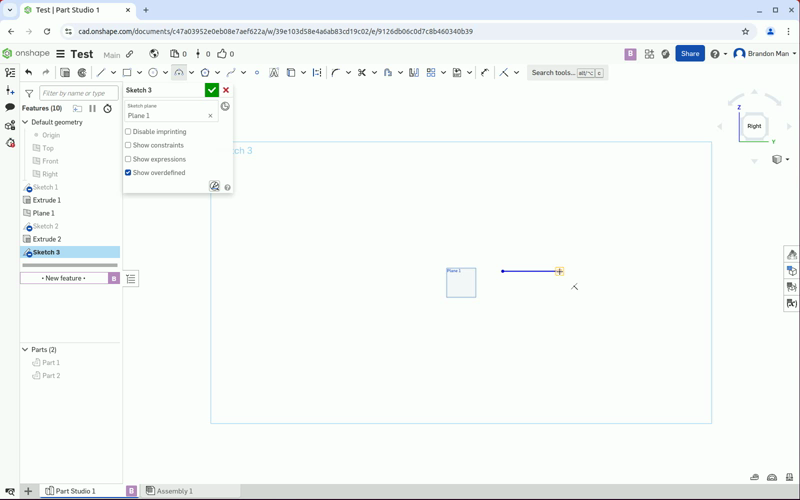
mouse_move(502, 271)
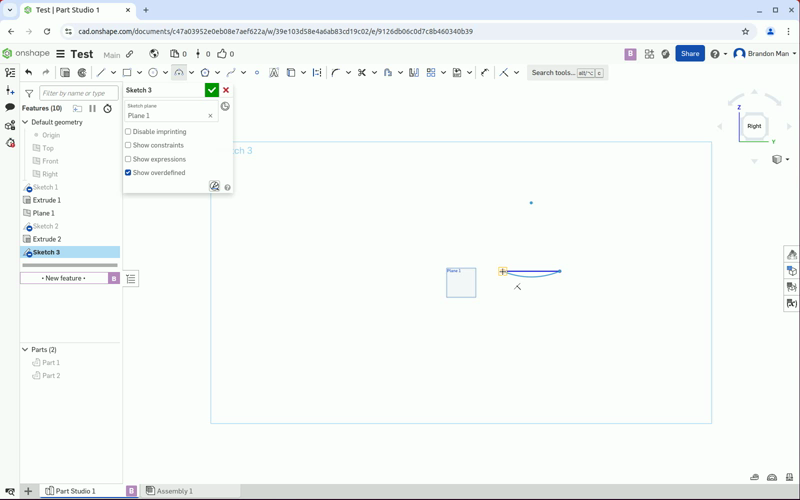
click(502, 271)
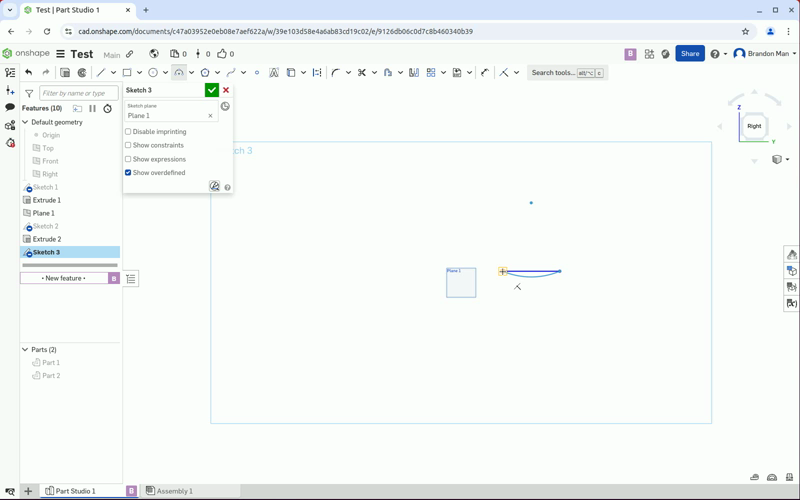
key_down(shift)
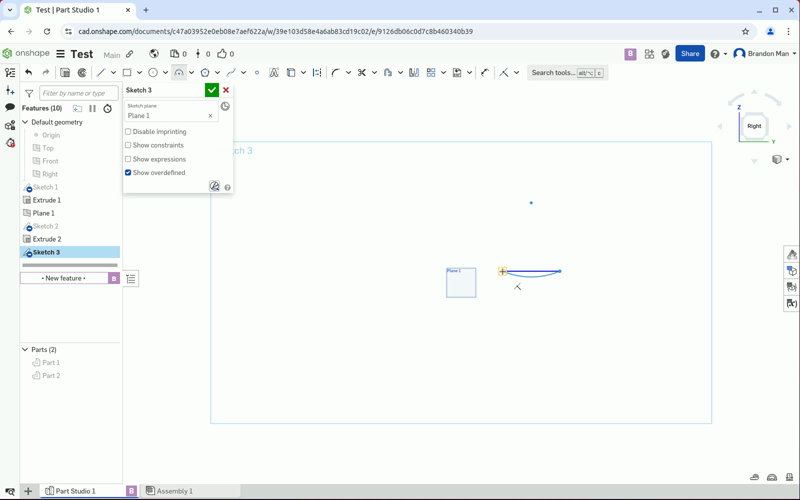
mouse_move(531, 242)
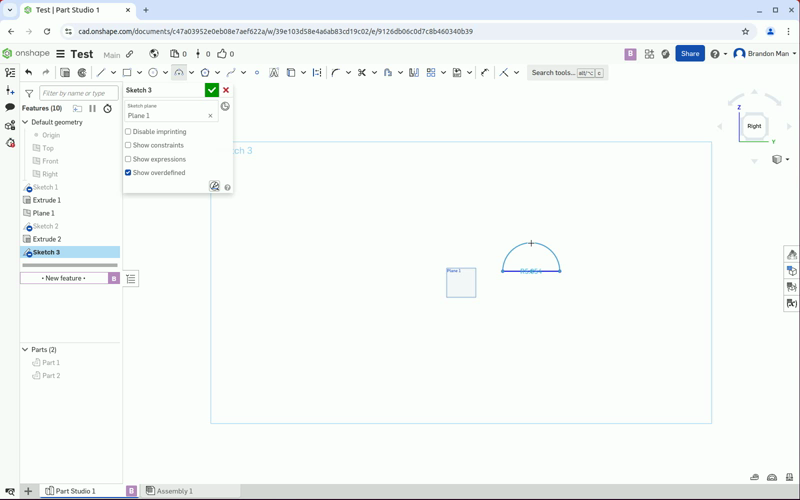
click(531, 242)
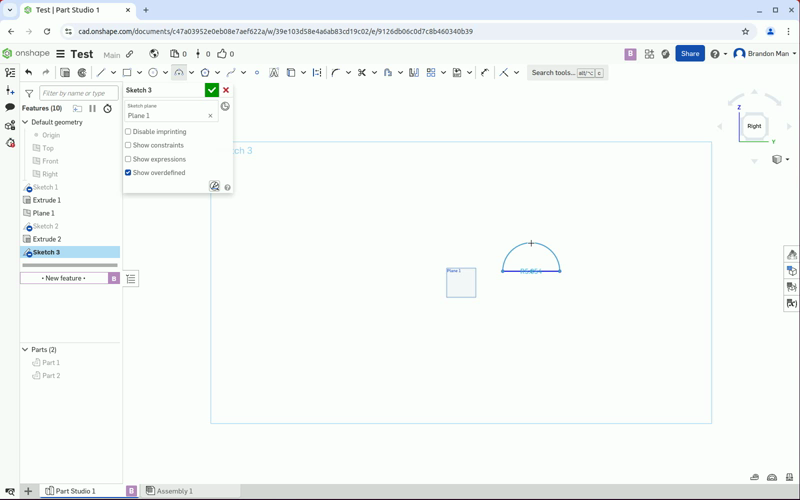
key_up(shift)
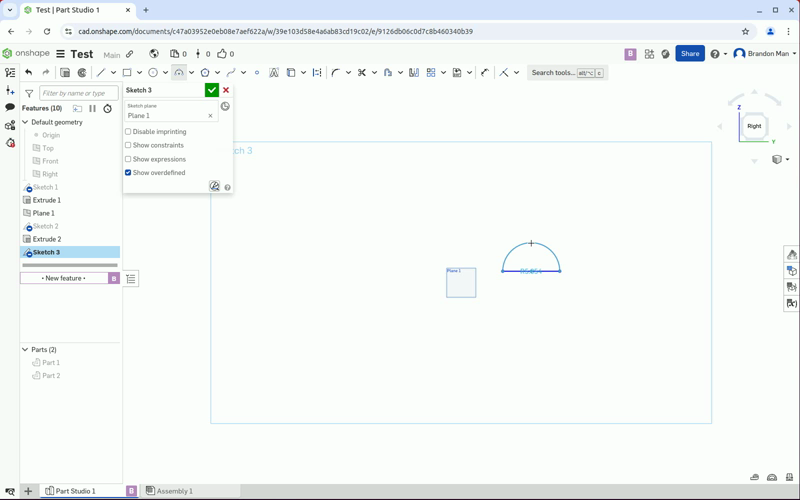
key(esc)
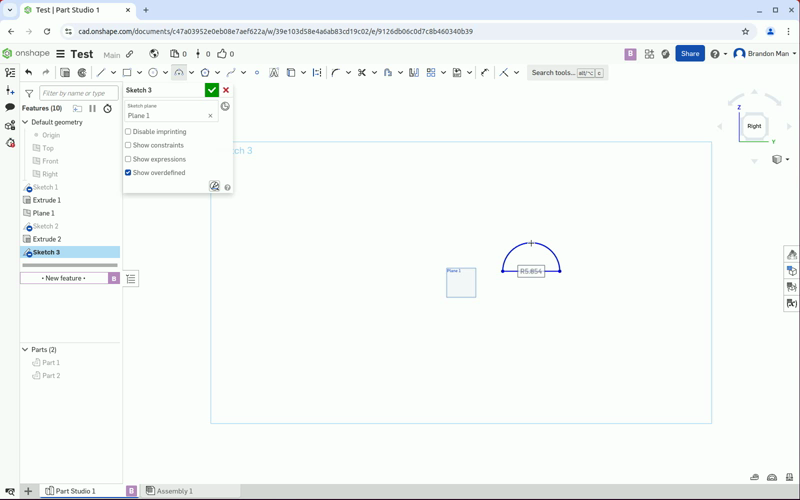
mouse_move(546, 264)
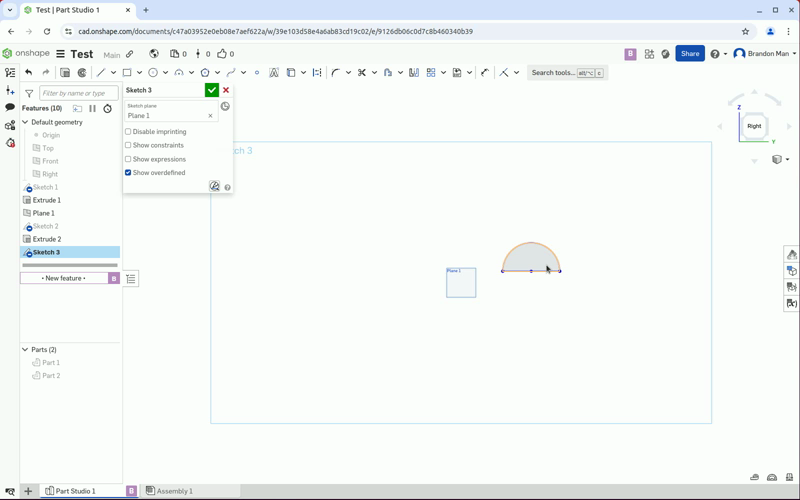
scroll(6)
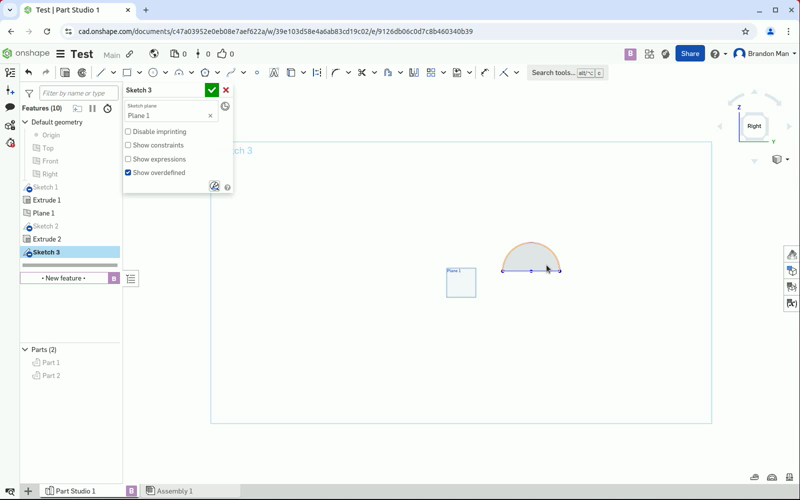
scroll(6)
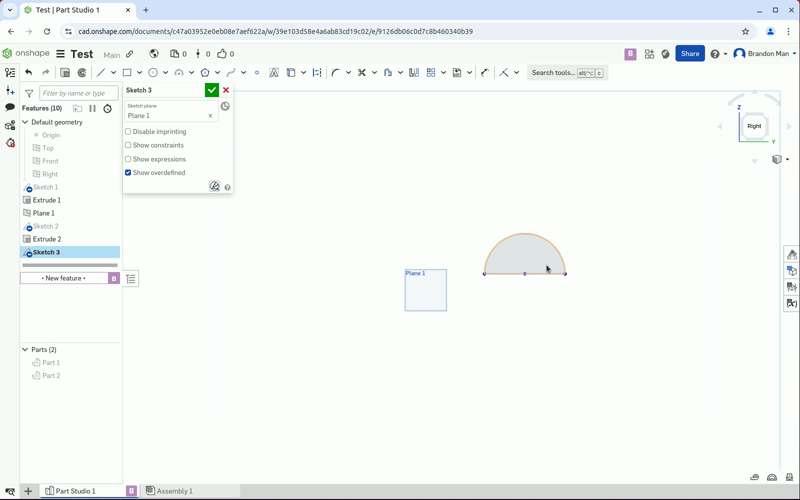
scroll(6)
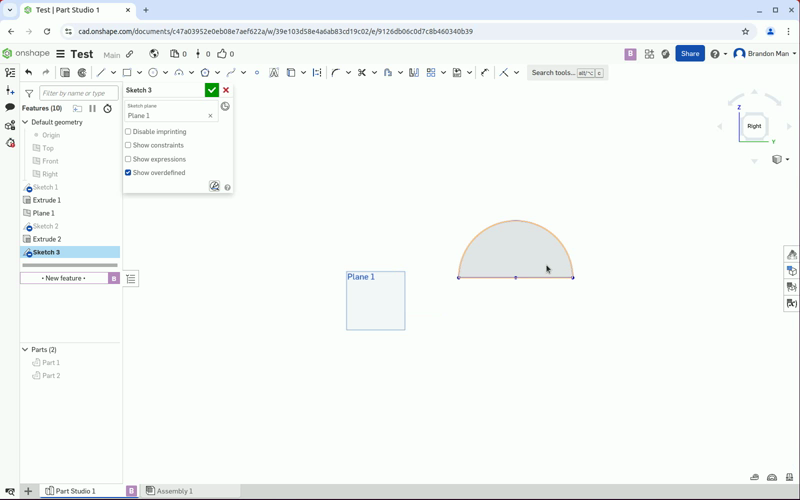
scroll(6)
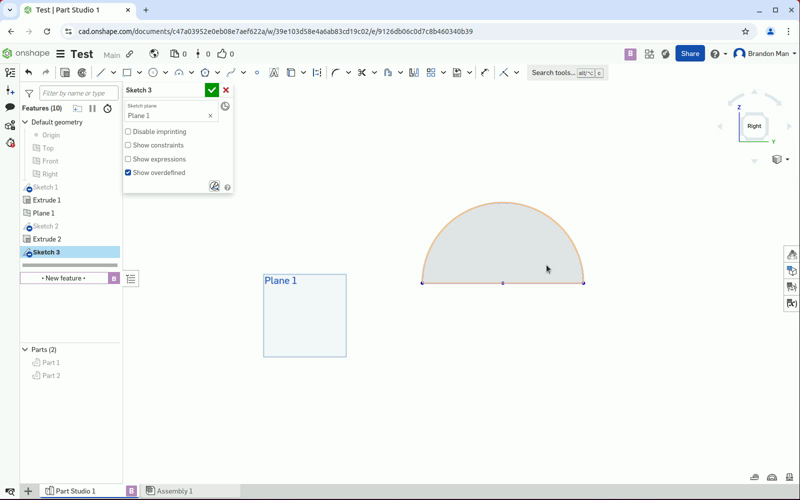
scroll(6)
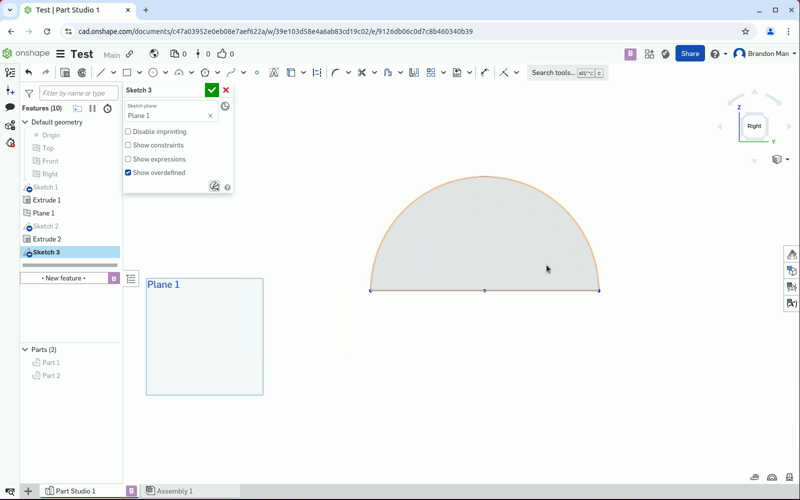
scroll(6)
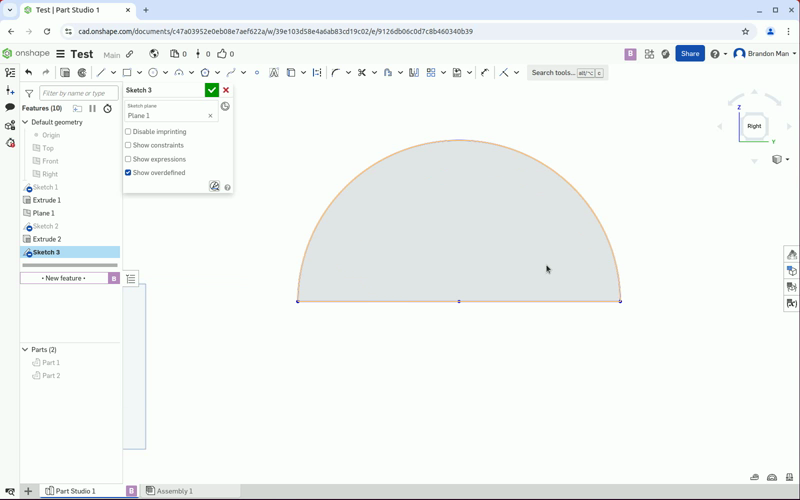
scroll(6)
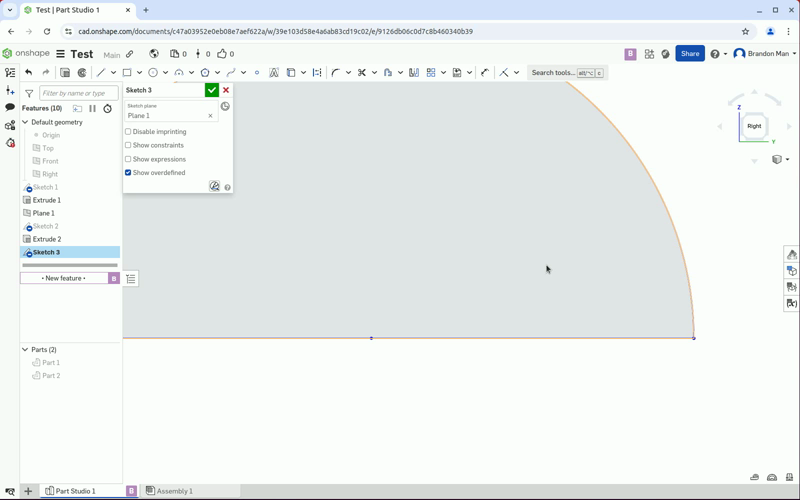
click(546, 264)
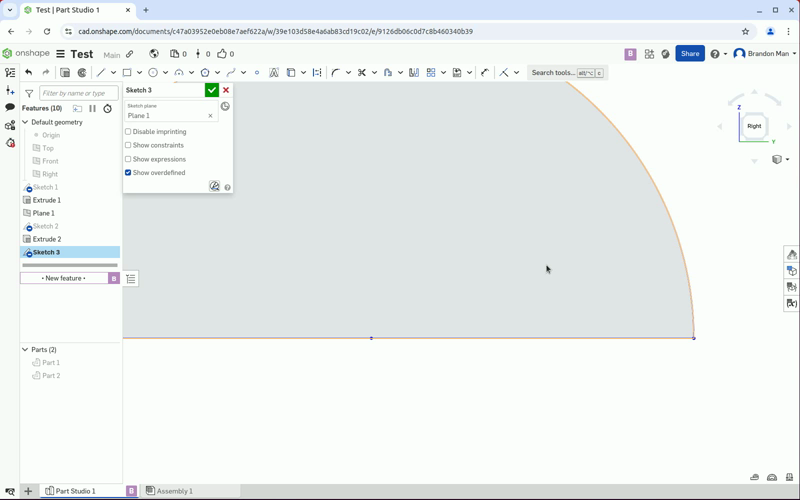
scroll(-6)
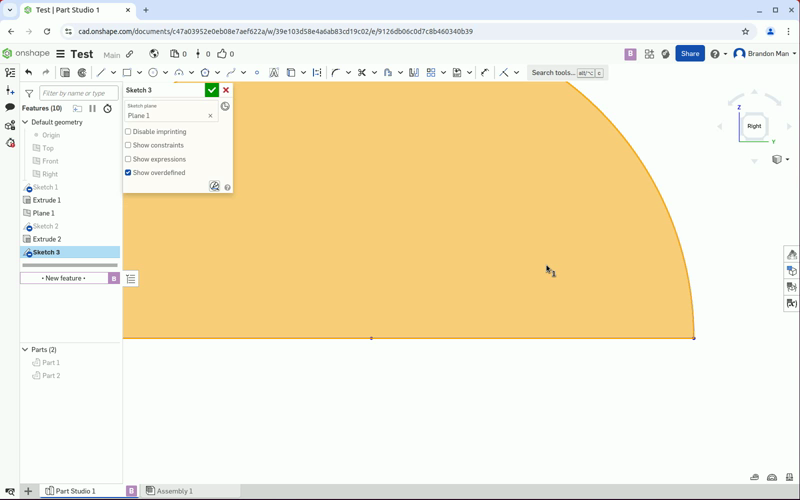
scroll(-6)
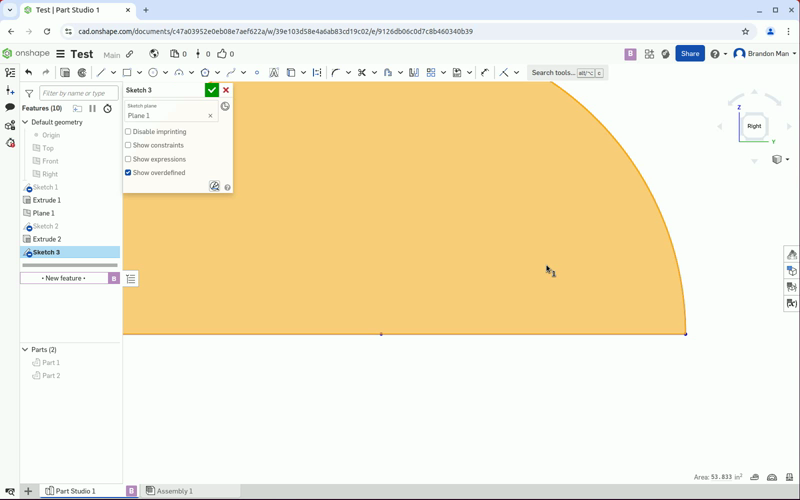
scroll(-6)
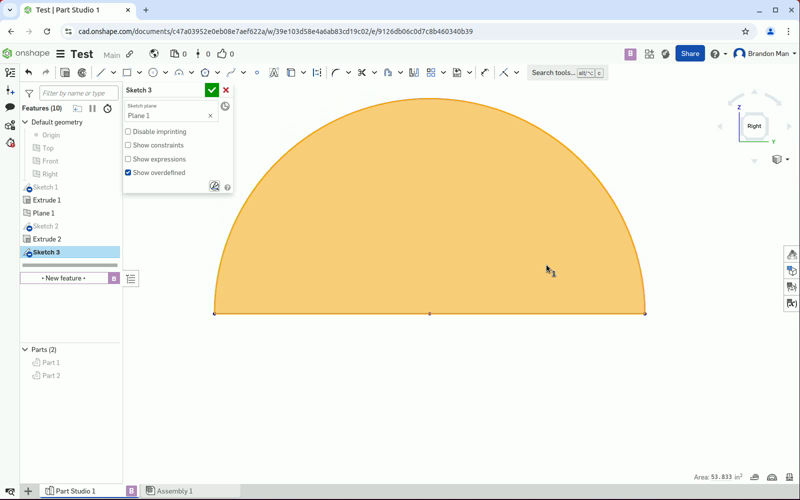
scroll(-6)
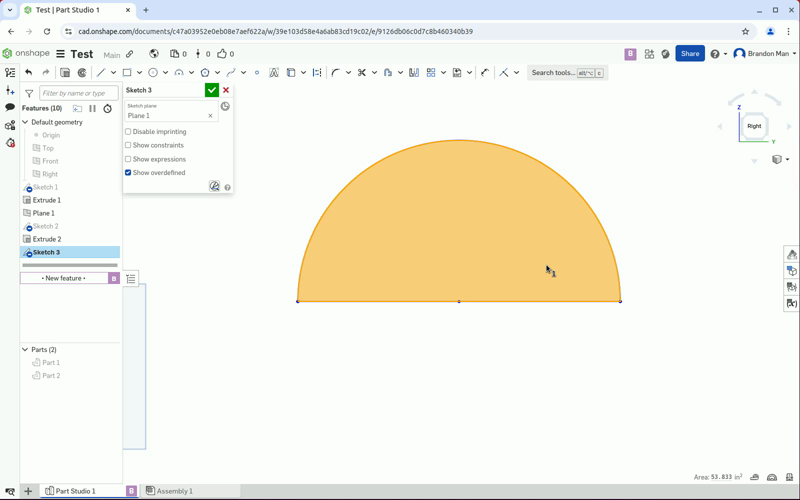
scroll(-6)
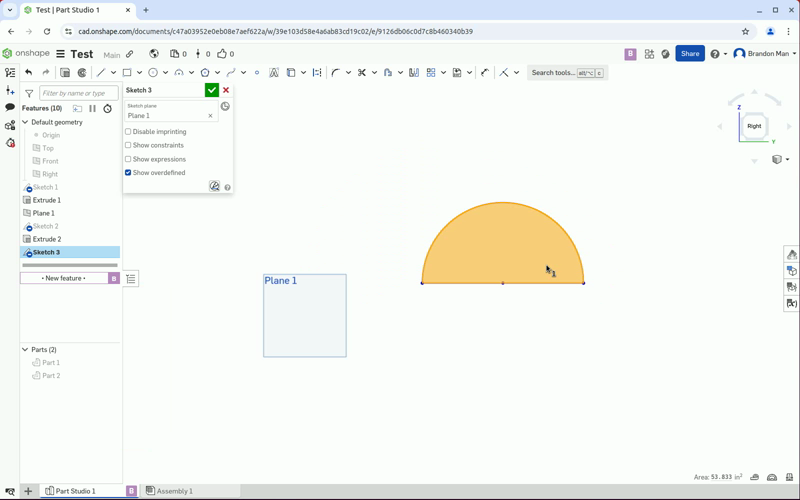
scroll(-6)
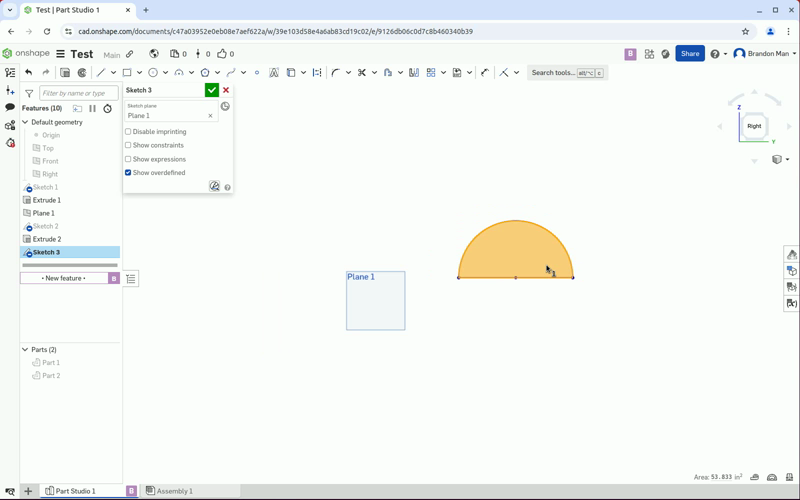
scroll(-6)
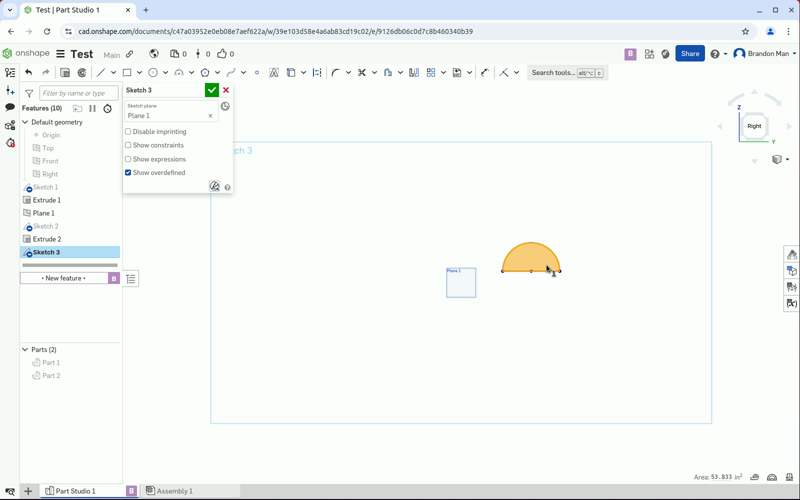
mouse_move(73, 352)
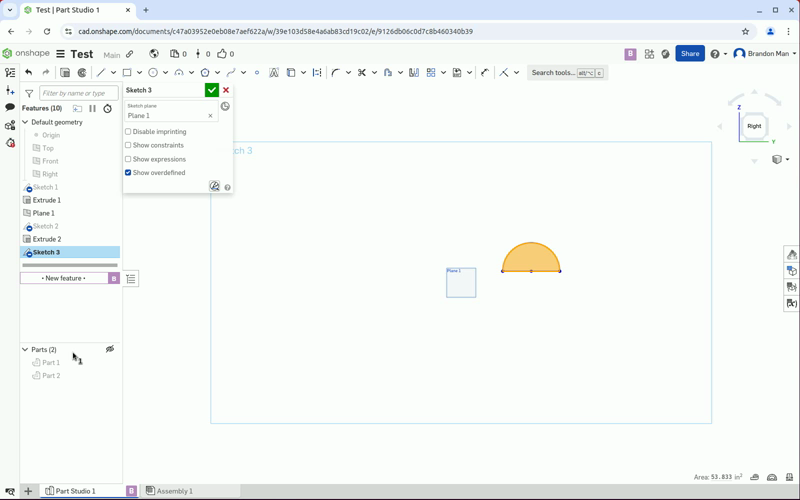
key(shift+y)
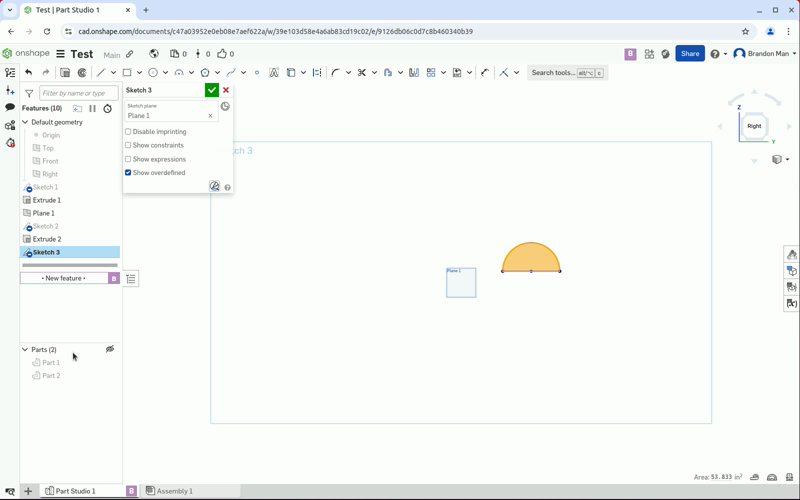
key(shift+e)
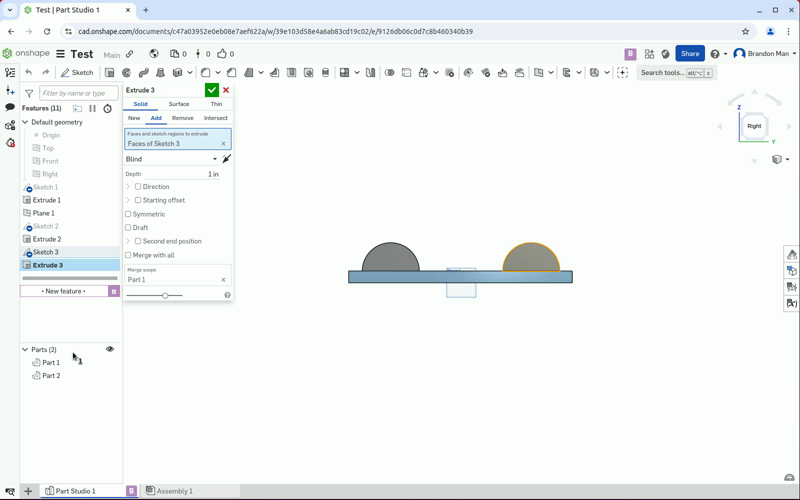
mouse_move(143, 106)
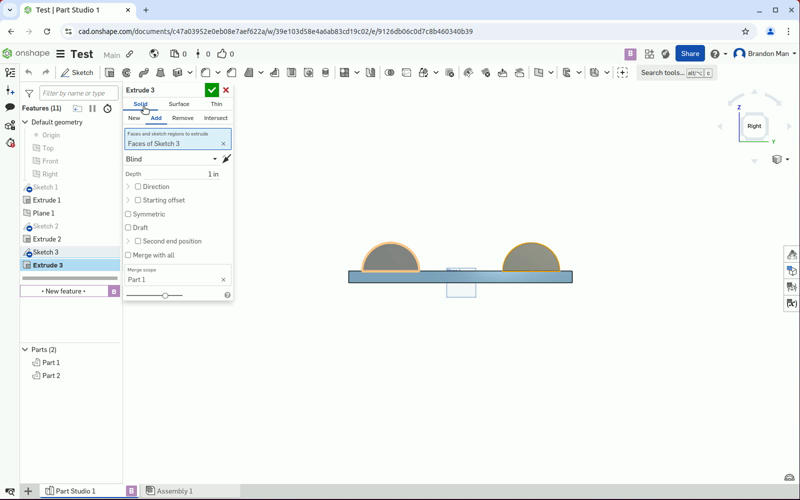
click(143, 106)
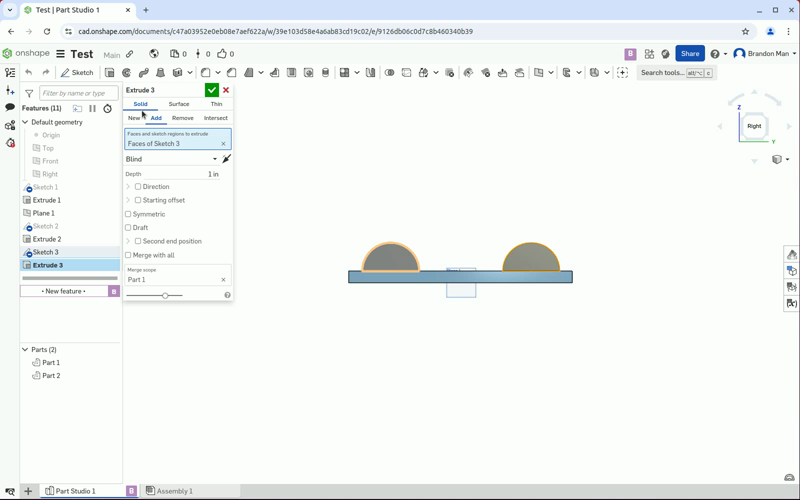
mouse_move(137, 120)
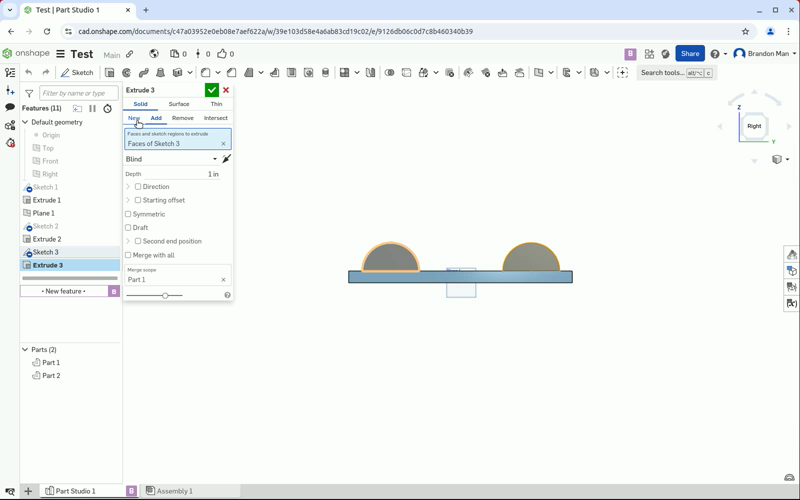
click(137, 120)
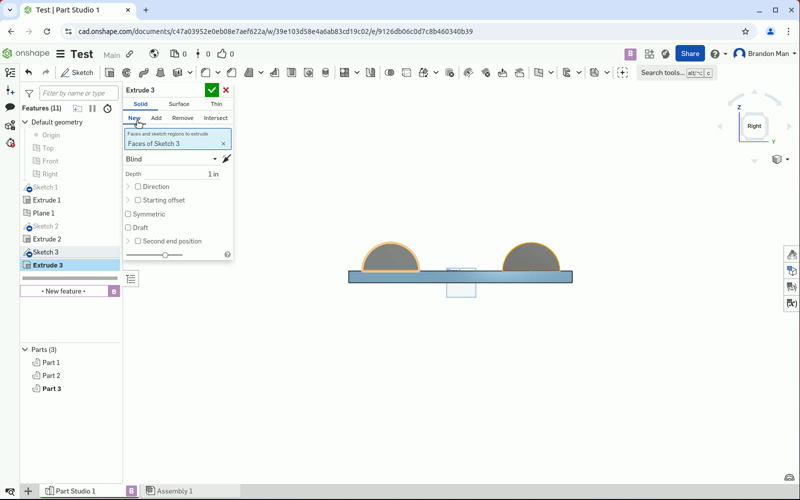
key(tab, 4)
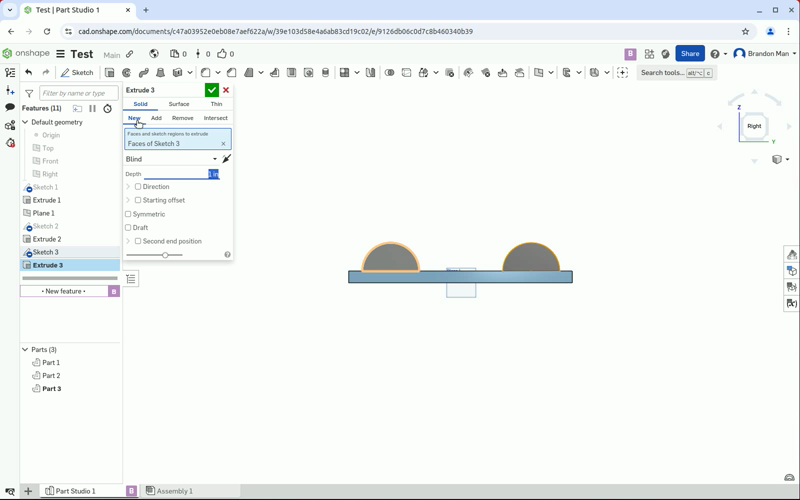
text(-23.108)
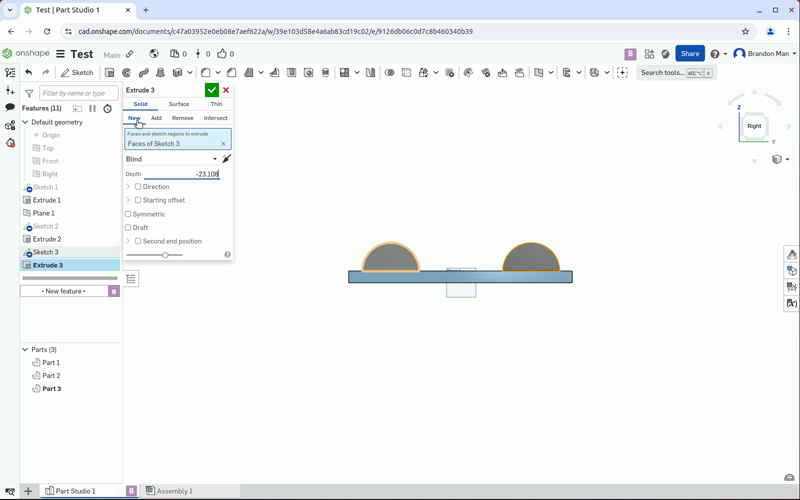
key(enter)
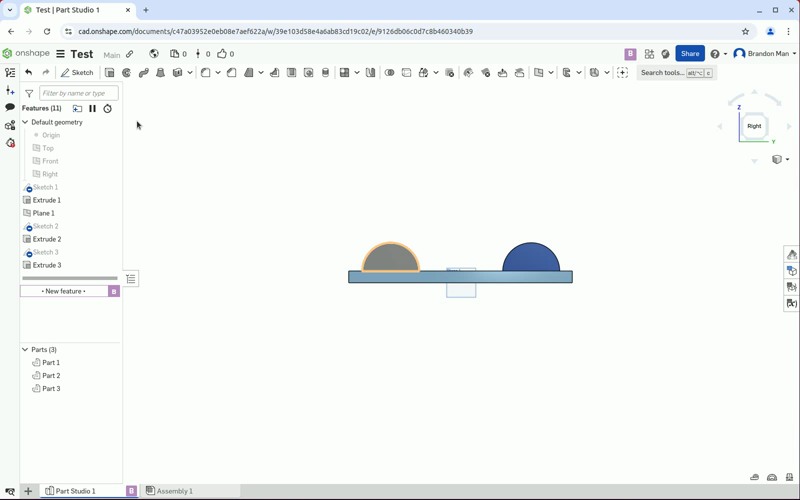
key(shift+h)
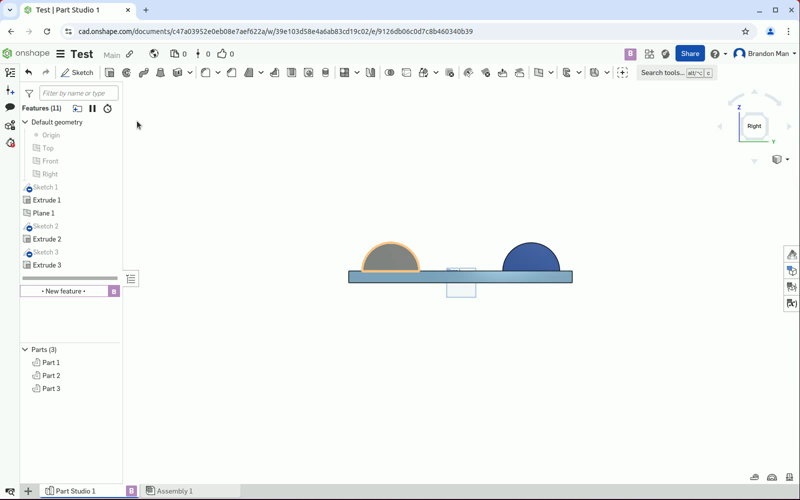
key(shift+h)
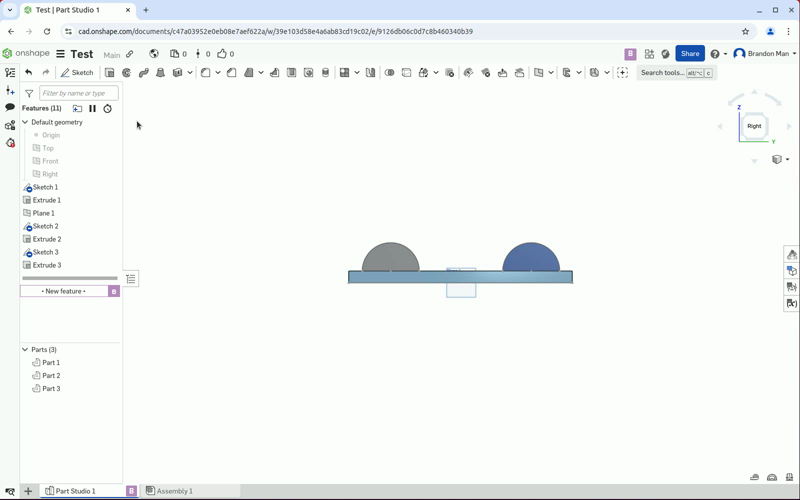
key(shift+7)
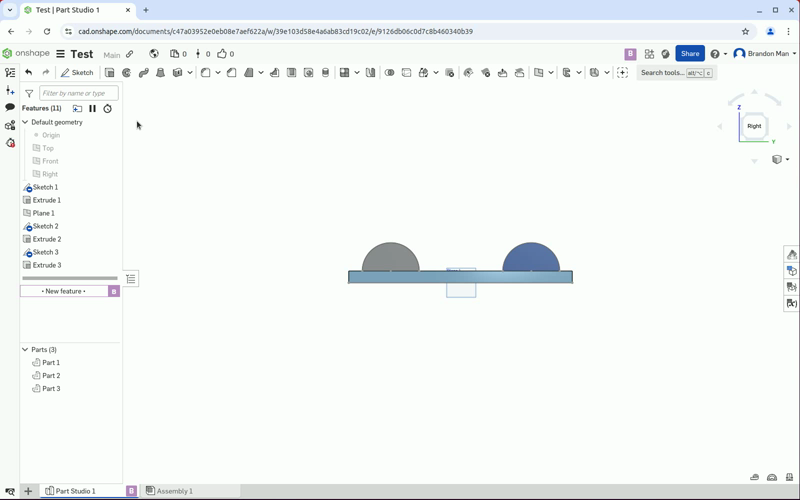
key(right, 2)
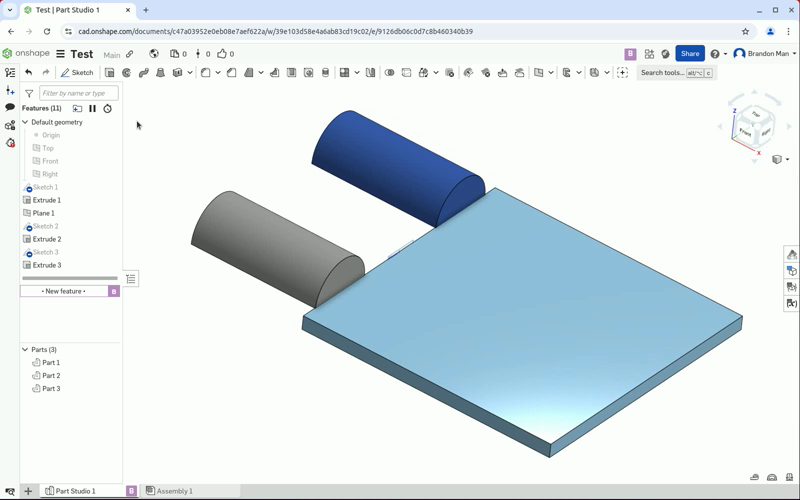
key(down, 2)
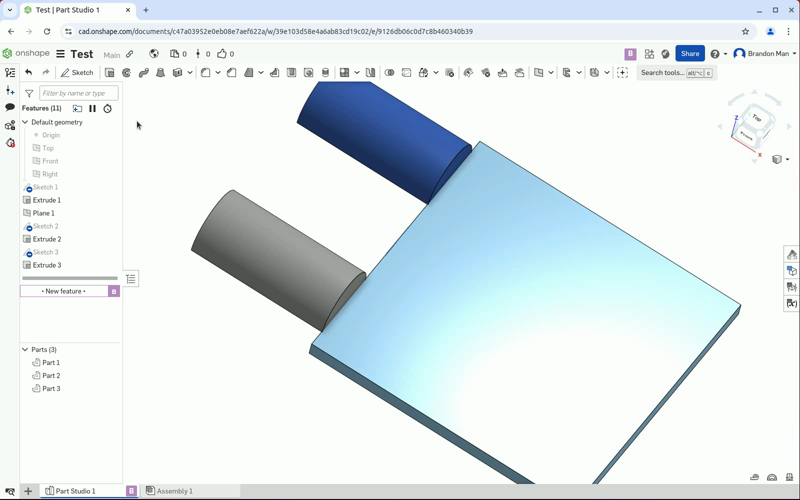
key(up, 2)
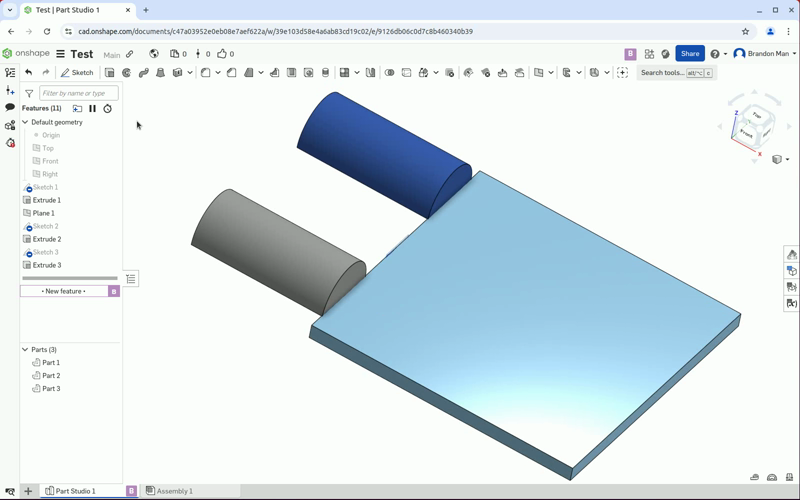
key(left, 2)
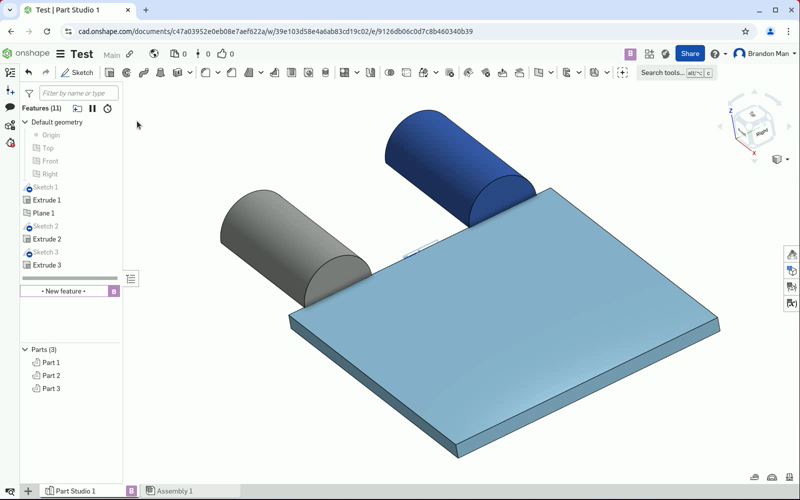
mouse_move(73, 189)
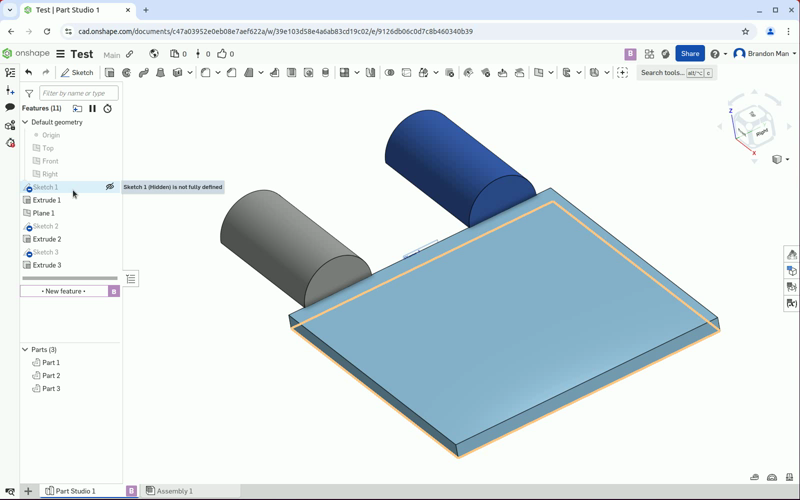
click(73, 189)